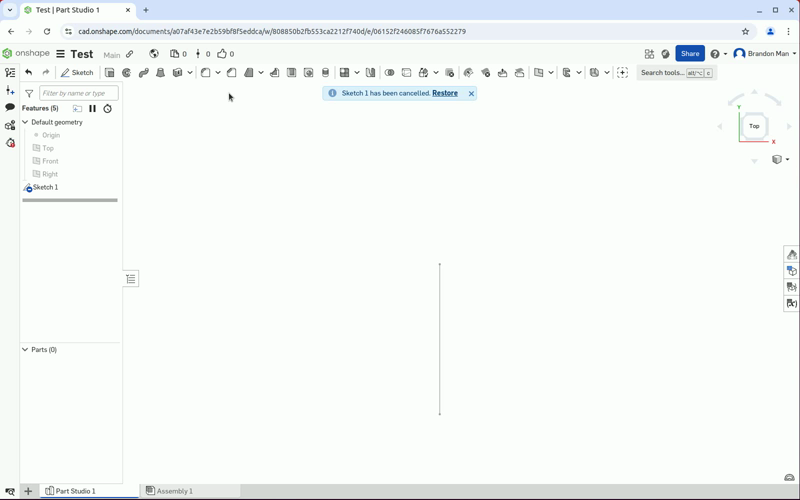
key(shift+h)
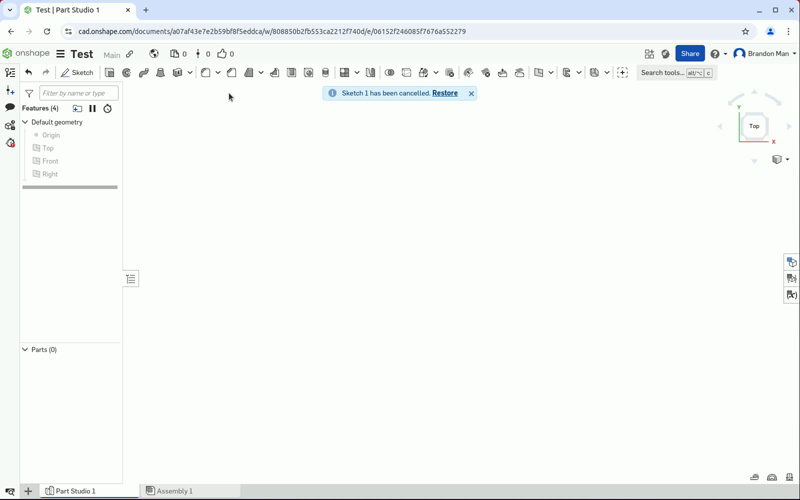
mouse_move(73, 352)
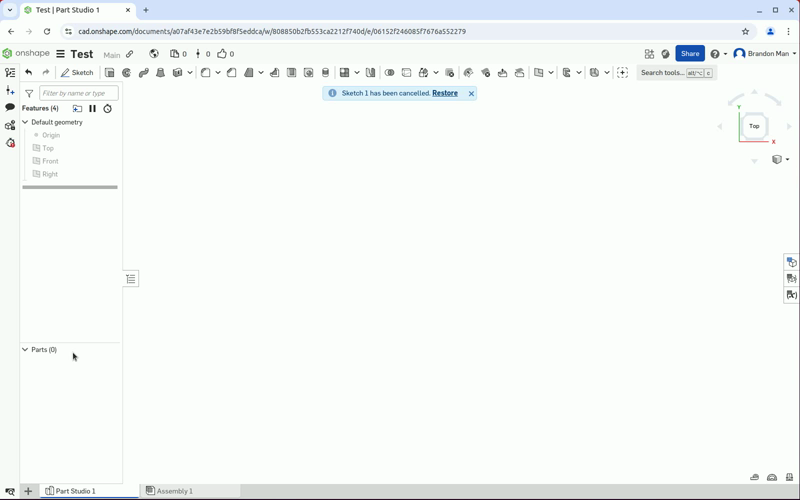
key(y)
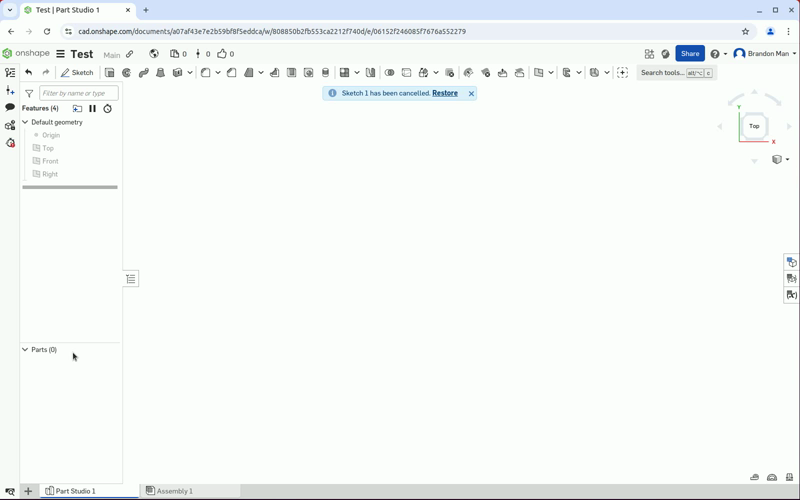
key(shift+p)
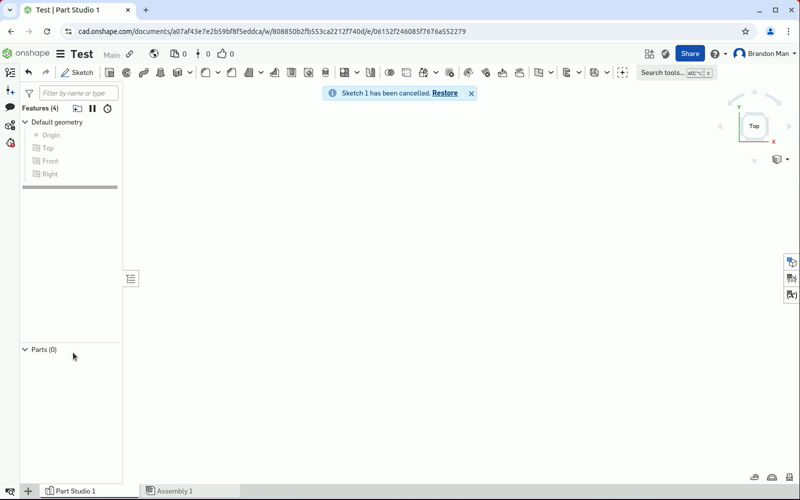
key(space)
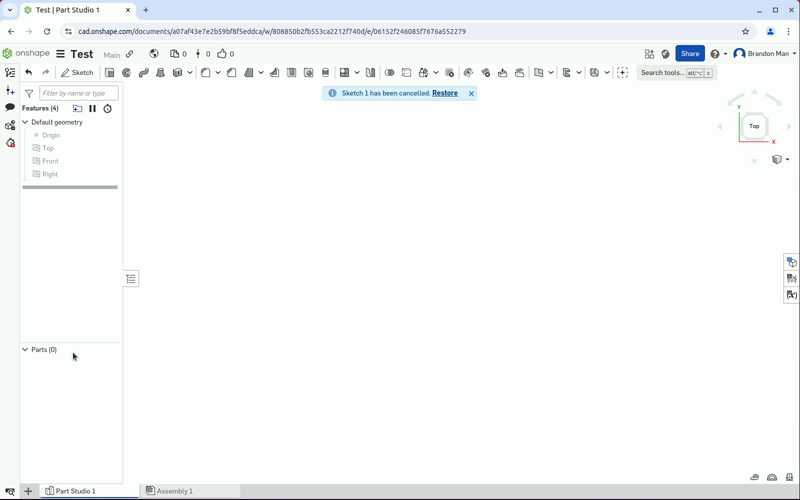
key_down(shift)
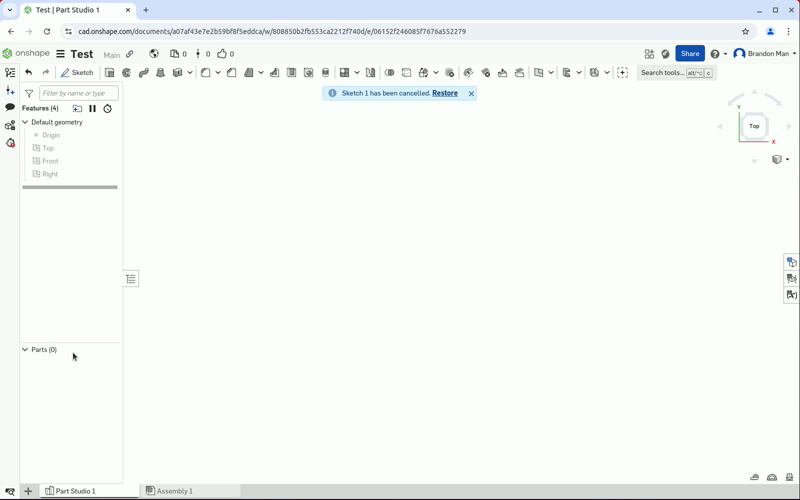
key(up)
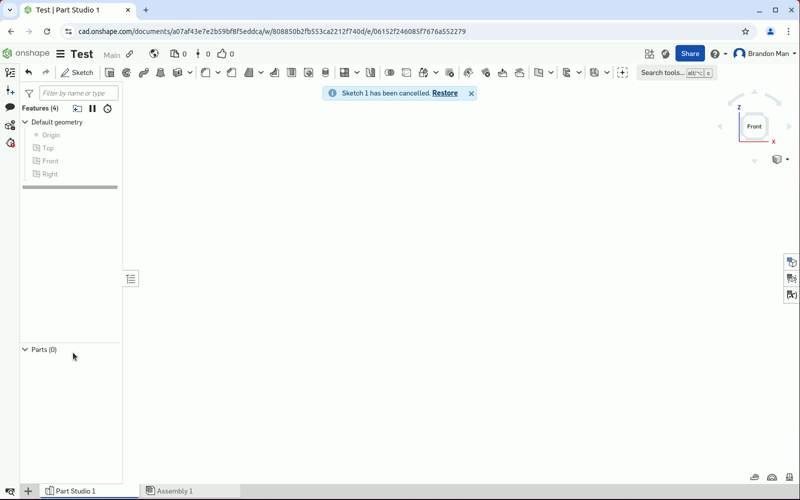
key_up(shift)
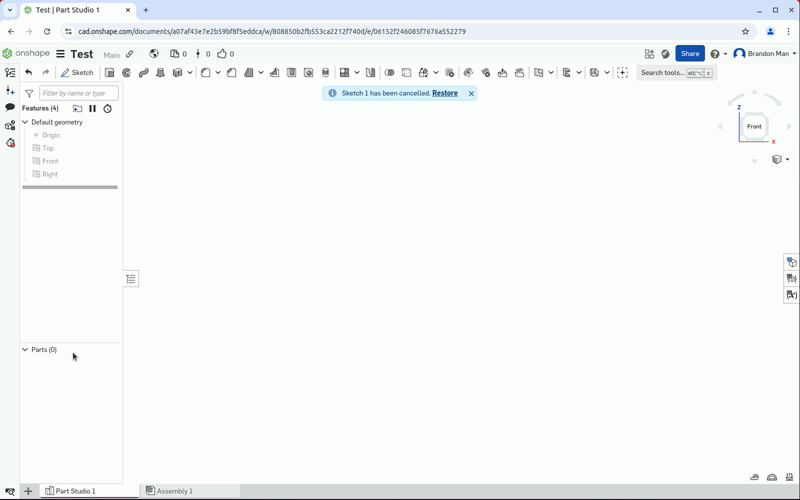
mouse_move(73, 352)
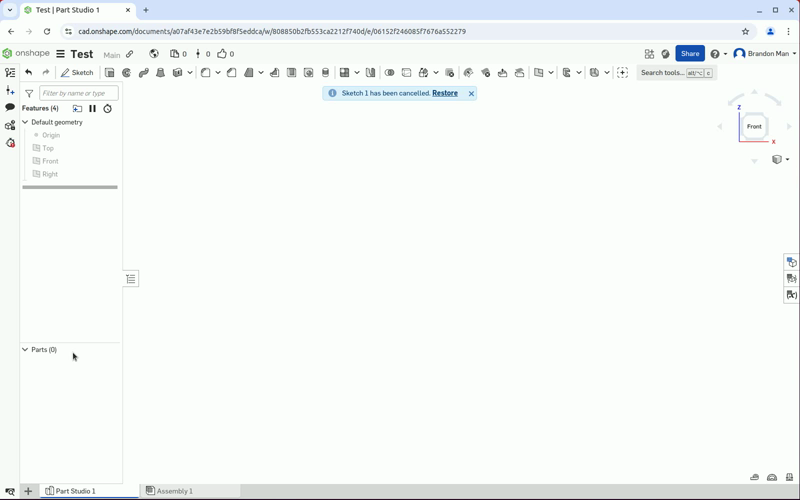
key(shift+y)
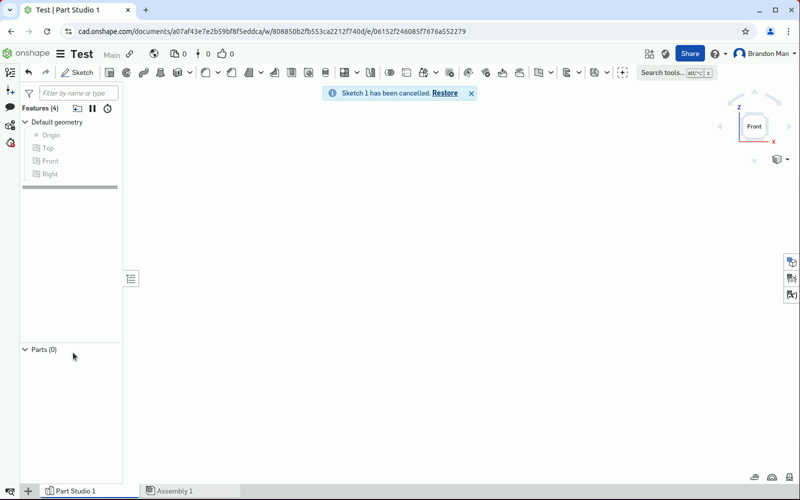
key(shift+s)
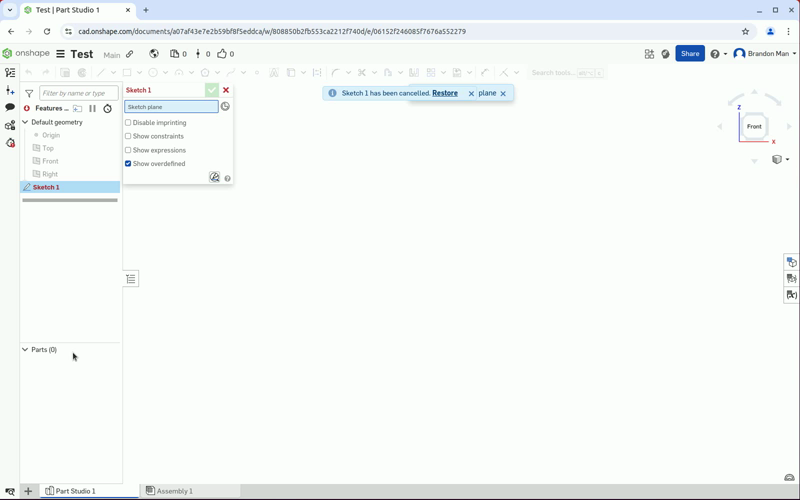
mouse_move(73, 163)
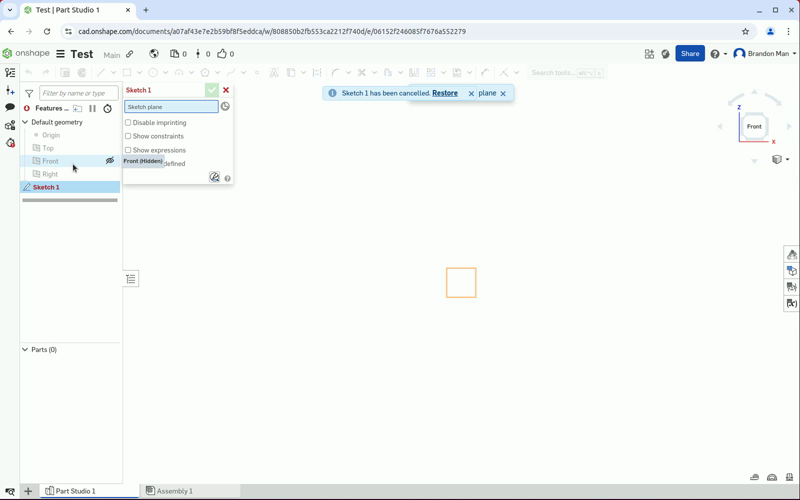
click(73, 163)
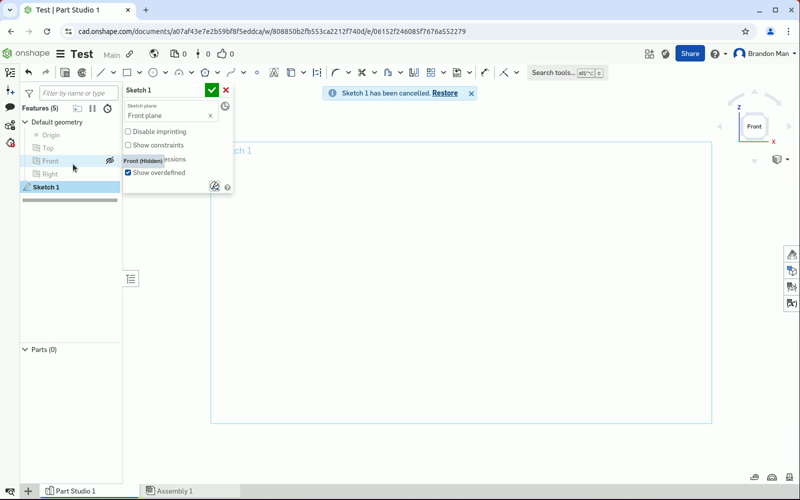
mouse_move(73, 352)
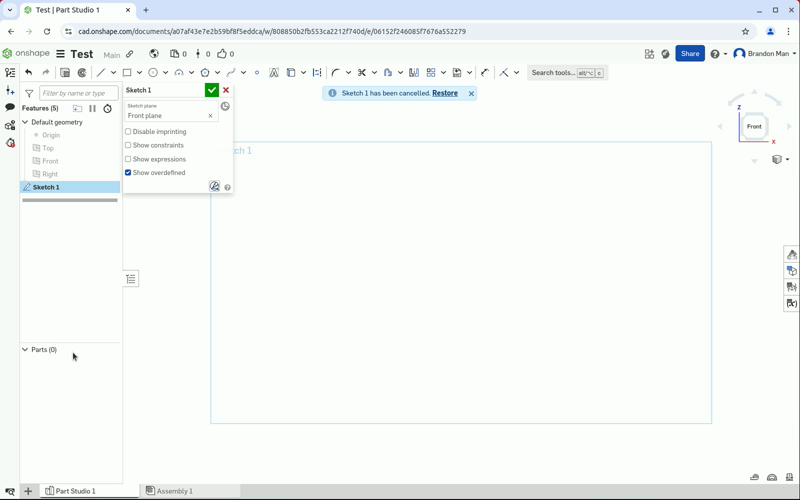
key(y)
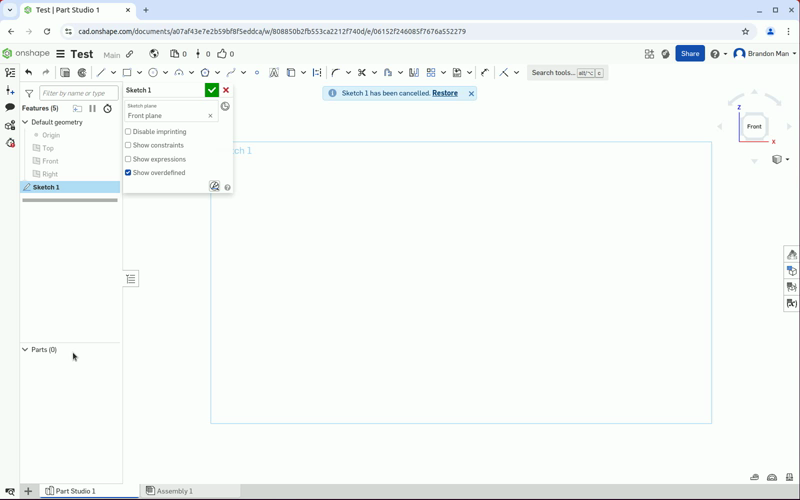
key(c)
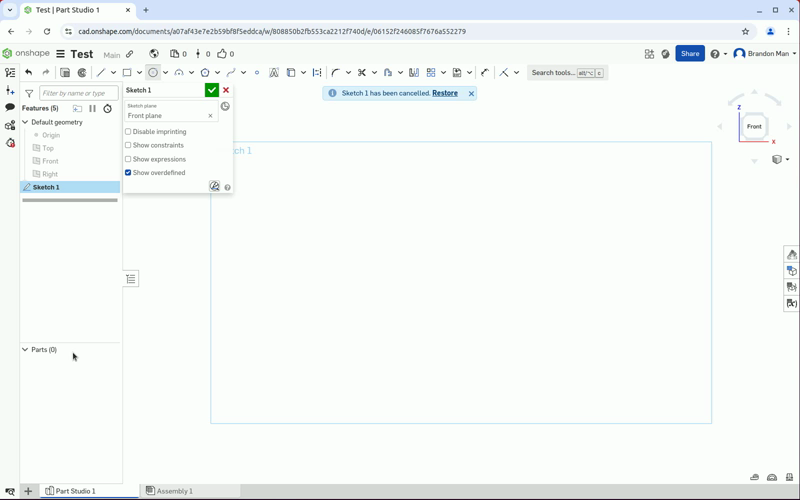
key_down(shift)
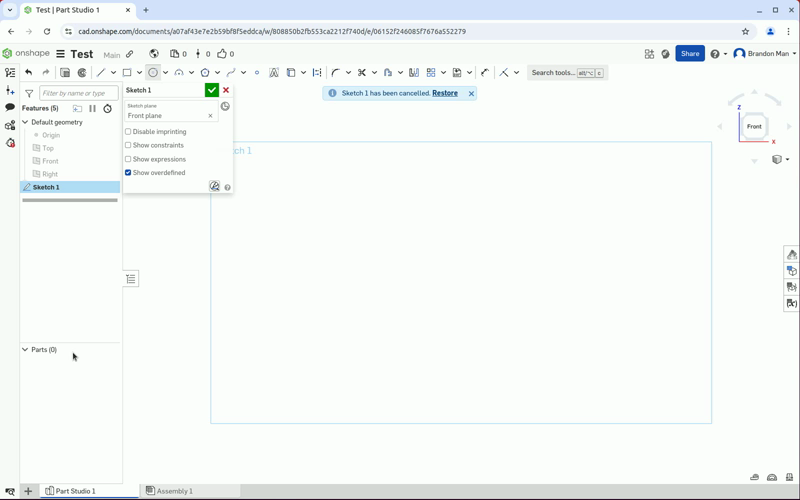
mouse_move(461, 282)
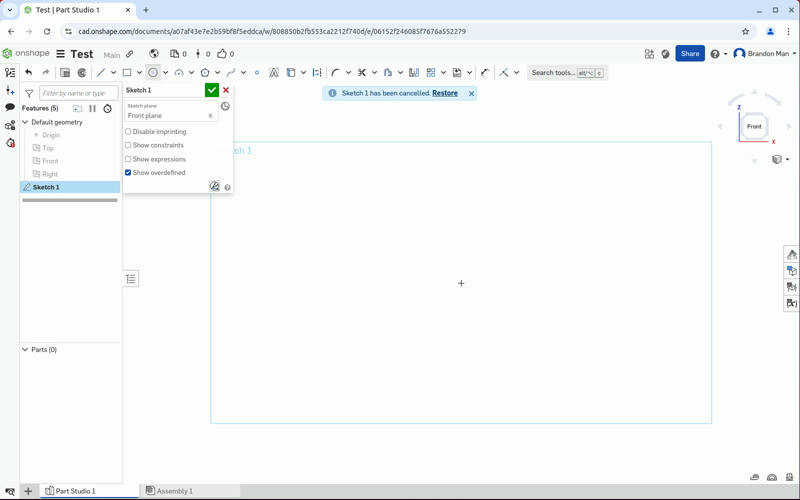
click(461, 282)
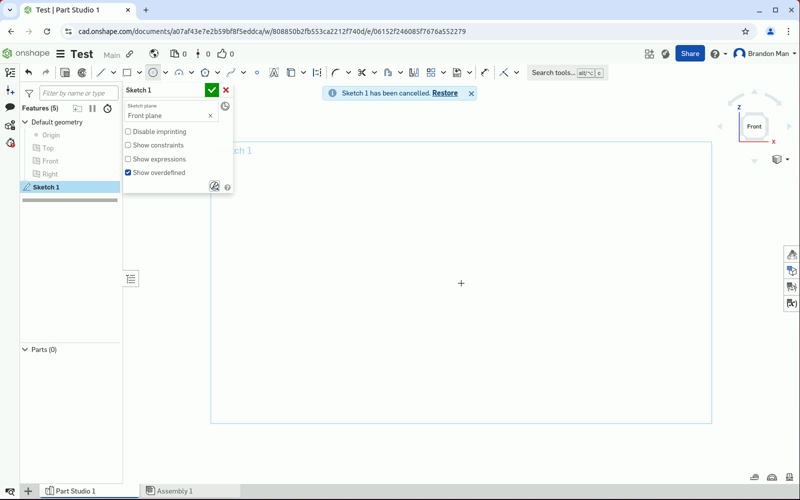
key_up(shift)
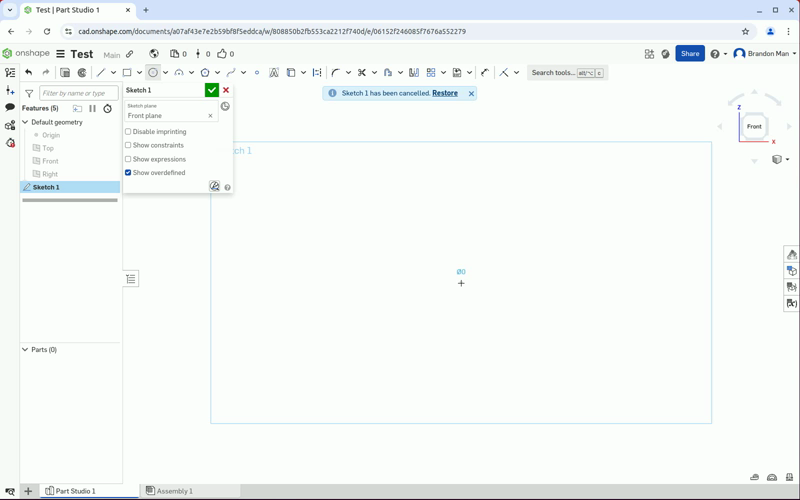
mouse_move(574, 282)
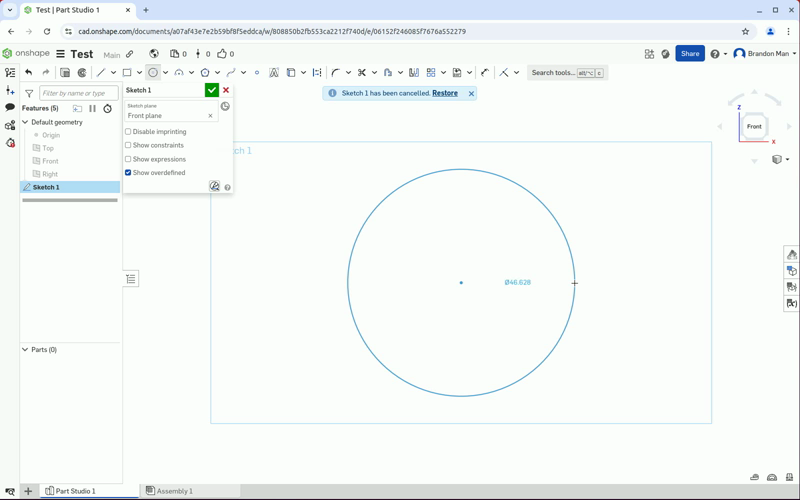
click(574, 282)
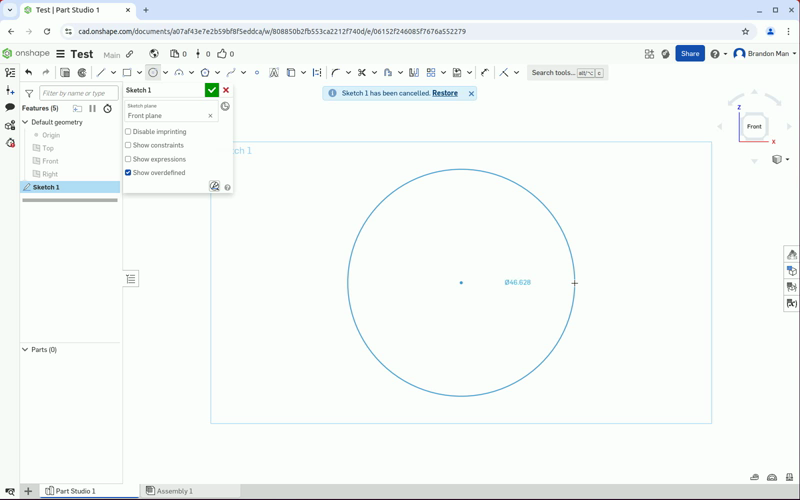
key(esc)
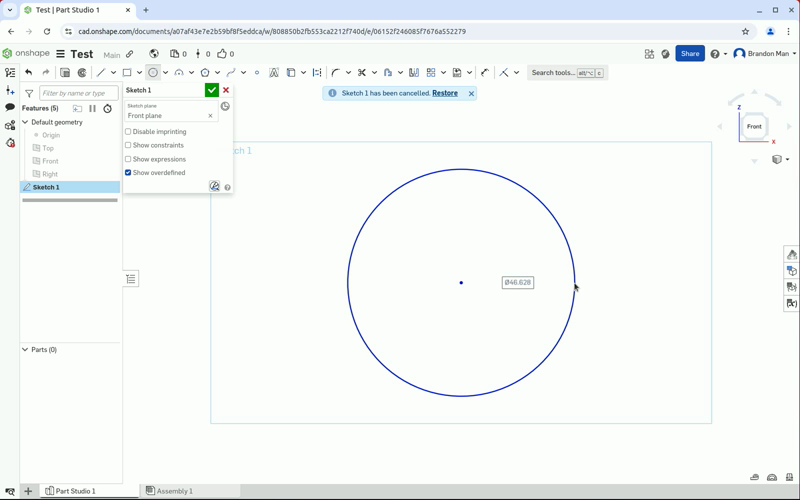
key(c)
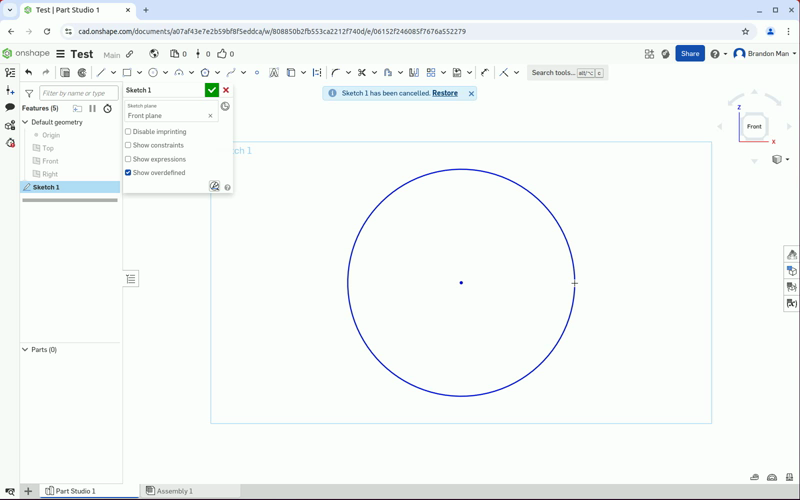
key_down(shift)
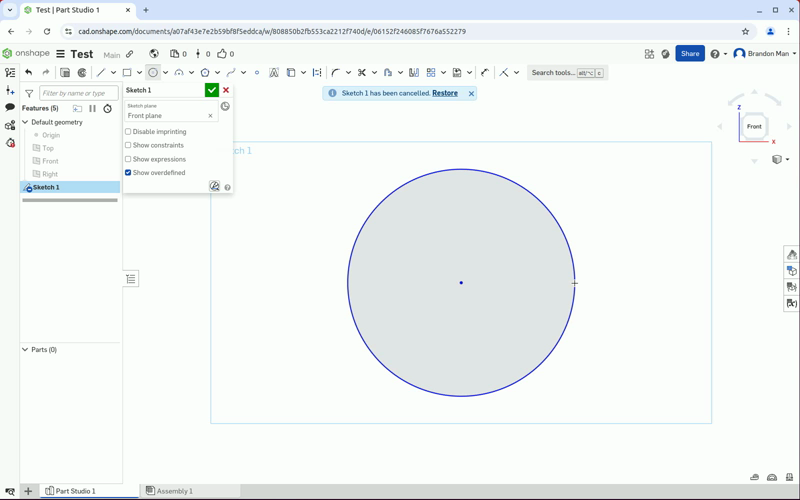
mouse_move(461, 282)
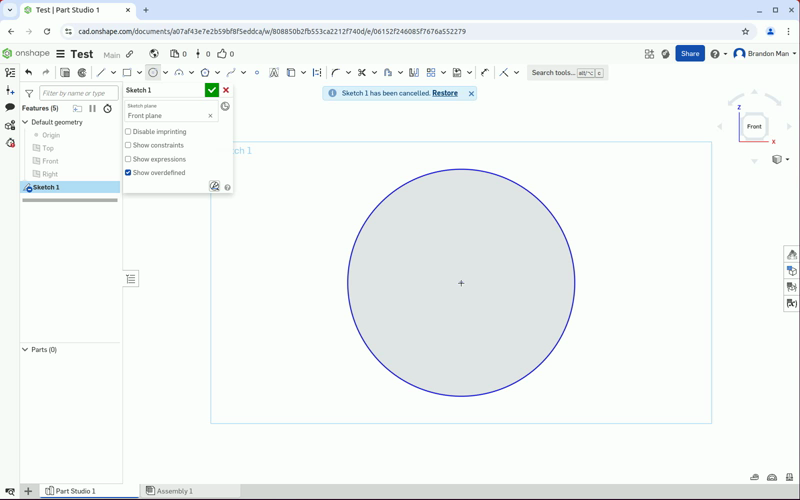
click(461, 282)
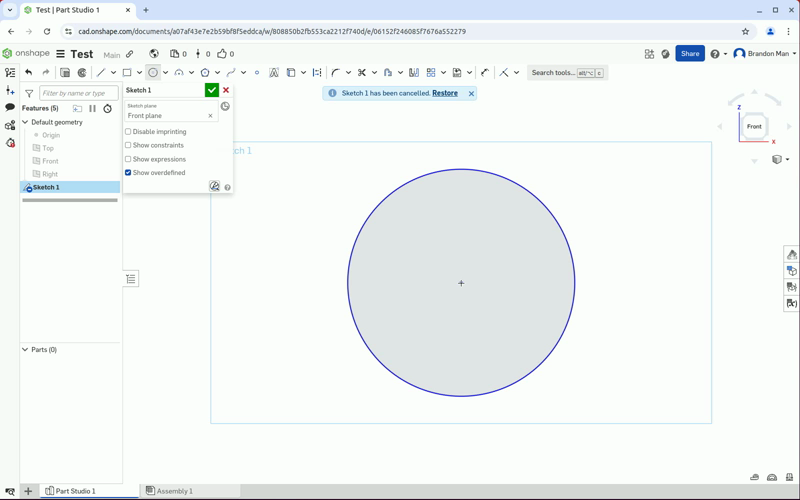
key_up(shift)
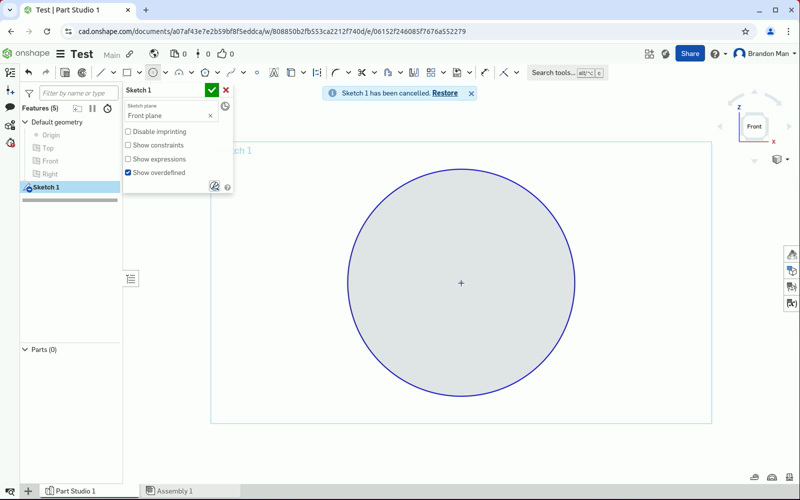
mouse_move(546, 282)
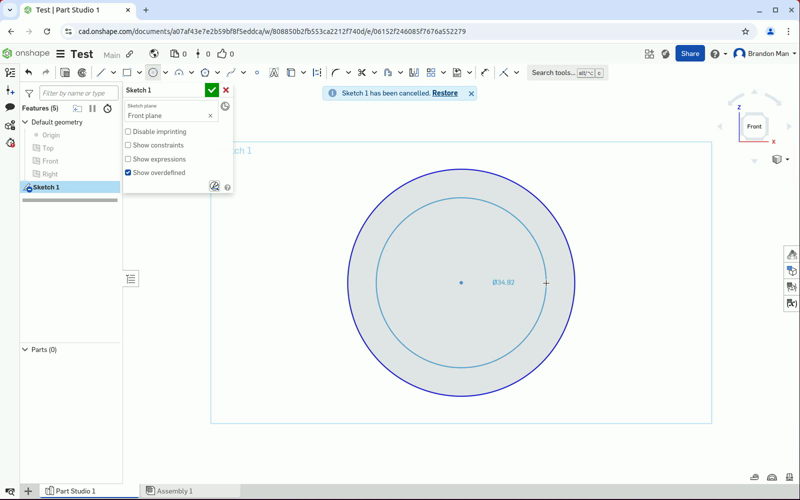
click(546, 282)
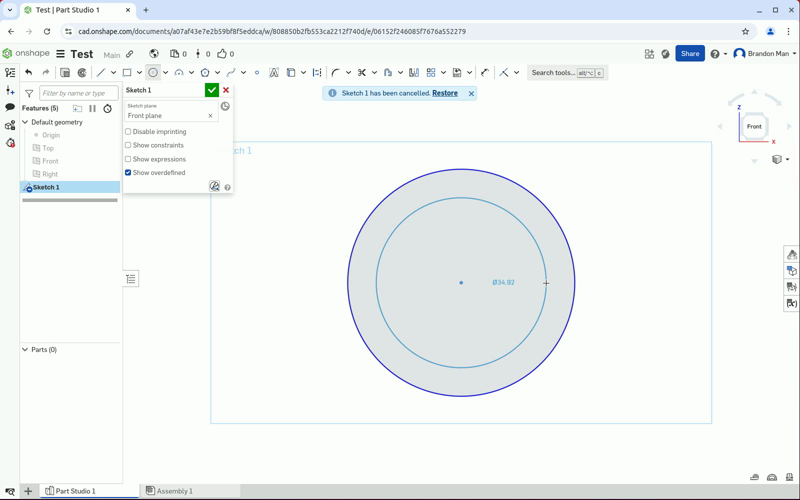
key(esc)
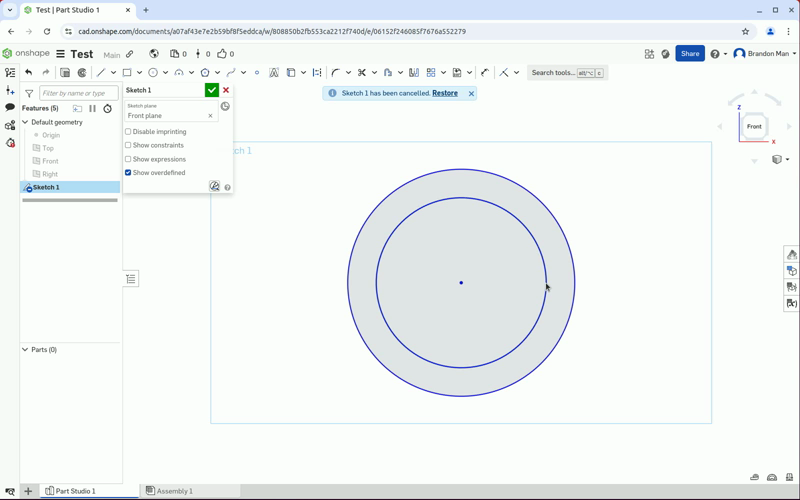
mouse_move(369, 251)
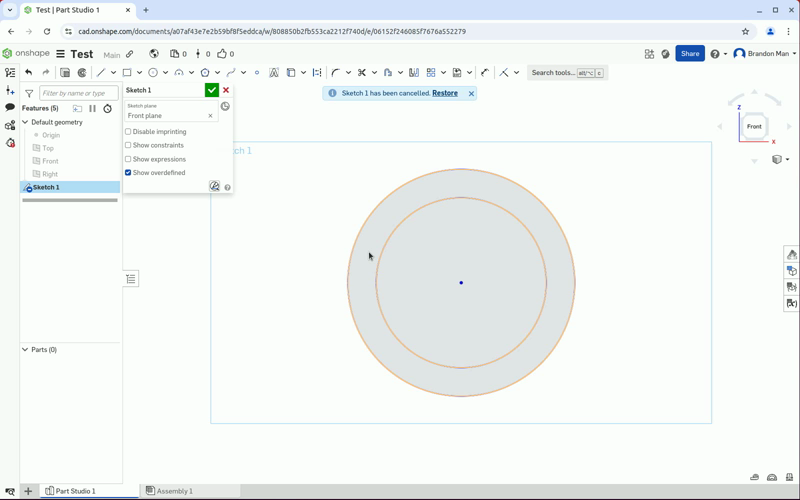
click(369, 251)
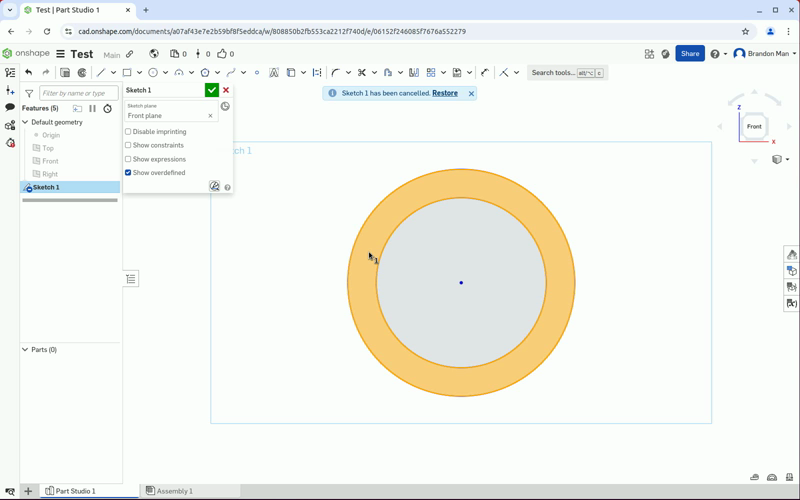
mouse_move(73, 352)
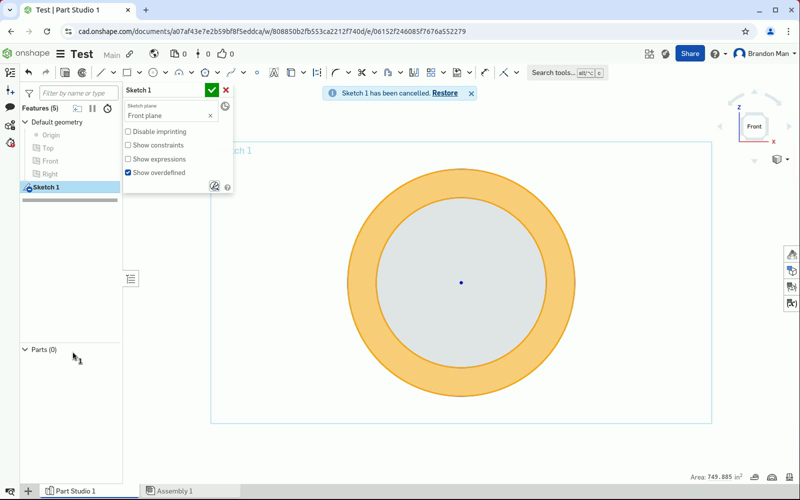
key(shift+y)
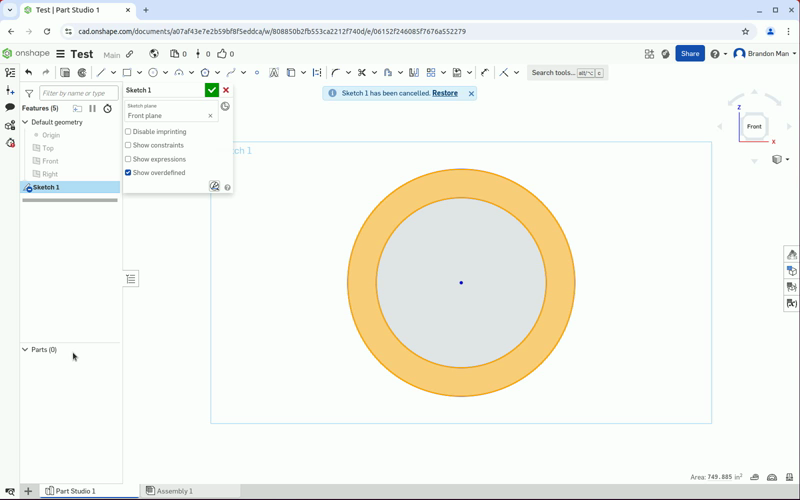
key(shift+e)
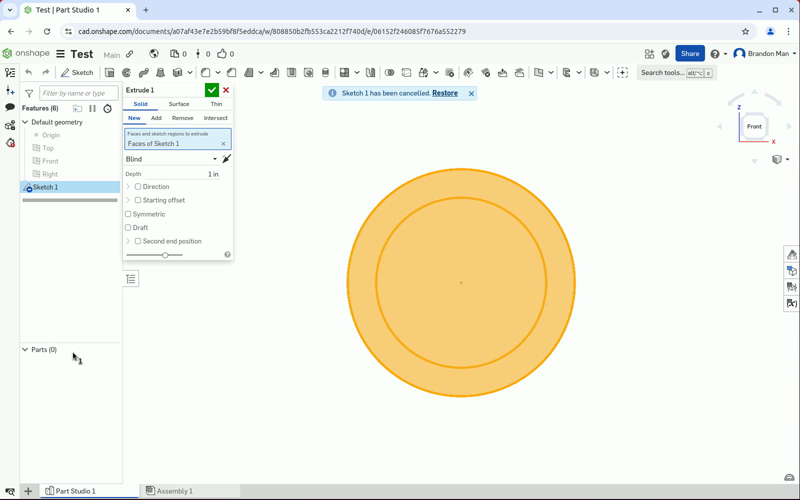
mouse_move(143, 106)
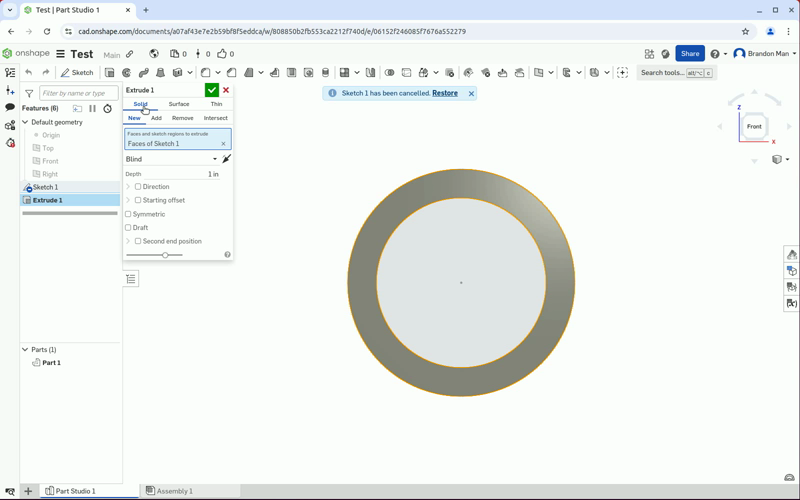
click(143, 106)
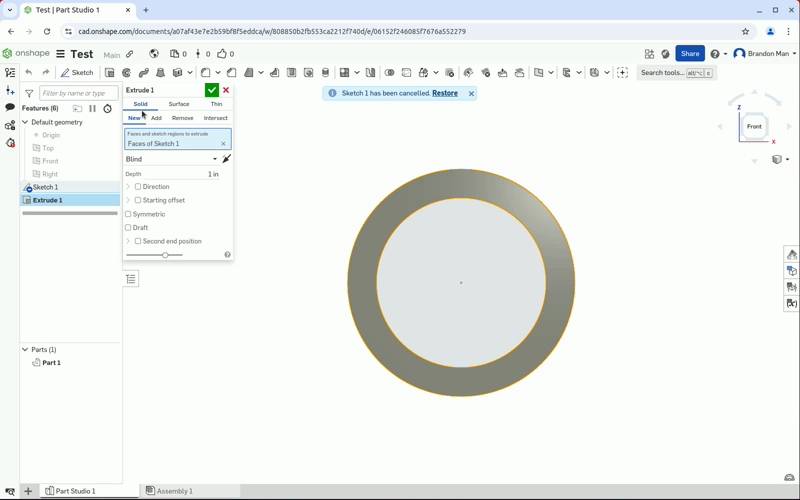
mouse_move(137, 120)
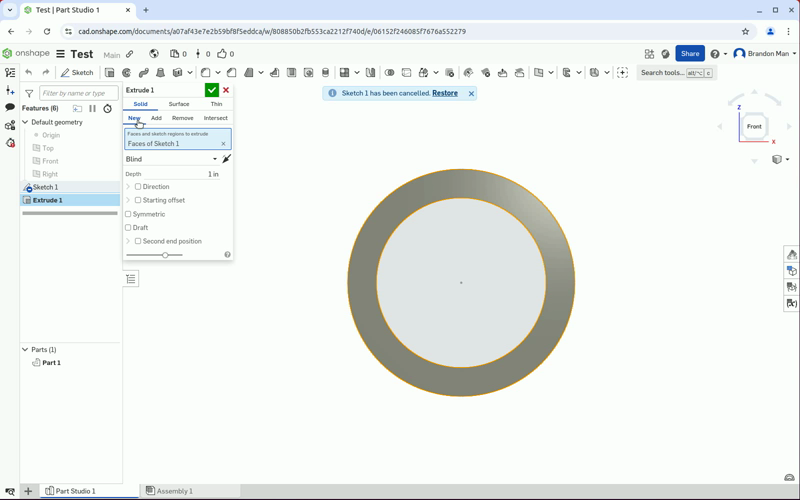
click(137, 120)
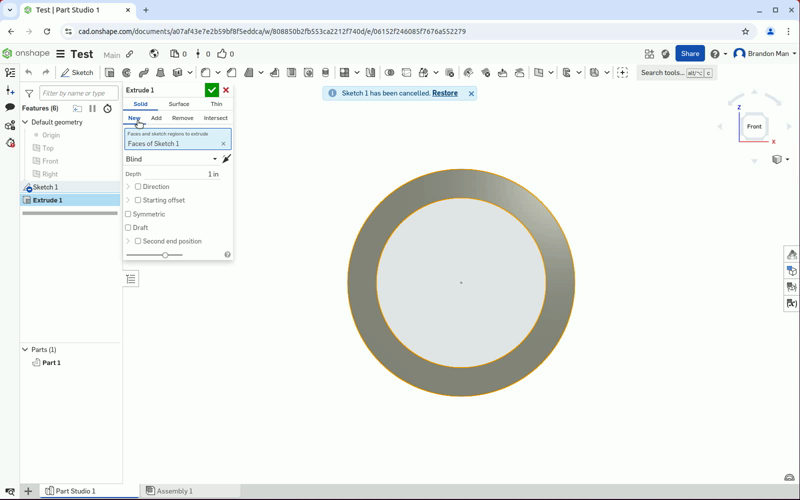
key(tab, 4)
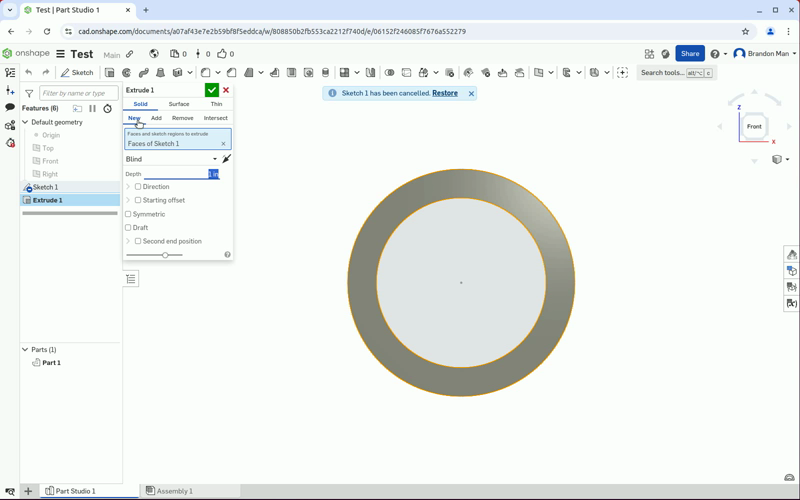
text(23.108)
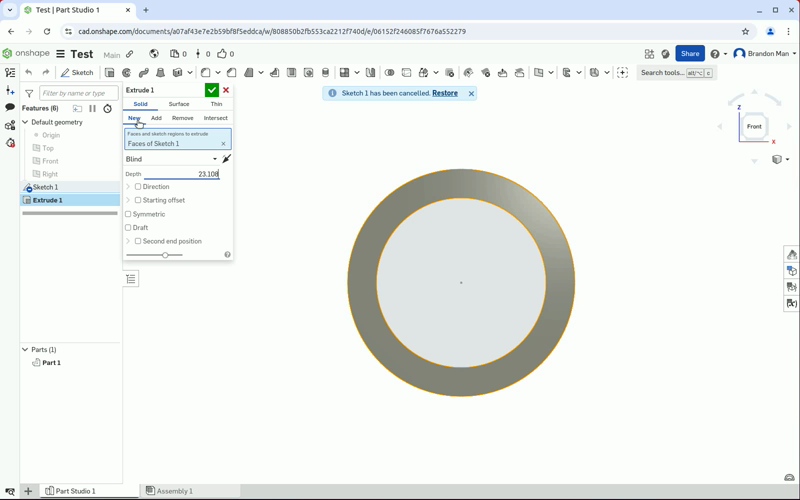
key(enter)
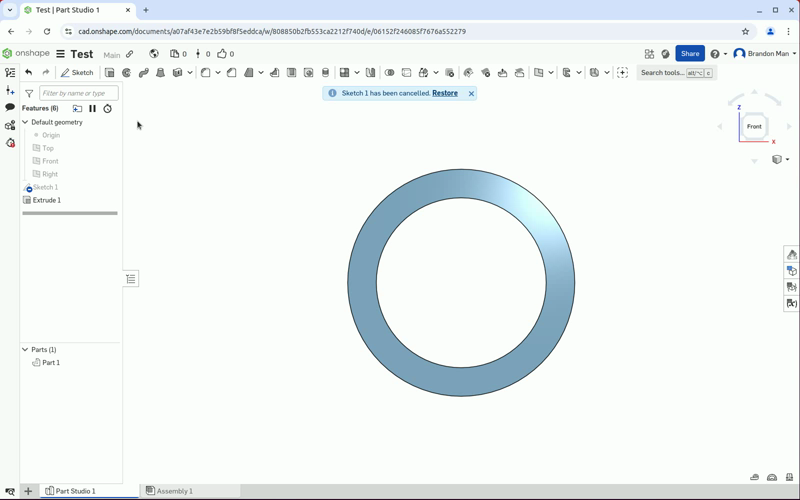
key(shift+h)
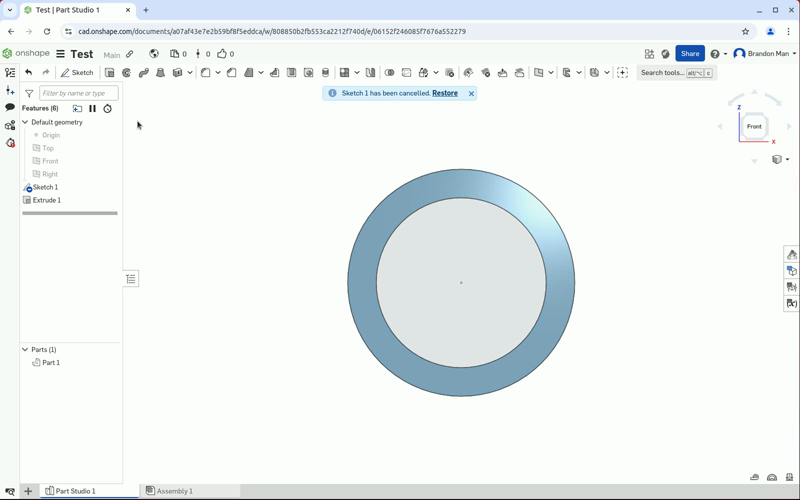
key(shift+h)
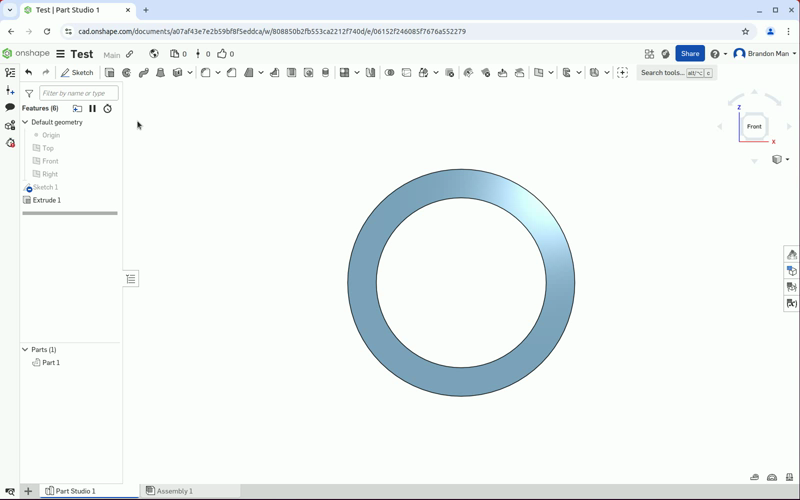
mouse_move(73, 189)
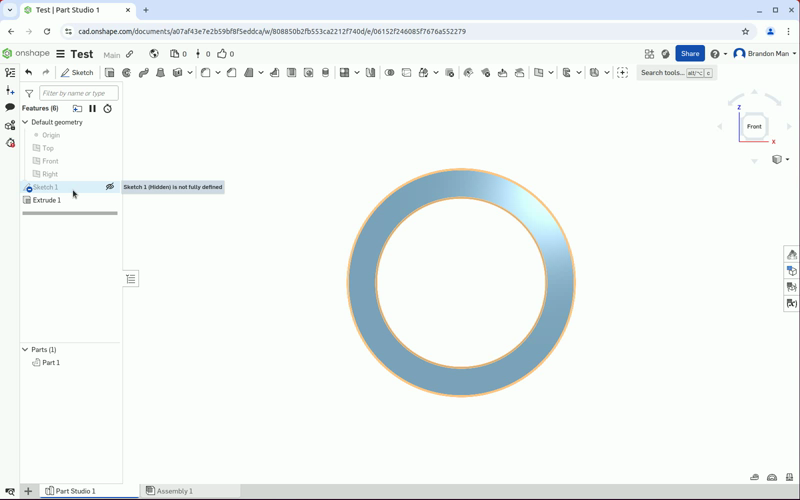
click(73, 189)
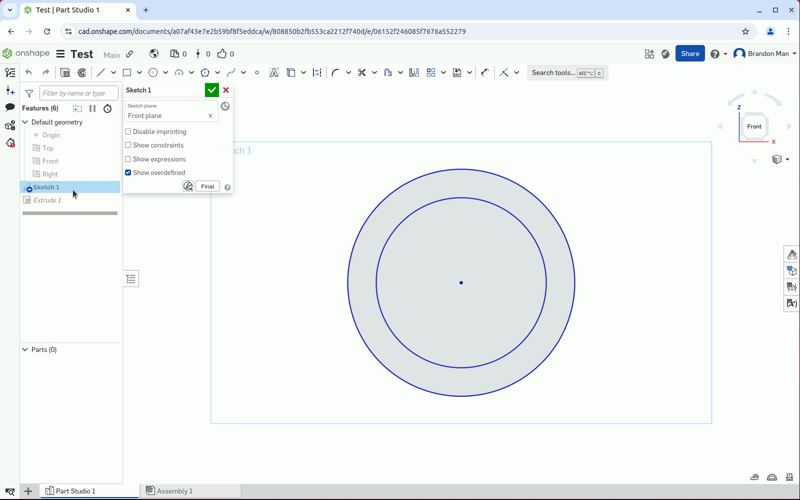
mouse_move(229, 92)
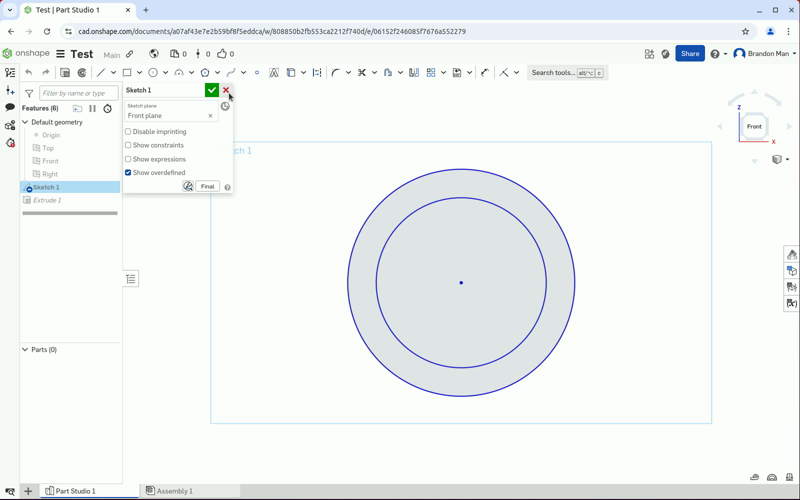
click(229, 92)
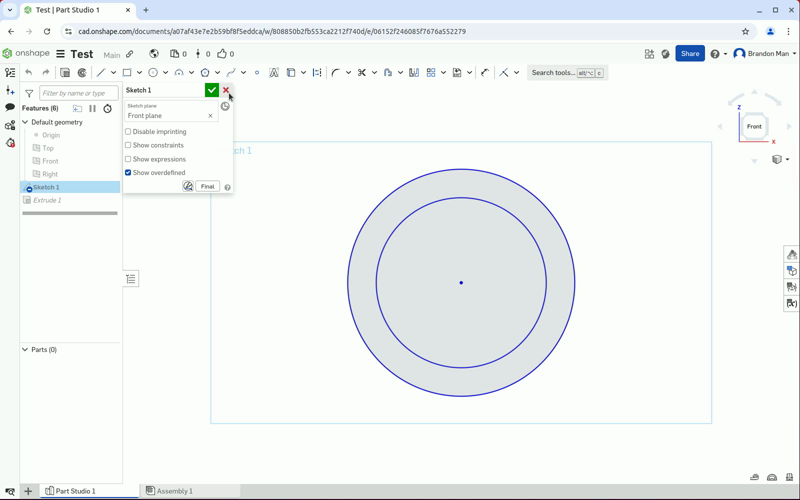
key(shift+s)
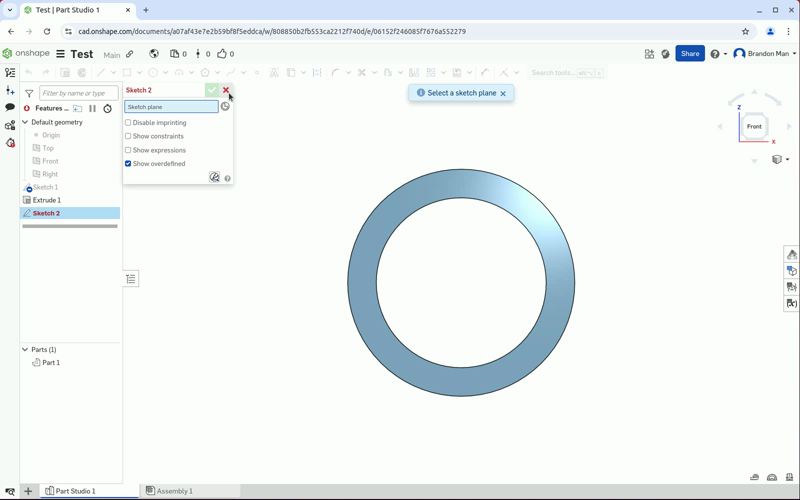
mouse_move(73, 163)
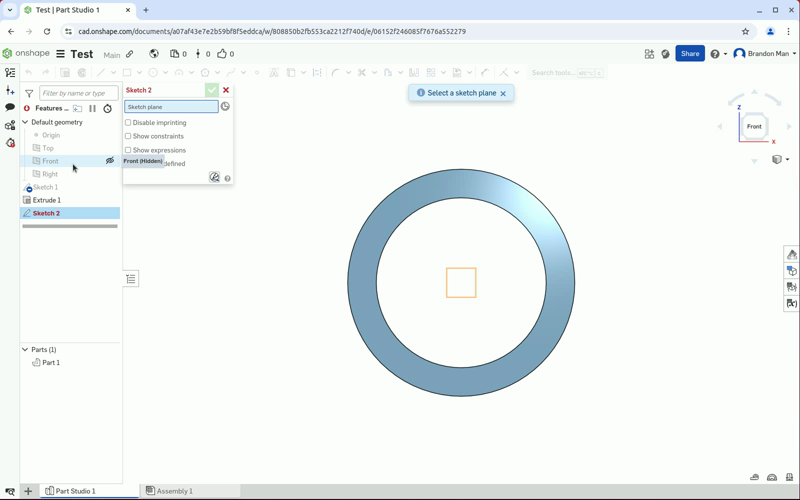
click(73, 163)
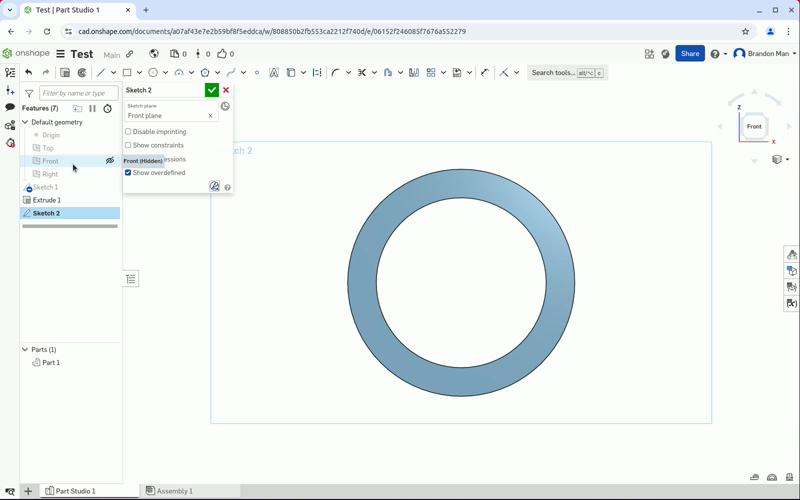
mouse_move(73, 352)
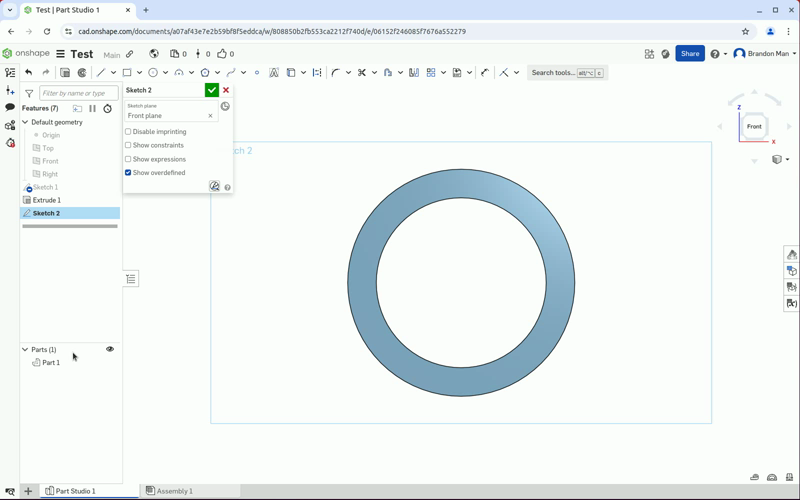
key(y)
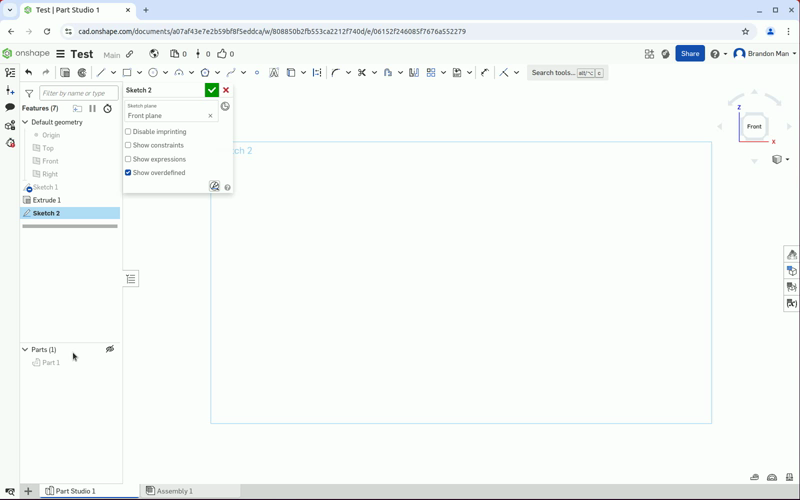
key(c)
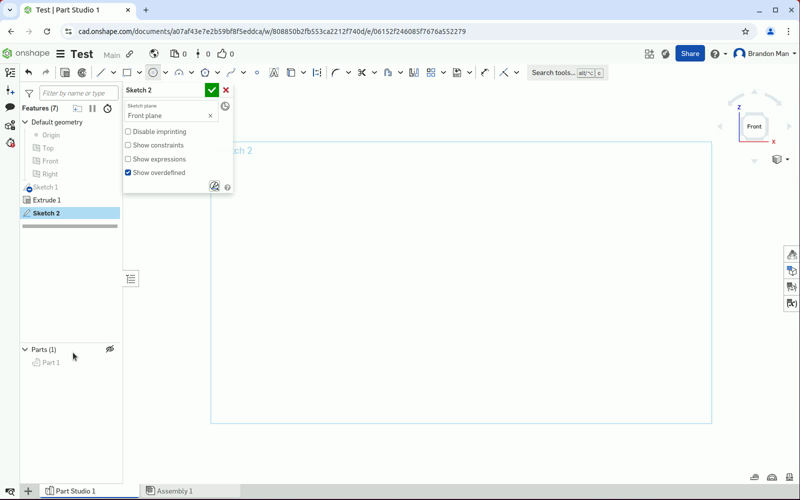
key_down(shift)
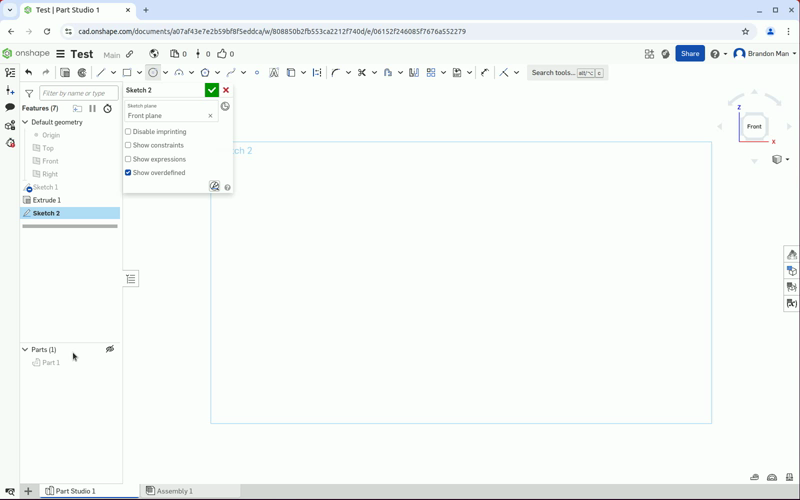
mouse_move(461, 282)
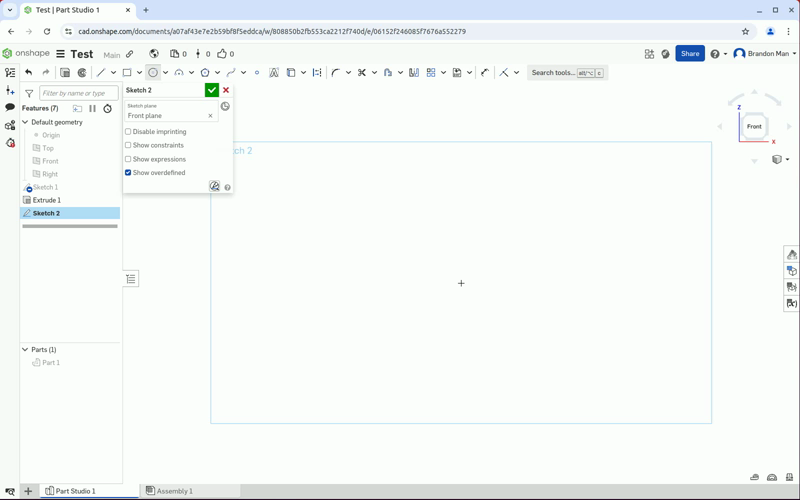
click(461, 282)
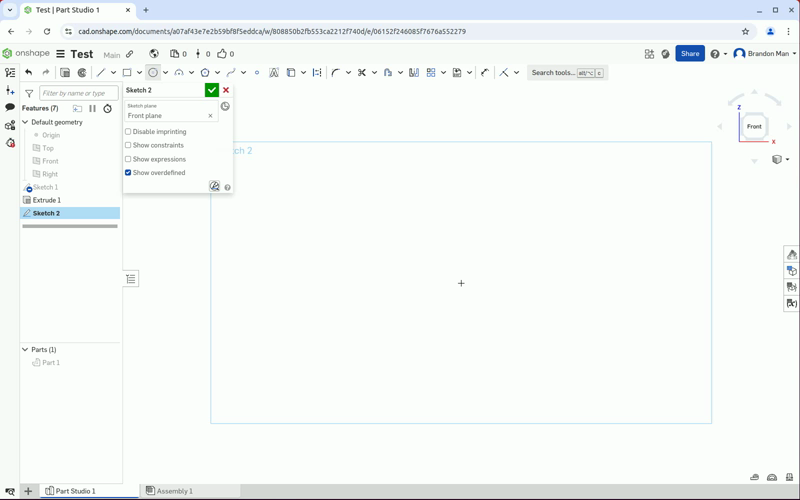
key_up(shift)
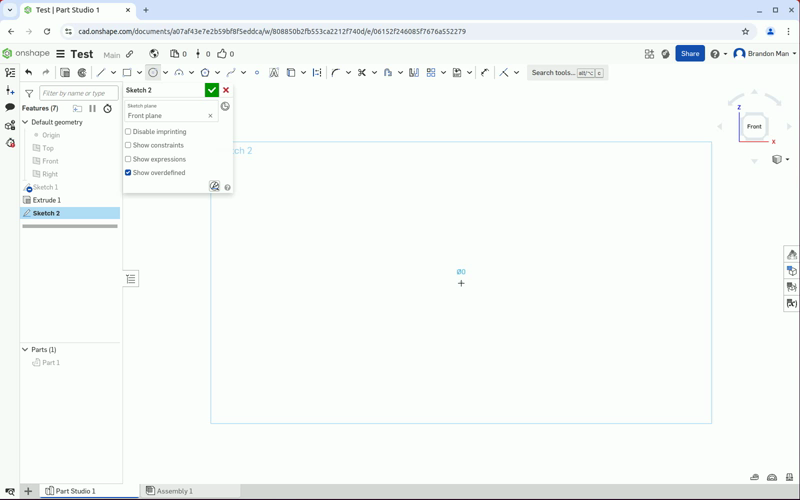
mouse_move(544, 282)
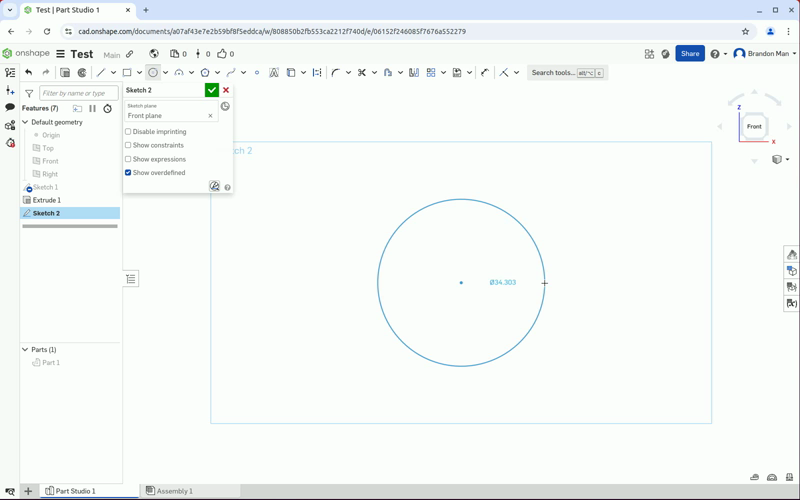
click(544, 282)
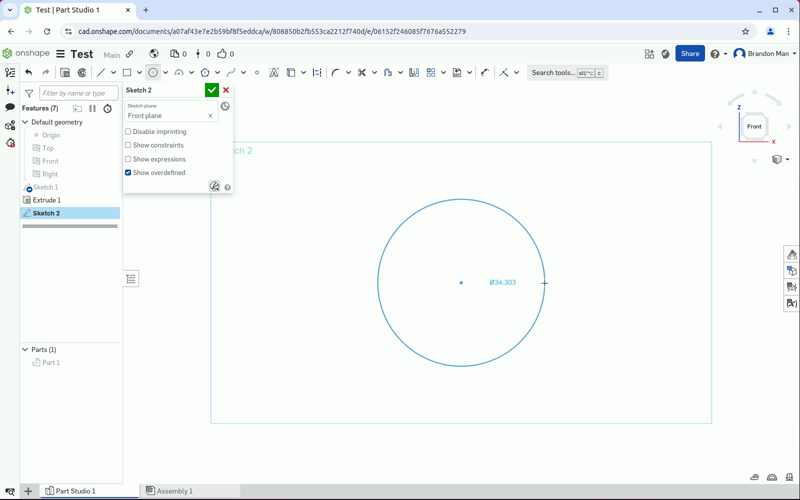
key(esc)
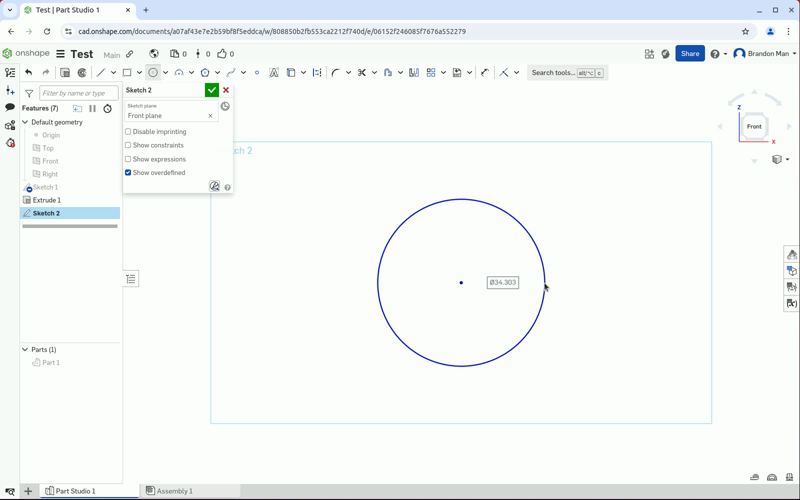
key(c)
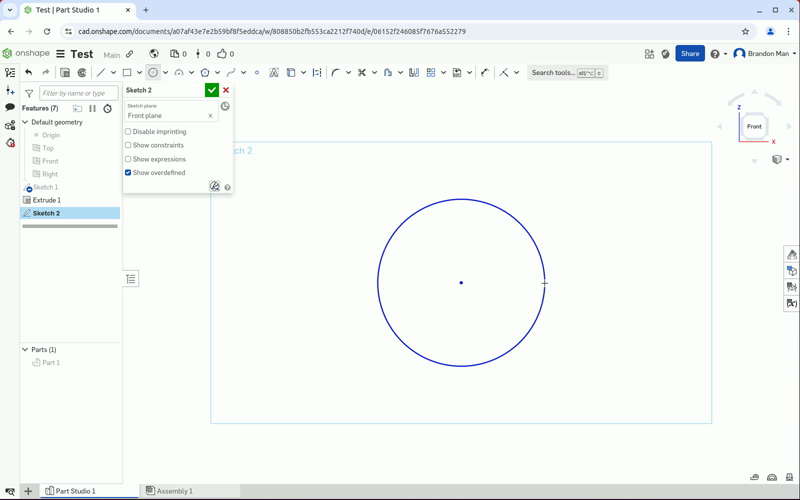
key_down(shift)
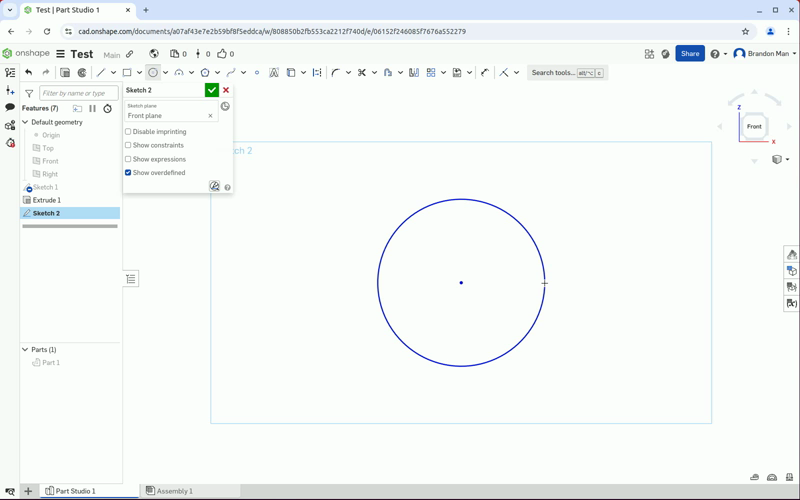
mouse_move(461, 282)
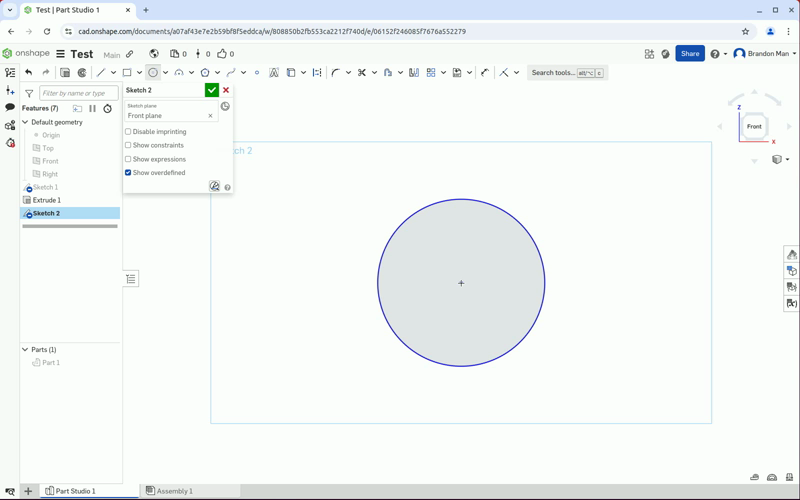
click(461, 282)
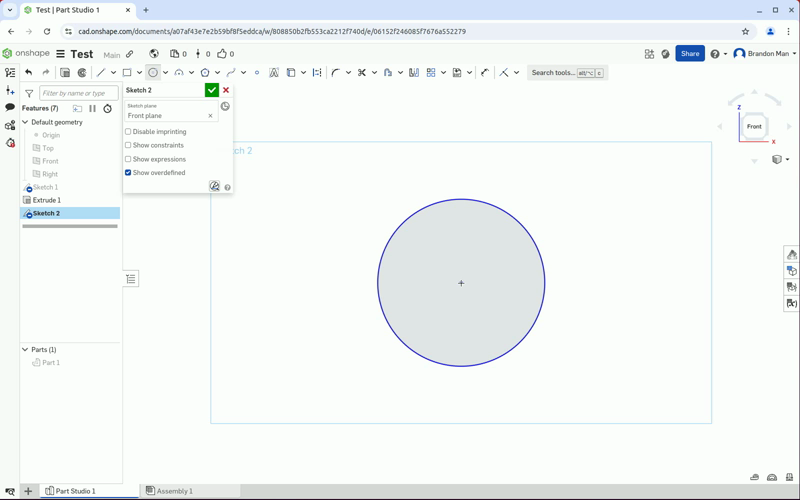
key_up(shift)
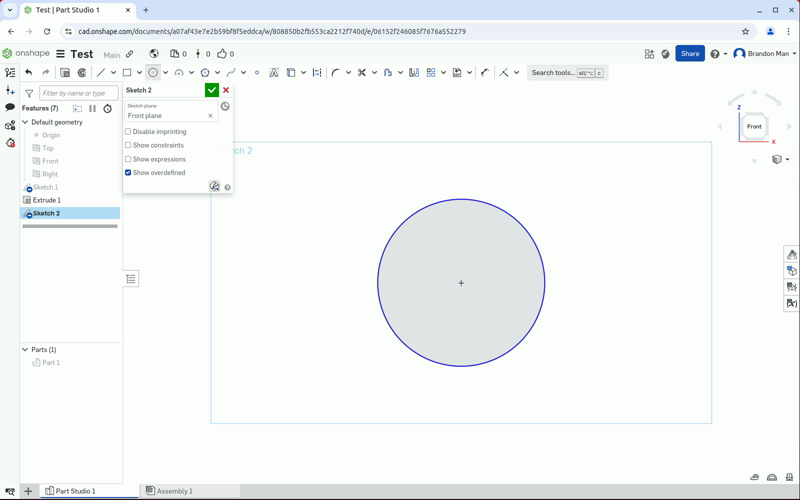
mouse_move(489, 282)
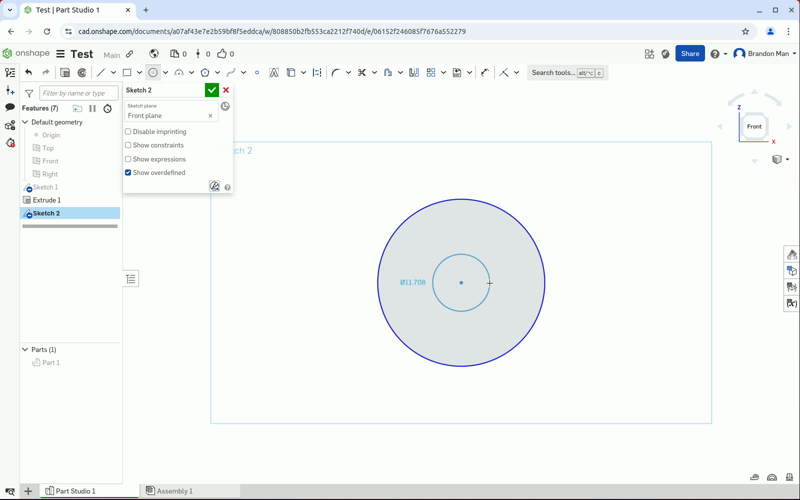
click(489, 282)
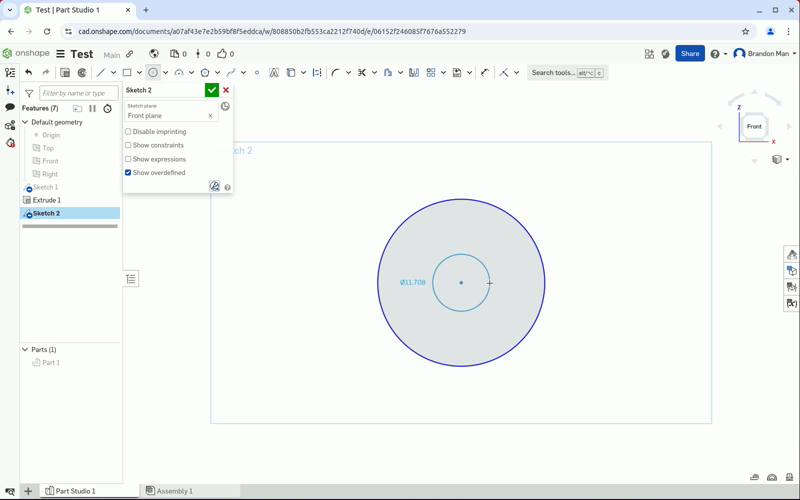
key(esc)
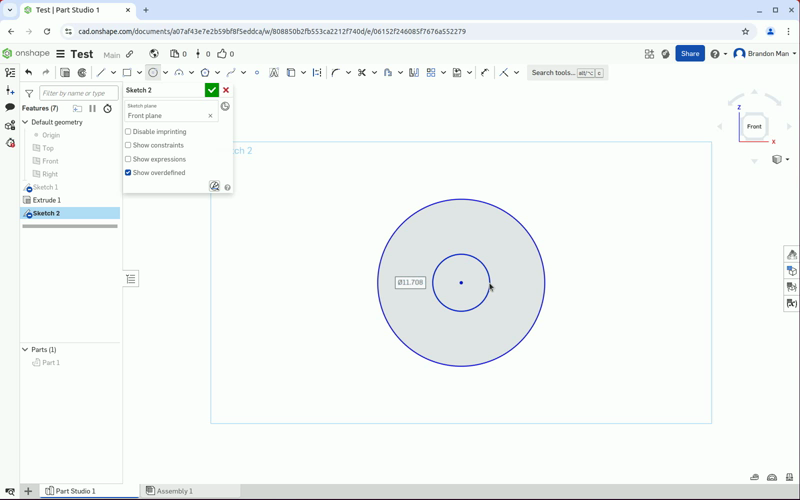
mouse_move(438, 349)
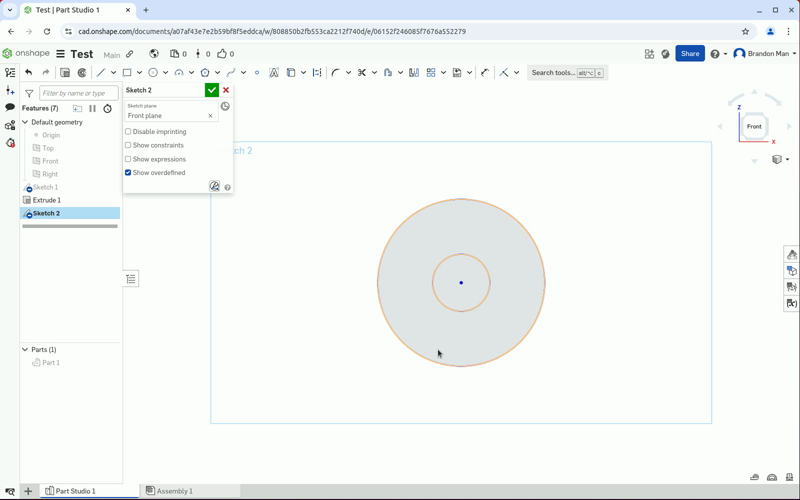
click(438, 349)
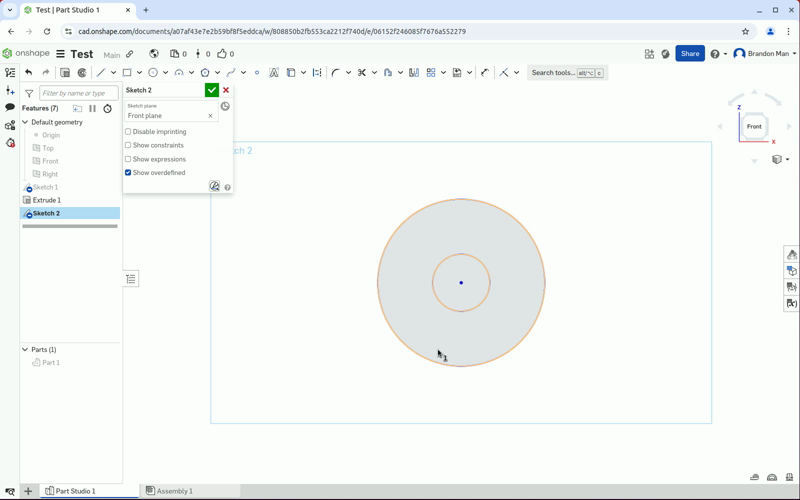
mouse_move(73, 352)
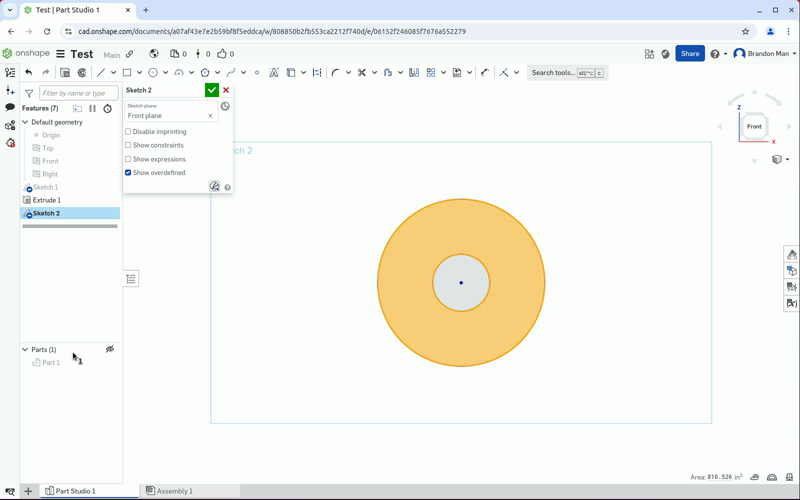
key(shift+y)
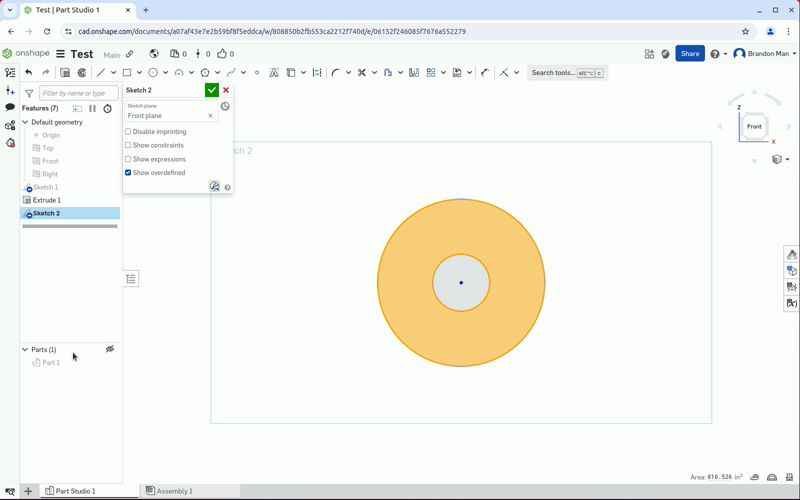
key(shift+e)
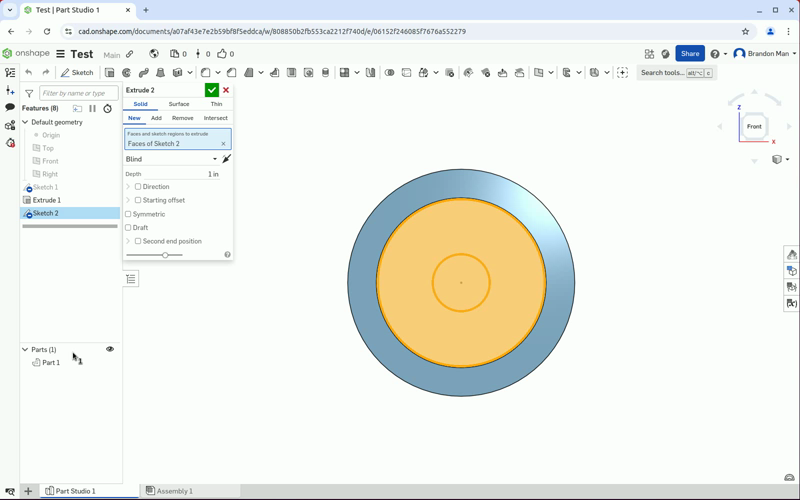
mouse_move(143, 106)
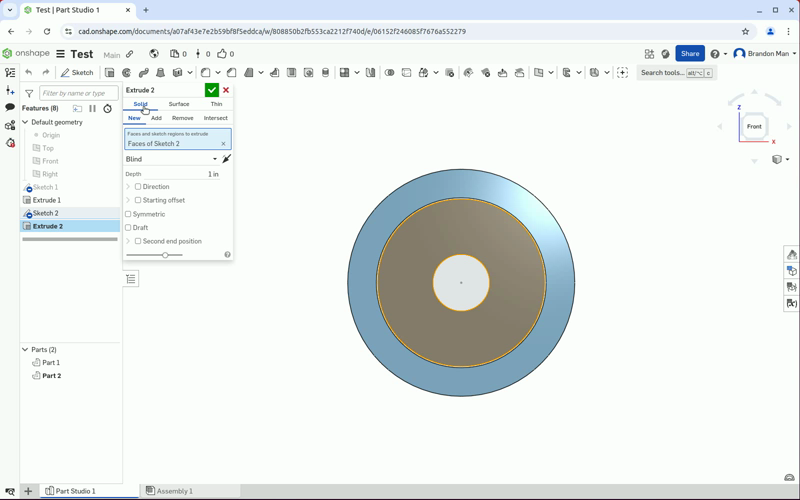
click(143, 106)
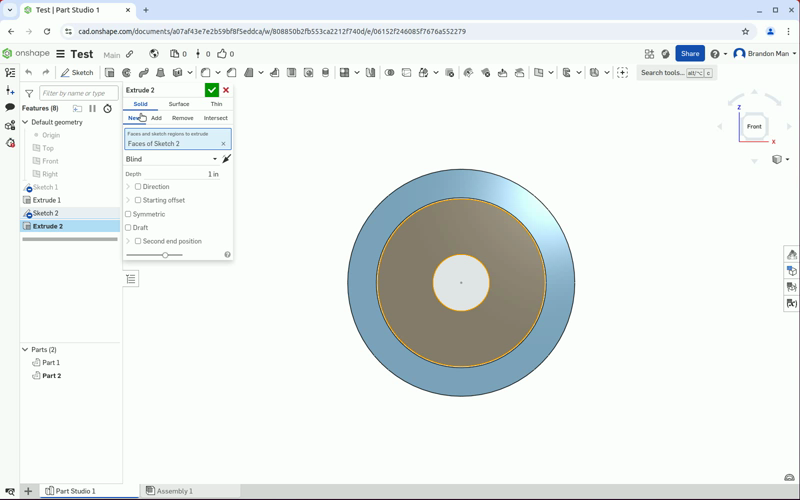
mouse_move(137, 120)
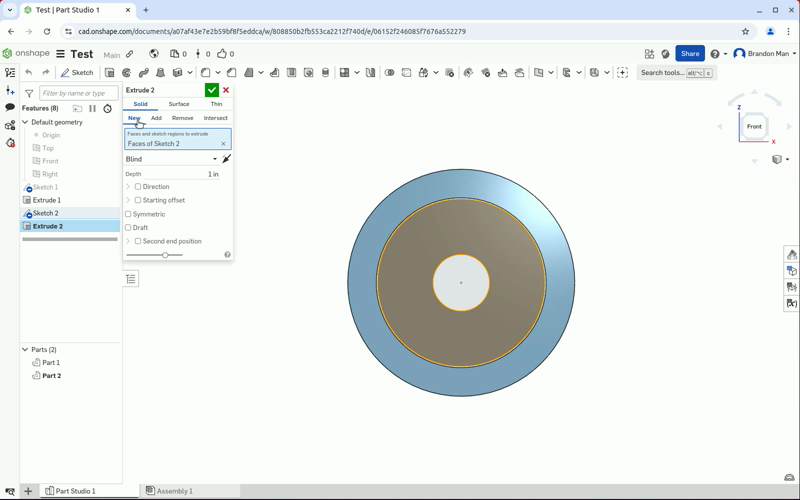
click(137, 120)
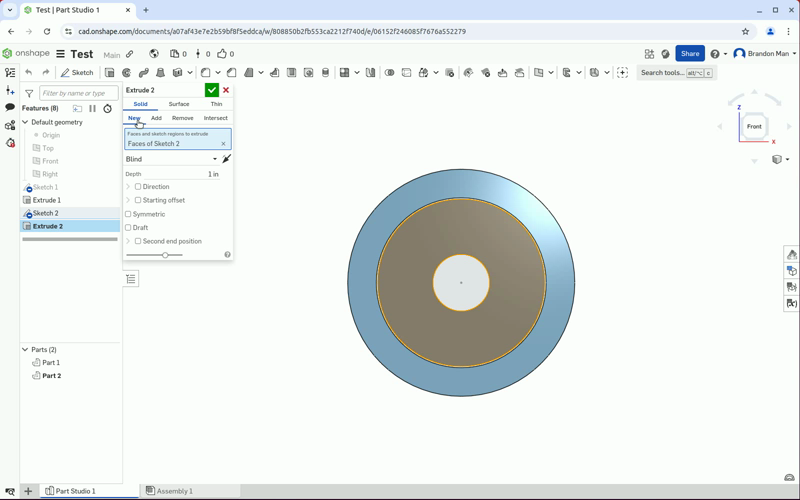
key(tab, 4)
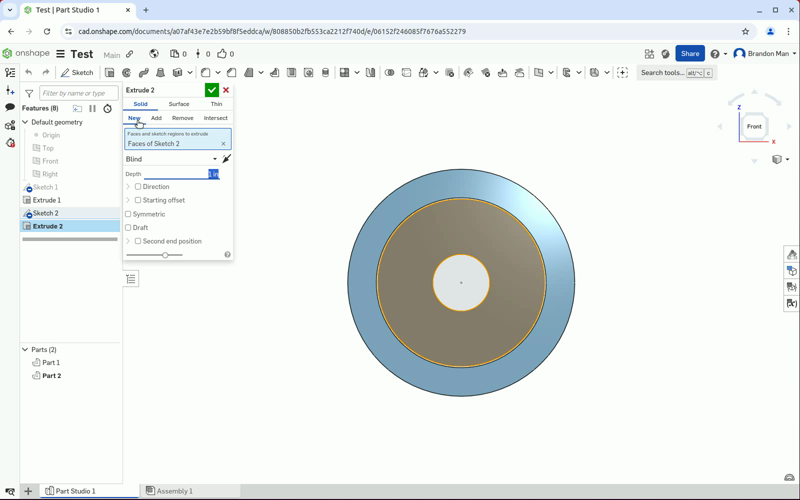
text(23.108)
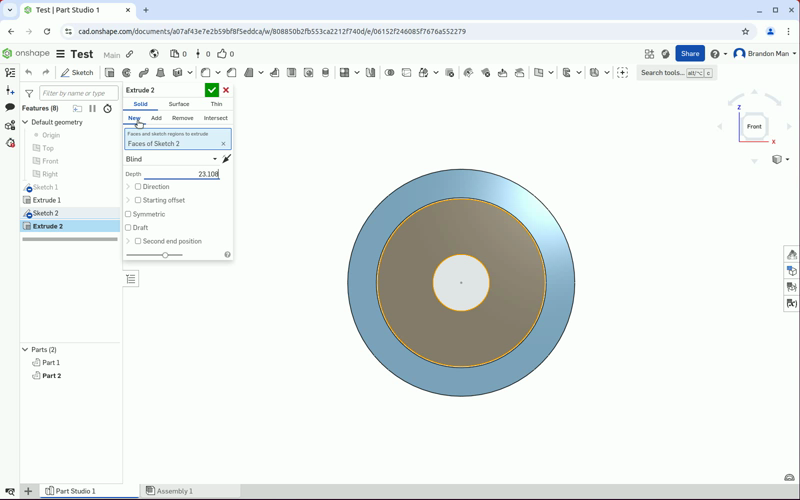
key(enter)
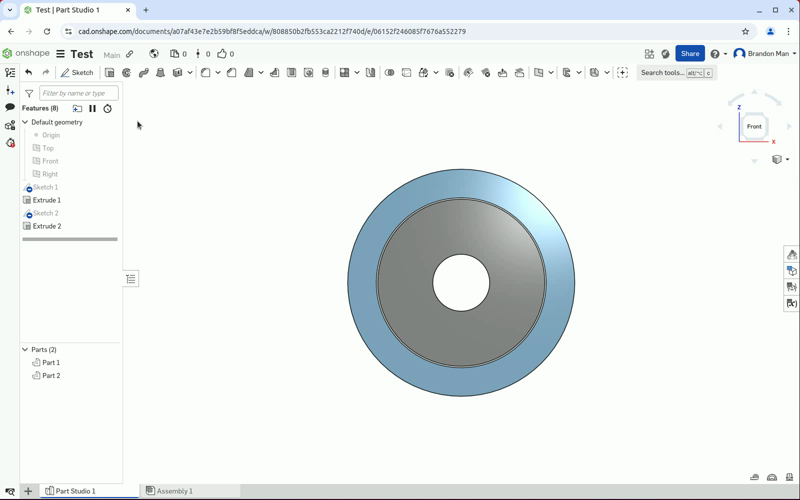
key(shift+h)
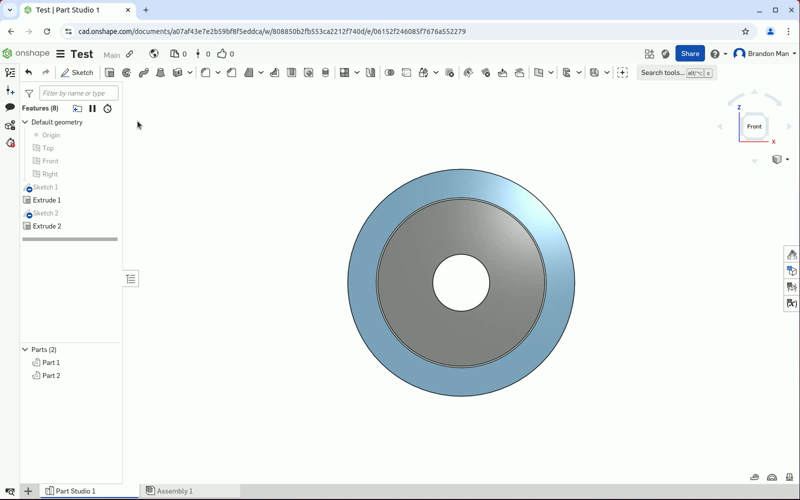
key(shift+h)
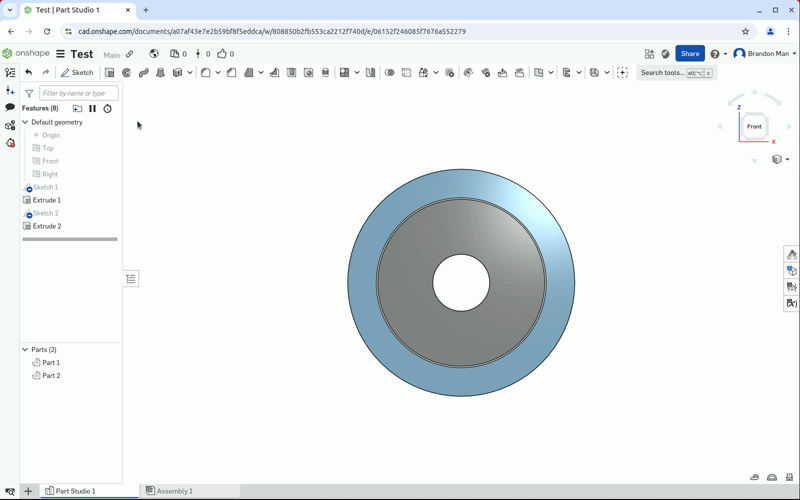
mouse_move(73, 189)
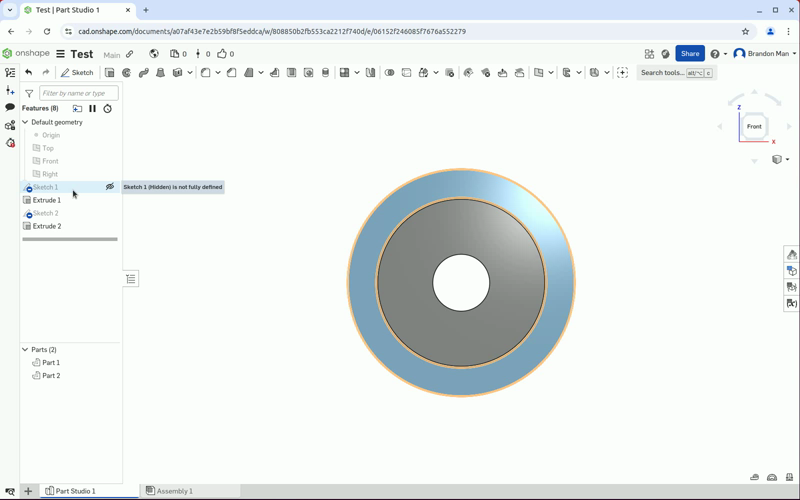
click(73, 189)
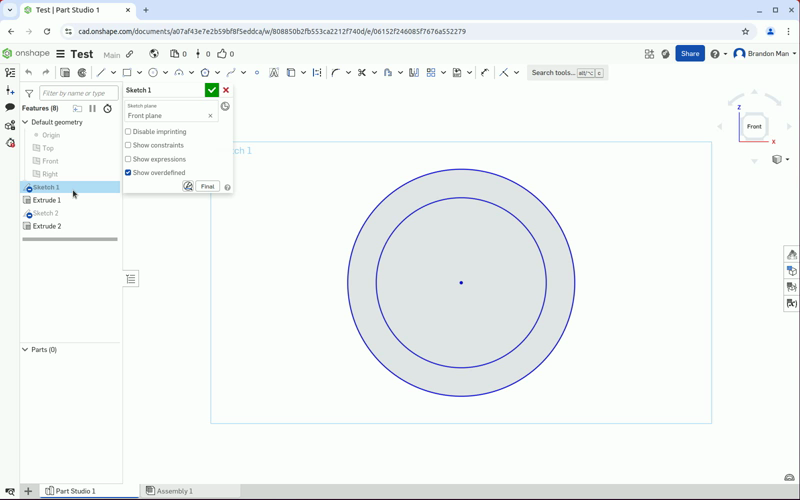
mouse_move(229, 92)
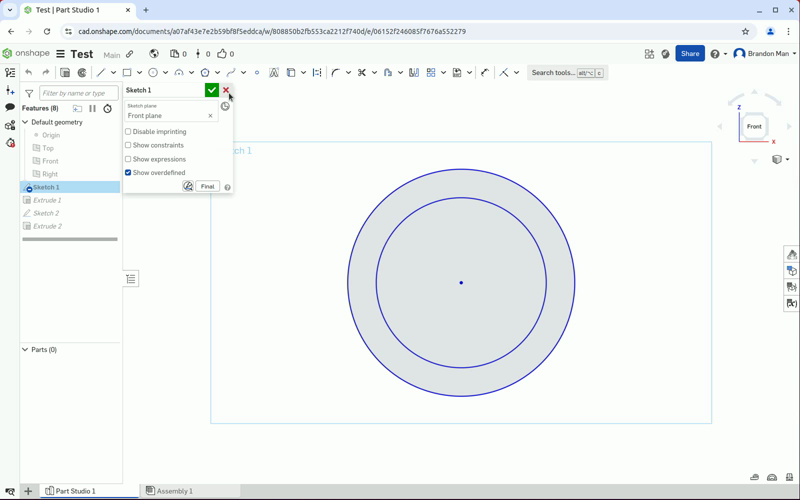
click(229, 92)
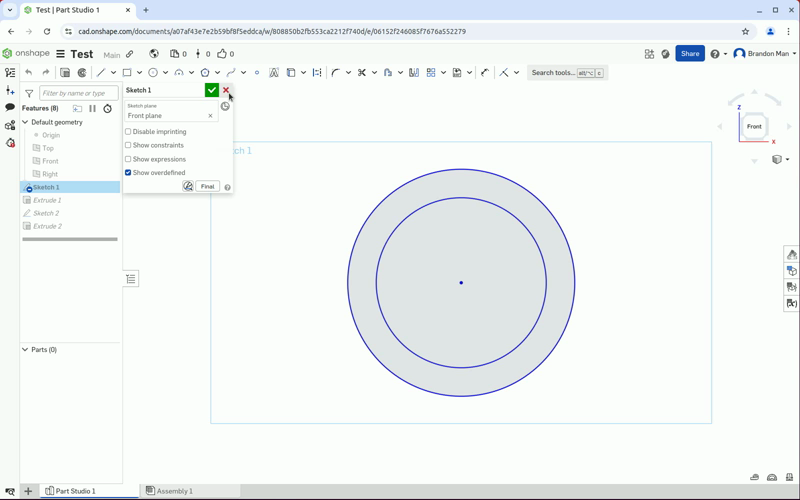
key(shift+s)
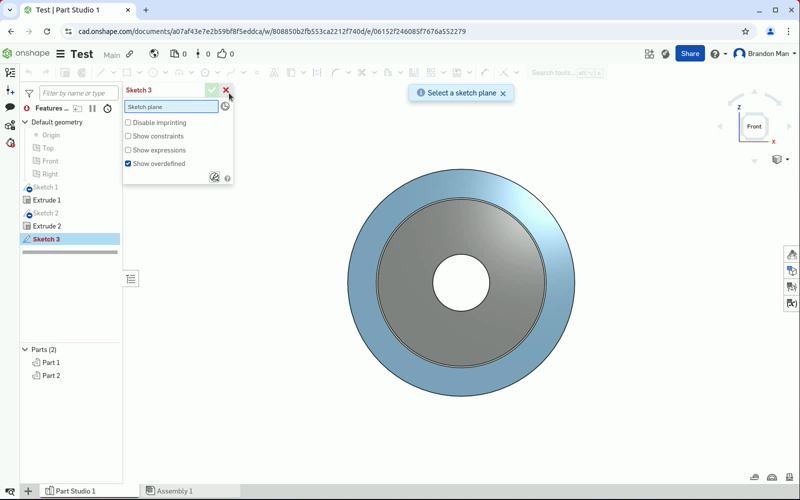
mouse_move(73, 163)
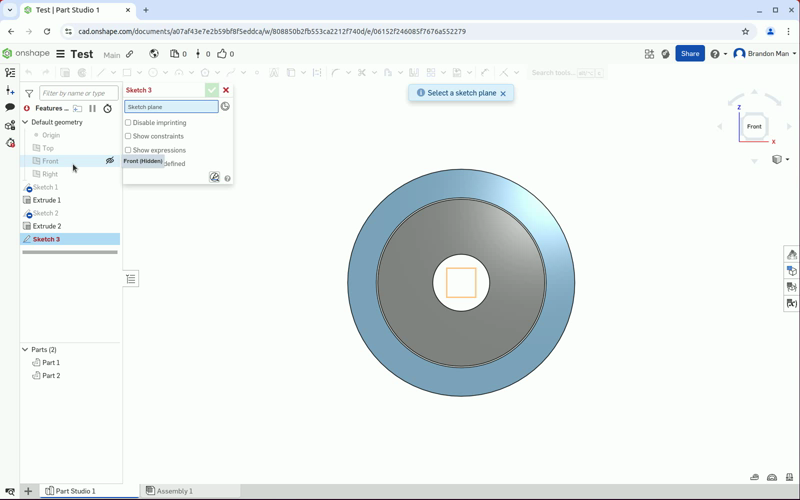
click(73, 163)
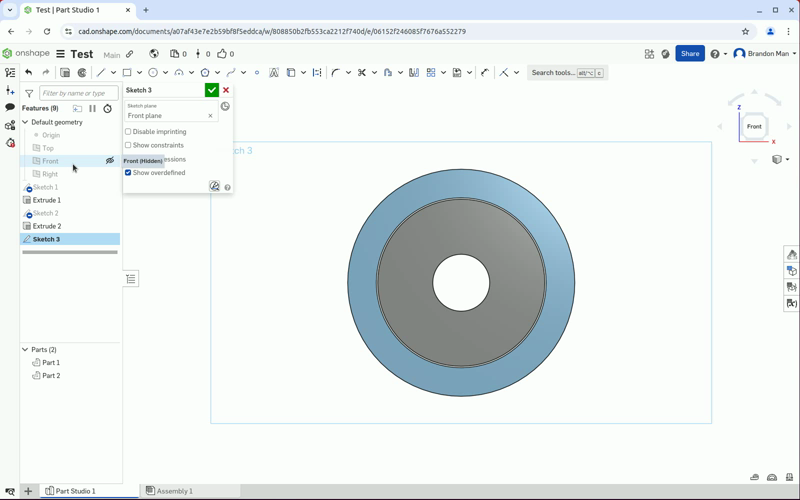
mouse_move(73, 352)
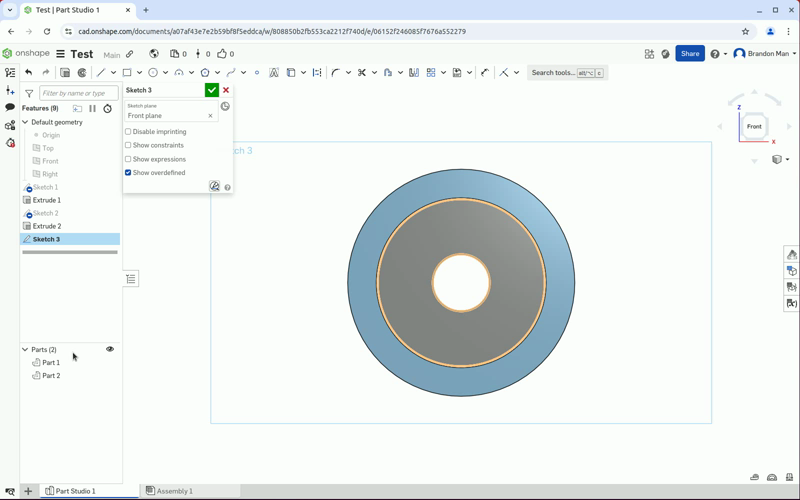
key(y)
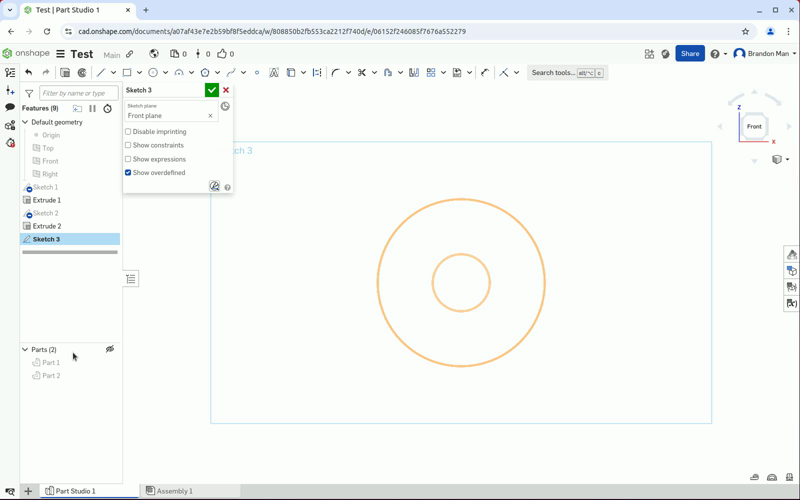
key(c)
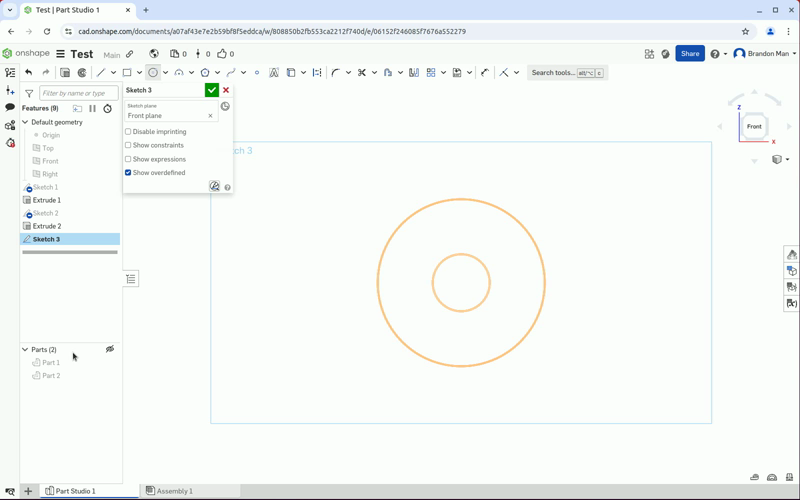
key_down(shift)
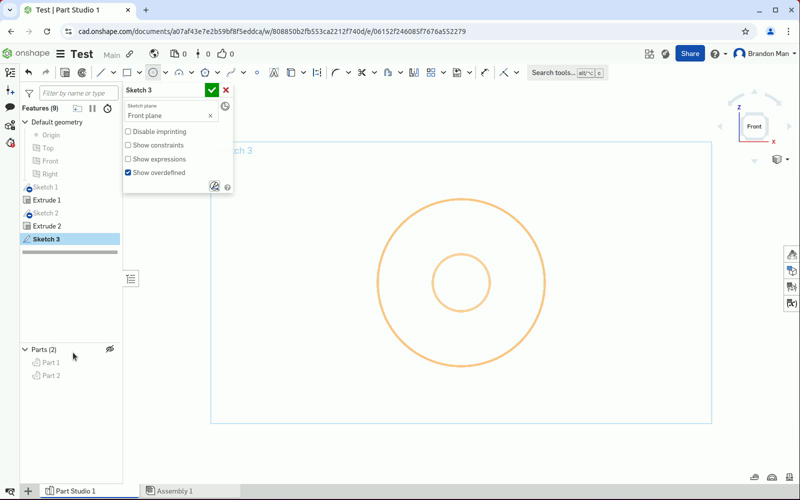
mouse_move(461, 282)
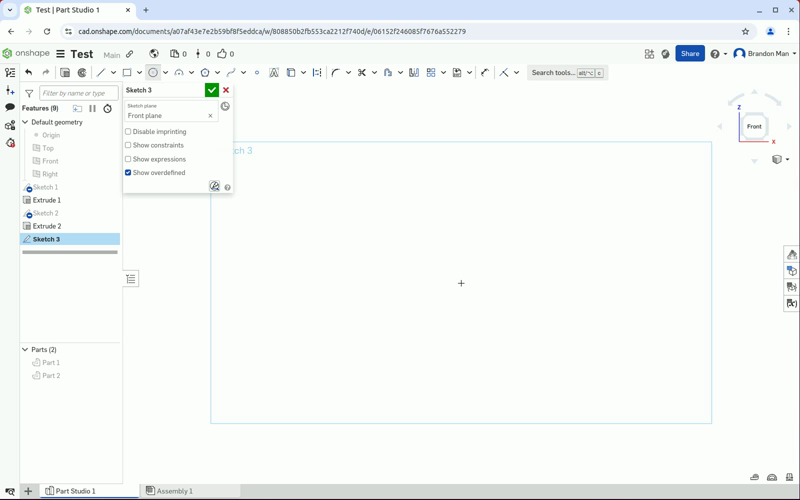
click(461, 282)
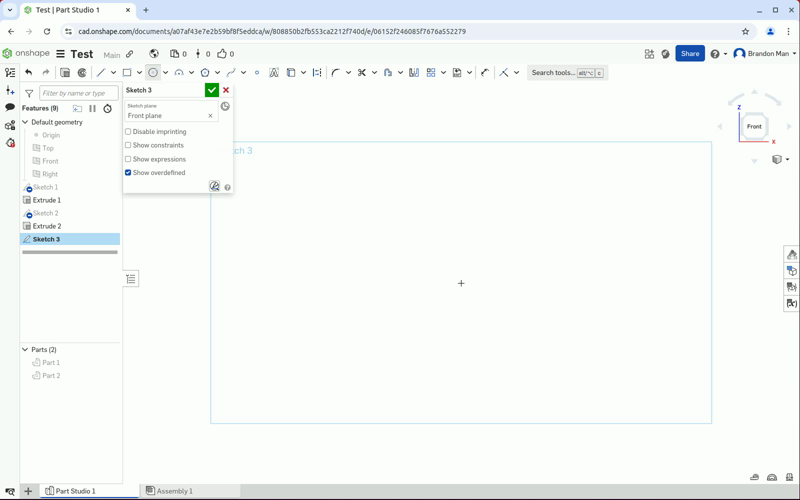
key_up(shift)
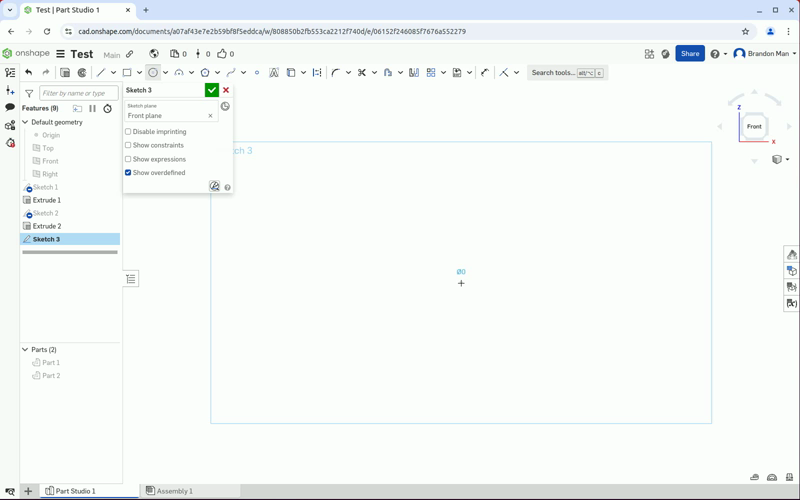
mouse_move(490, 282)
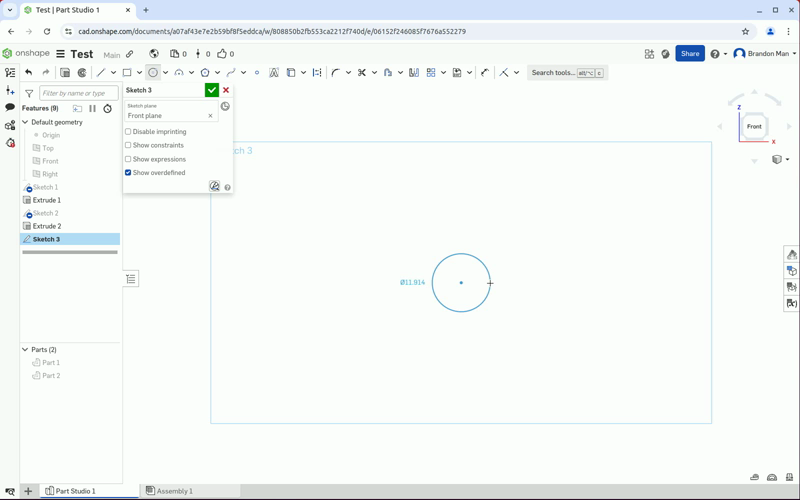
click(490, 282)
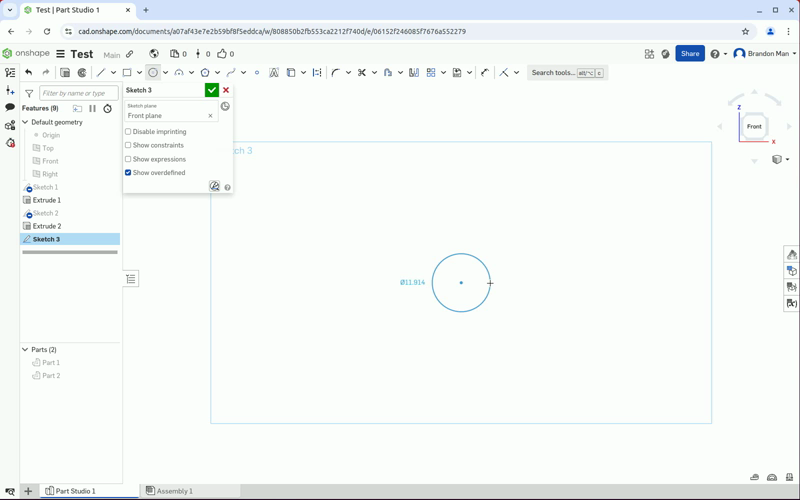
key(esc)
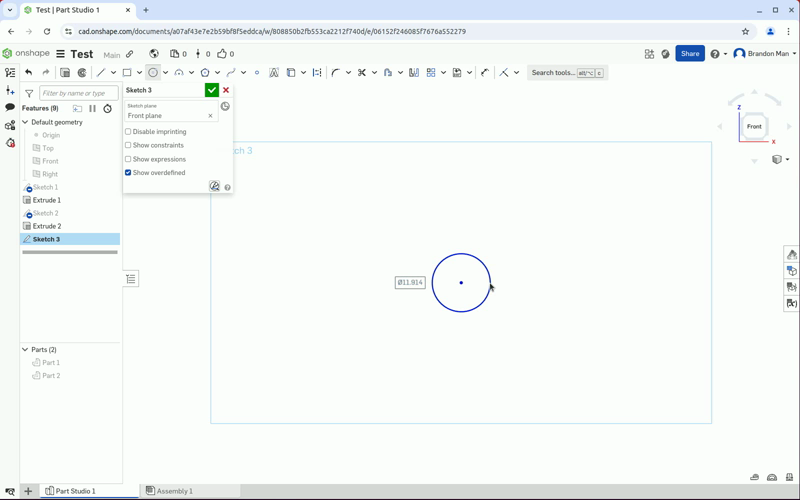
mouse_move(468, 296)
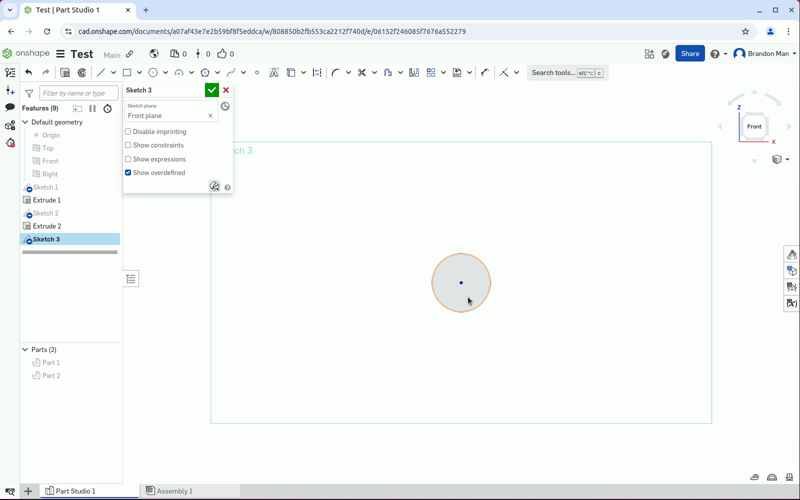
click(468, 296)
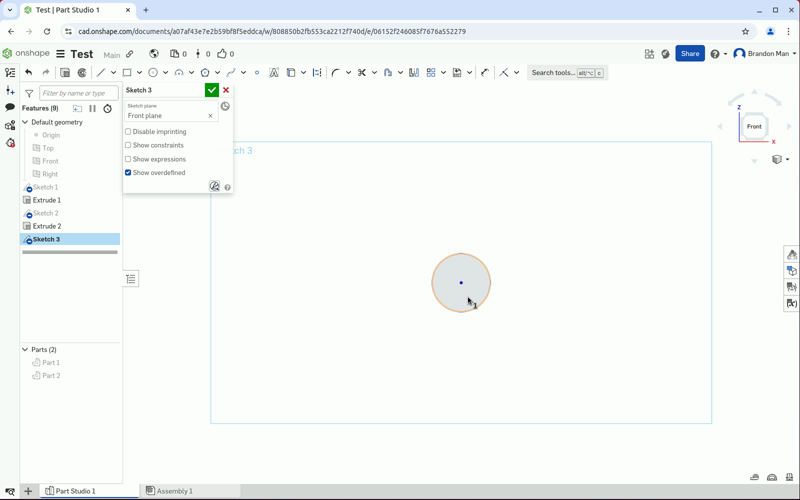
mouse_move(73, 352)
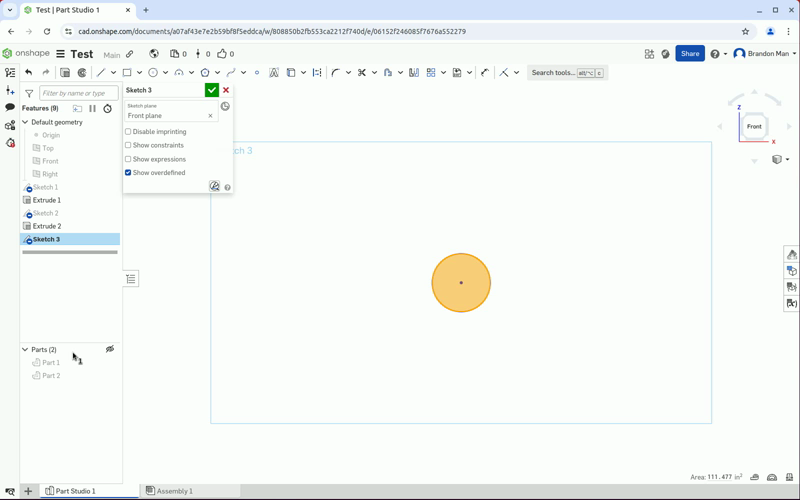
key(shift+y)
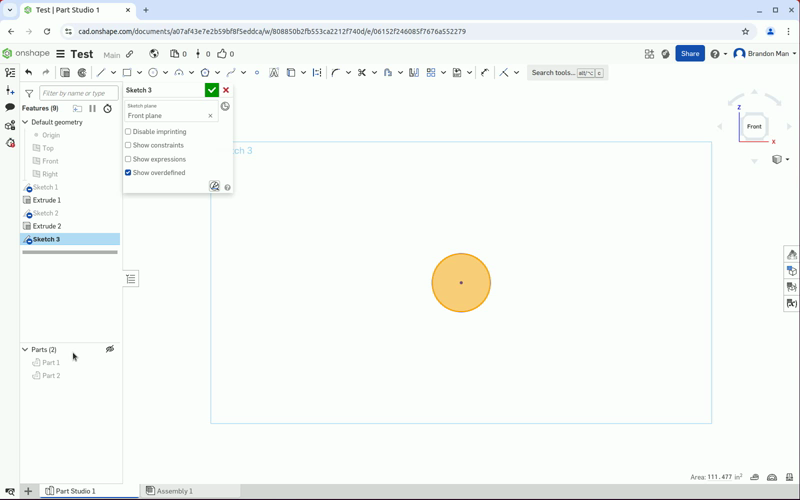
key(shift+e)
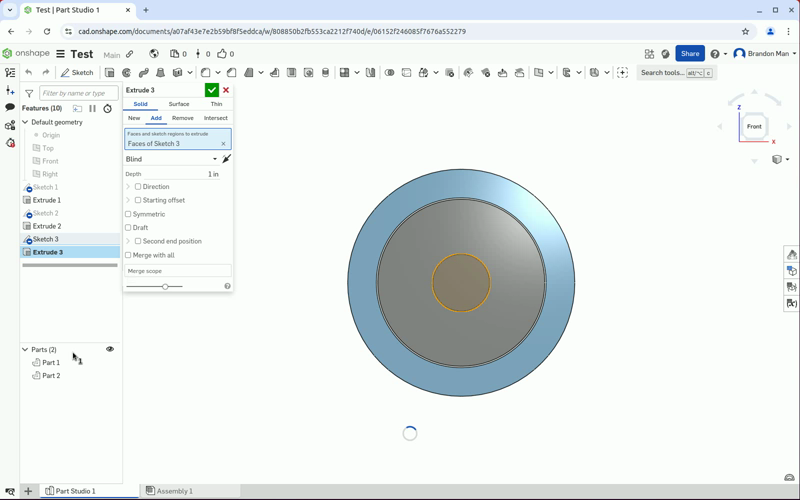
mouse_move(143, 106)
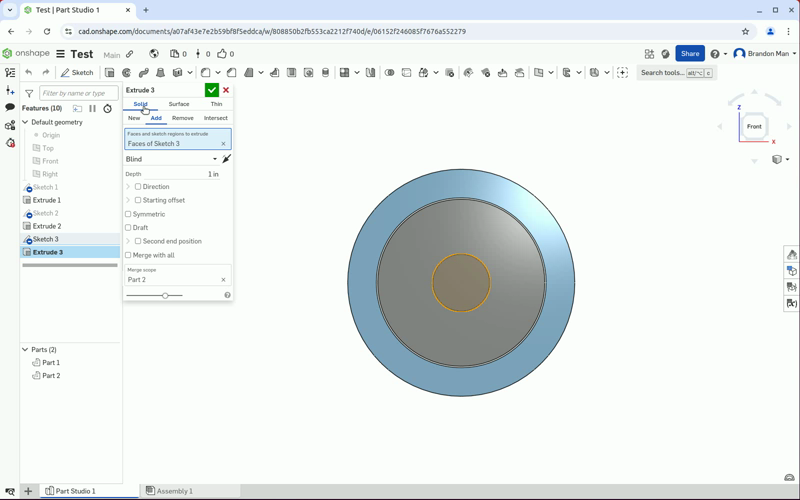
click(143, 106)
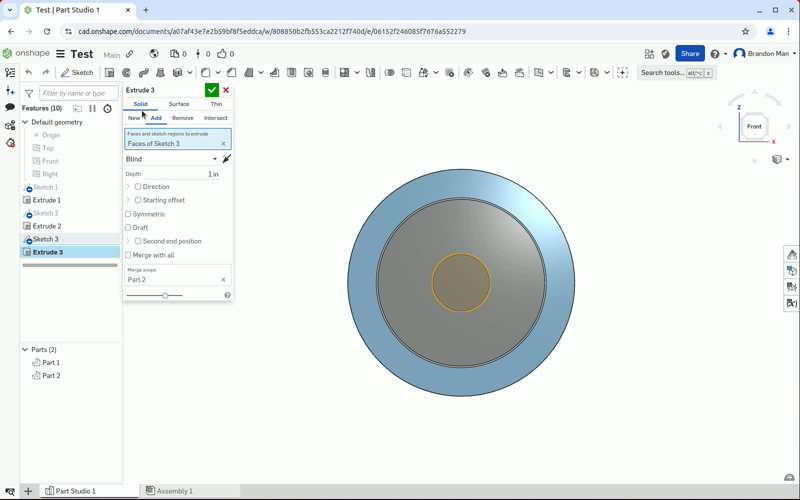
mouse_move(137, 120)
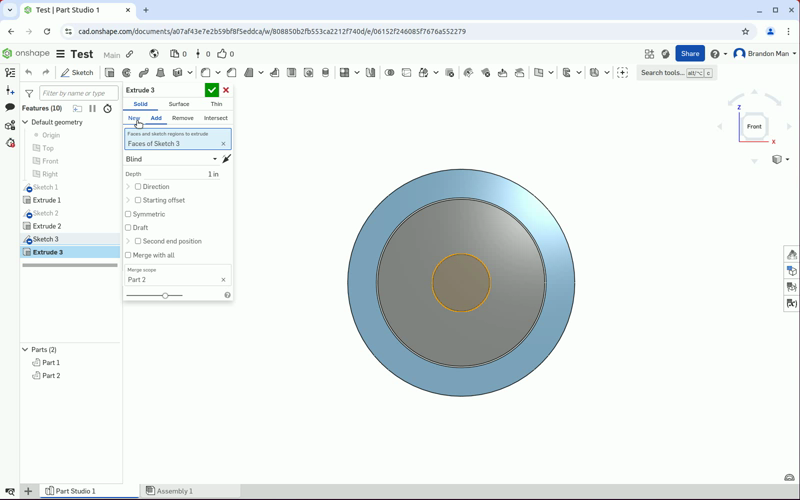
click(137, 120)
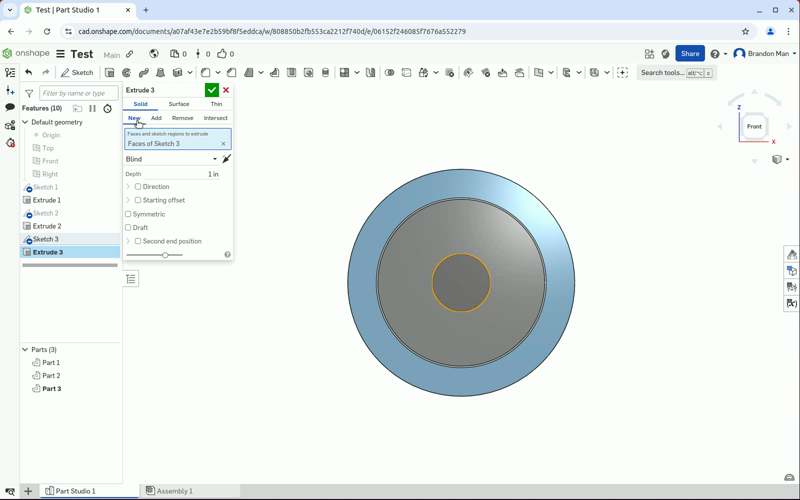
key(tab, 4)
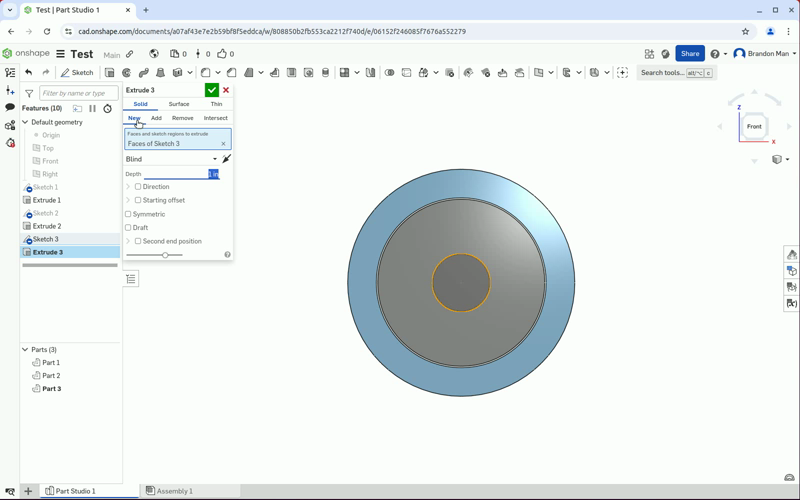
text(23.108)
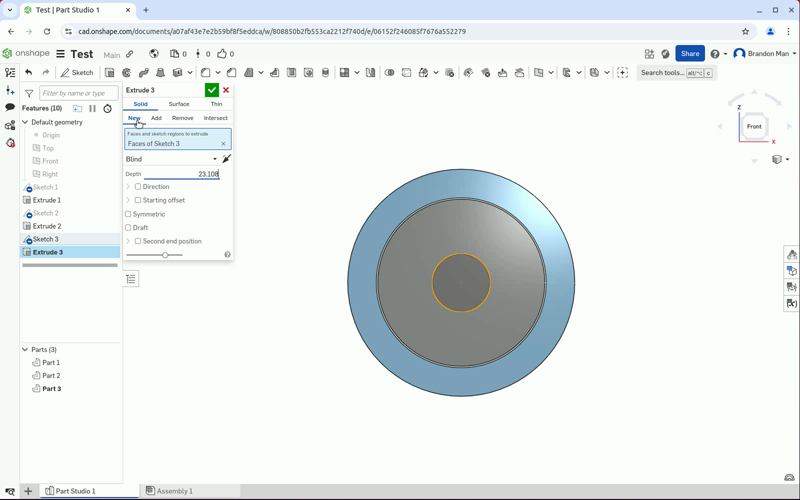
key(enter)
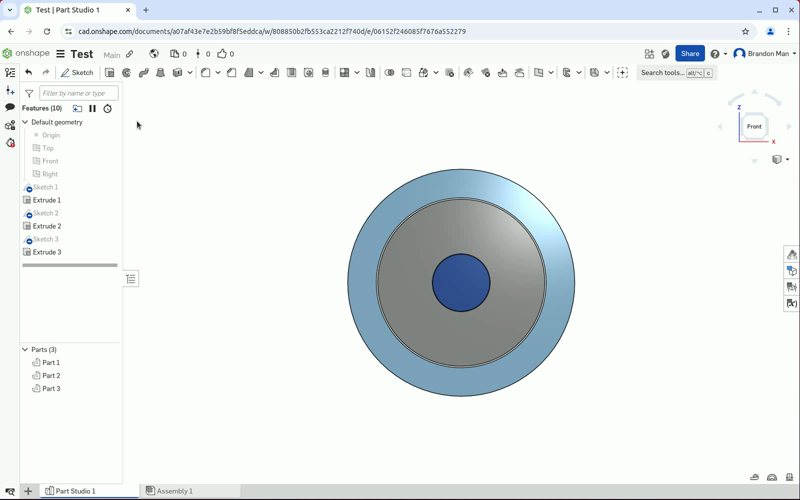
key(shift+h)
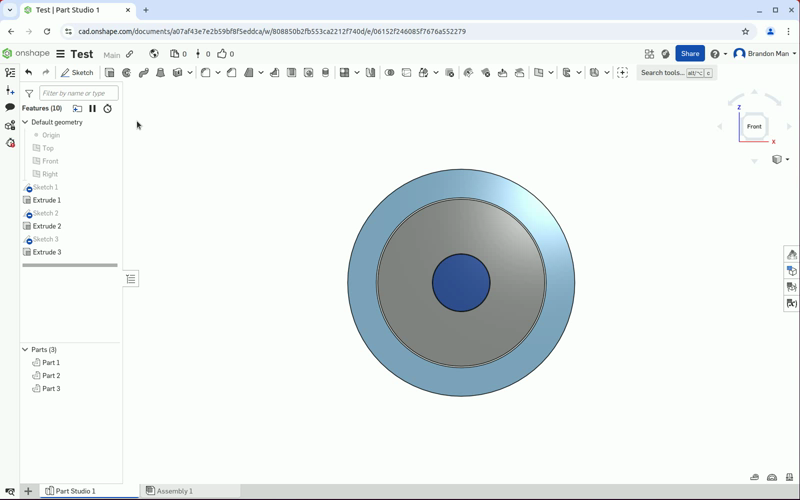
key(shift+h)
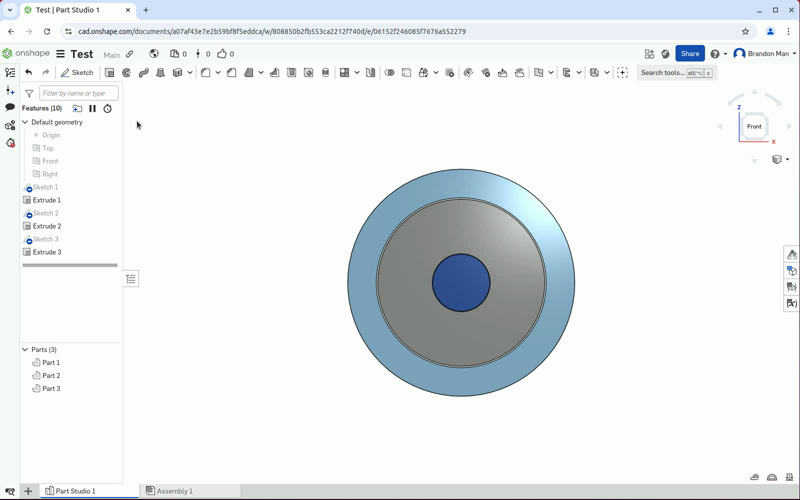
mouse_move(73, 189)
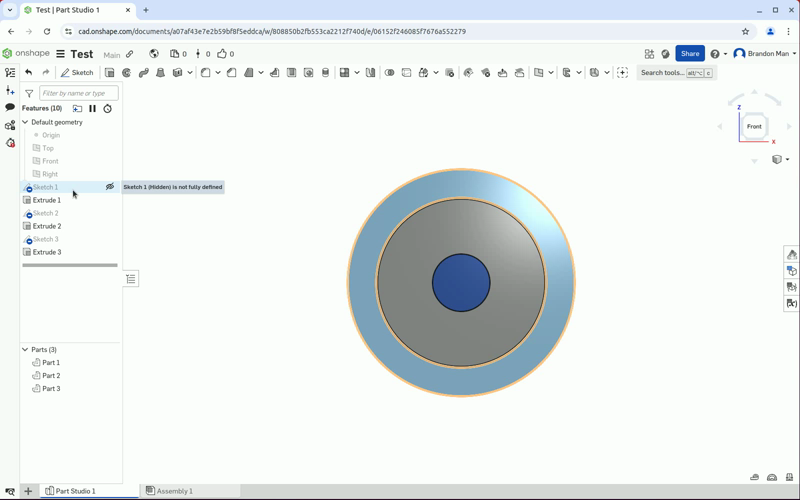
click(73, 189)
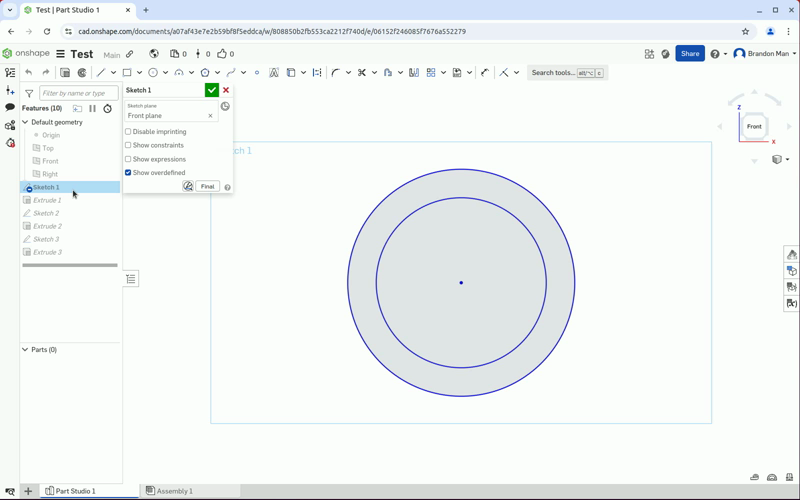
mouse_move(229, 92)
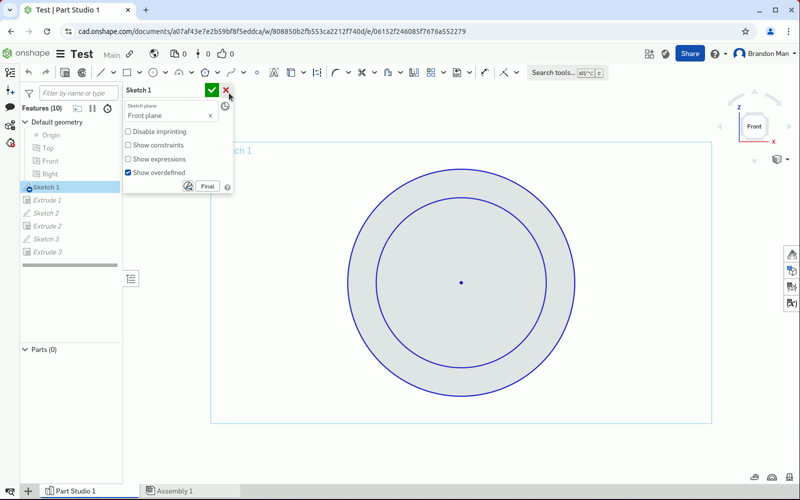
click(229, 92)
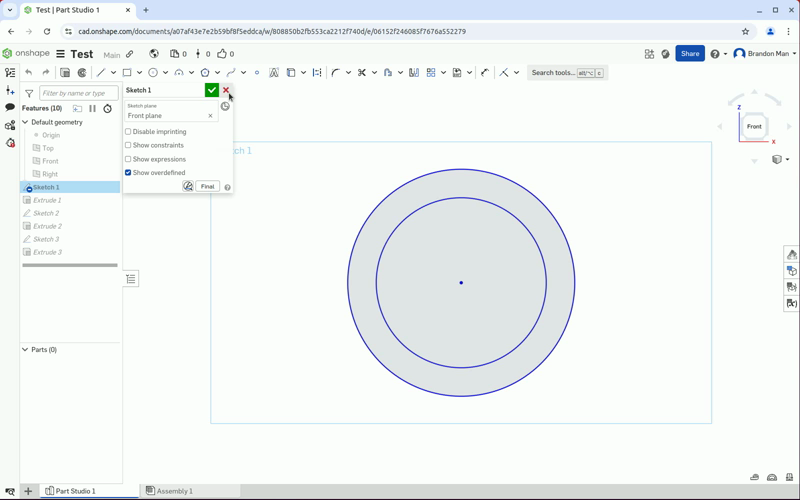
key(shift+s)
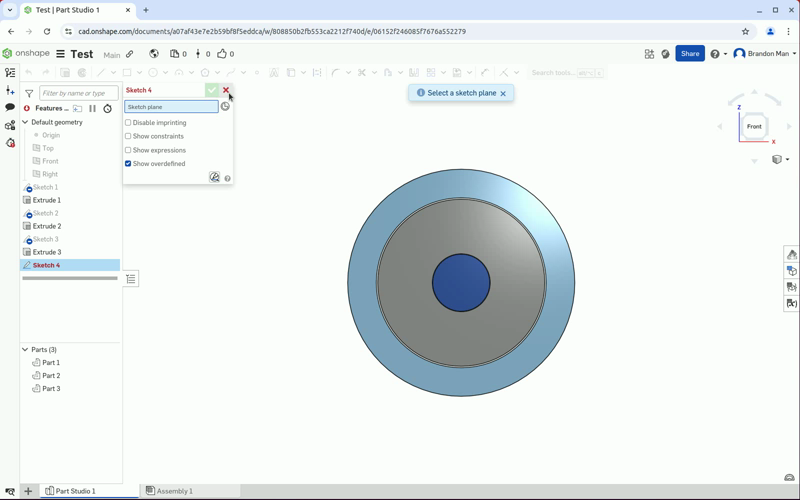
mouse_move(73, 163)
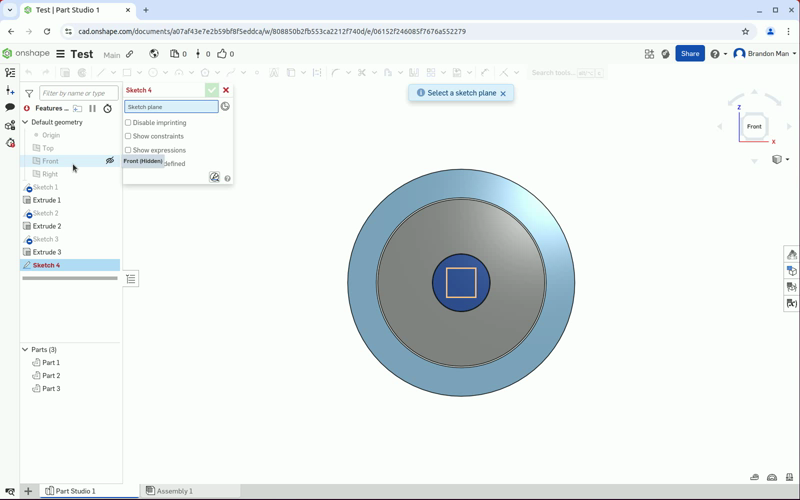
click(73, 163)
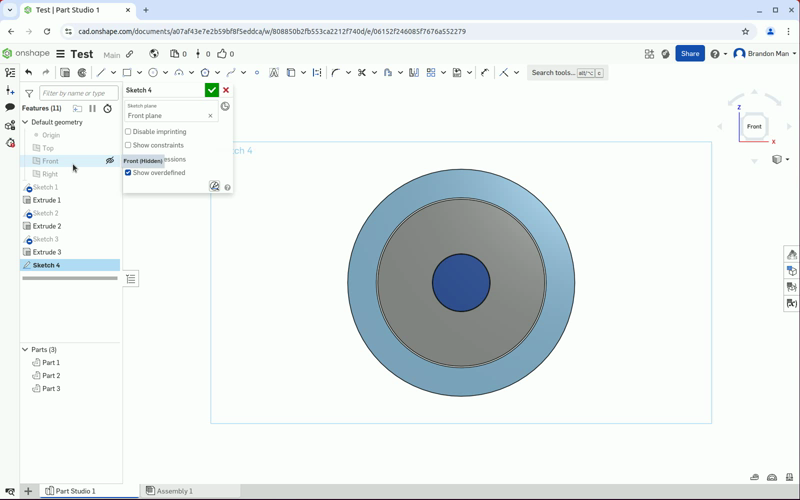
mouse_move(73, 352)
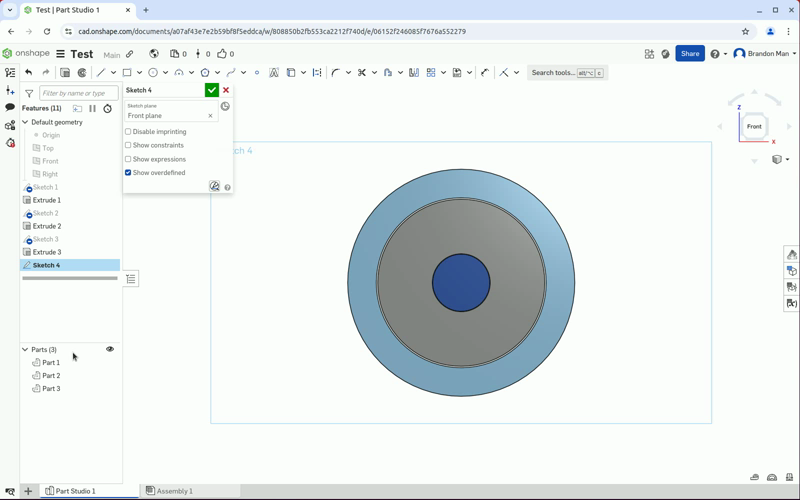
key(y)
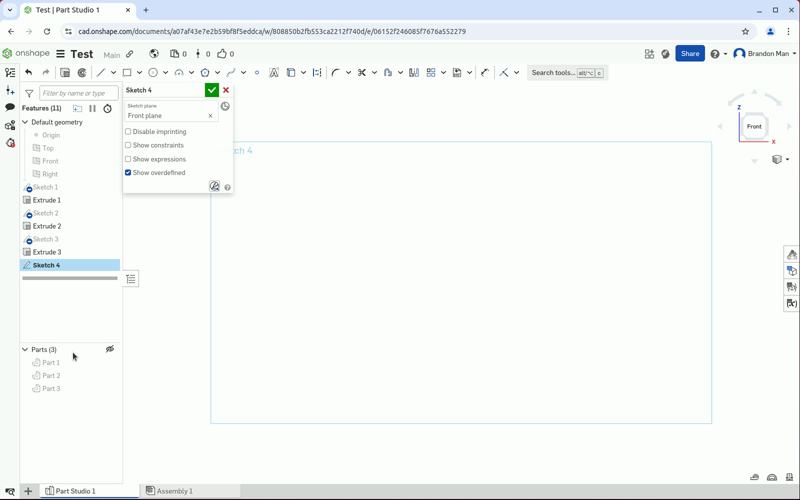
key(c)
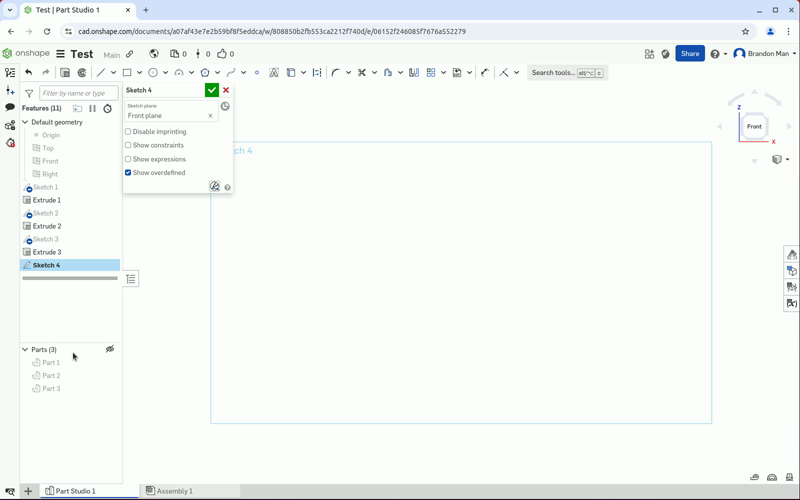
key_down(shift)
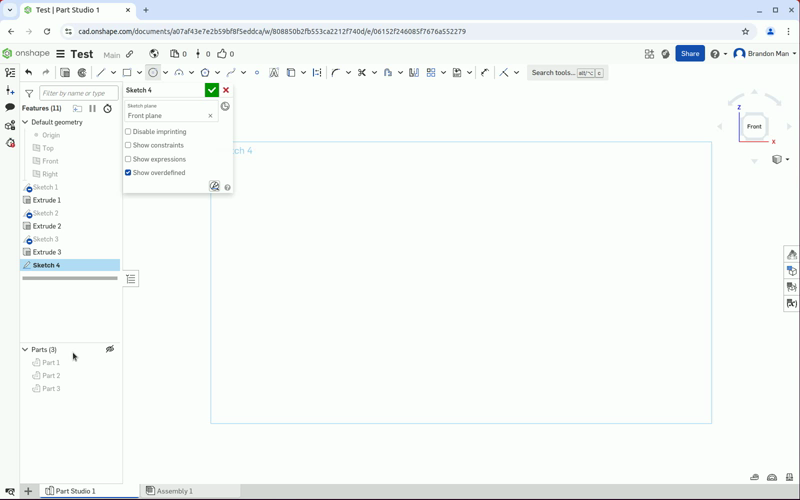
mouse_move(461, 282)
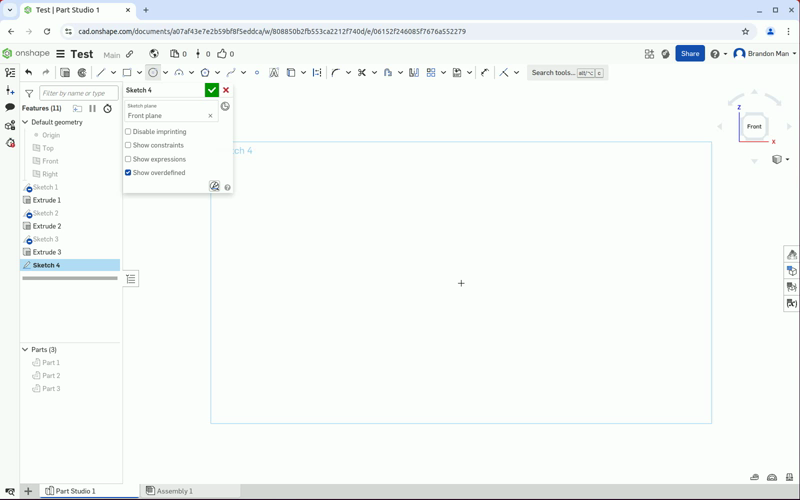
click(461, 282)
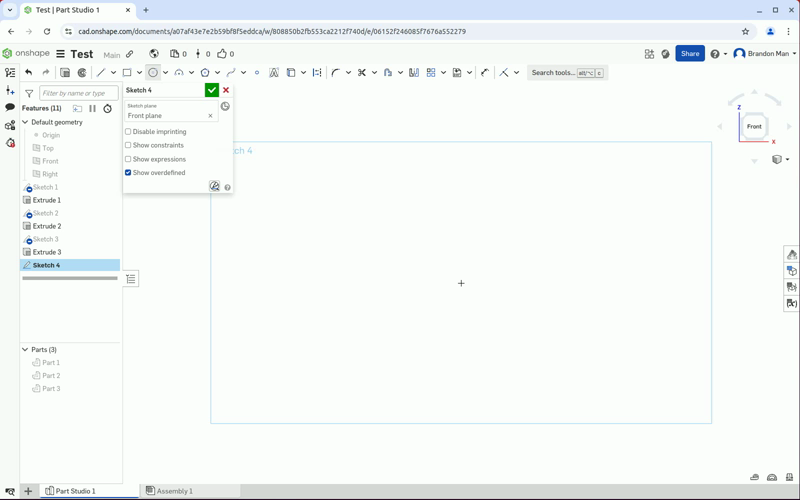
key_up(shift)
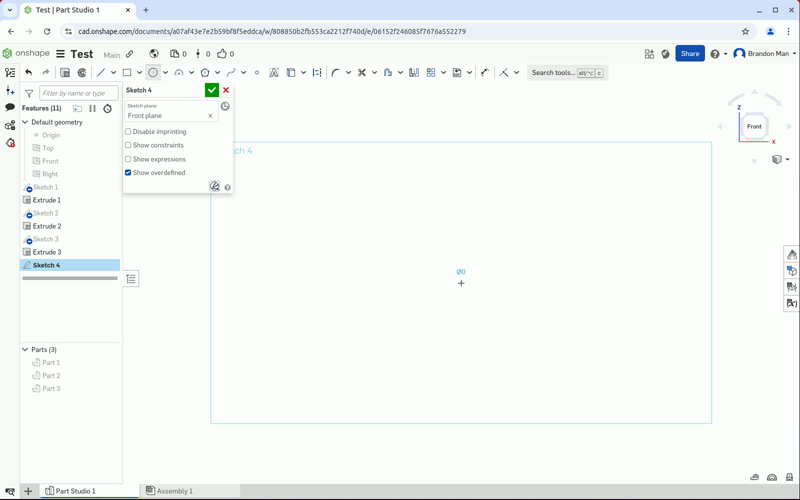
mouse_move(544, 282)
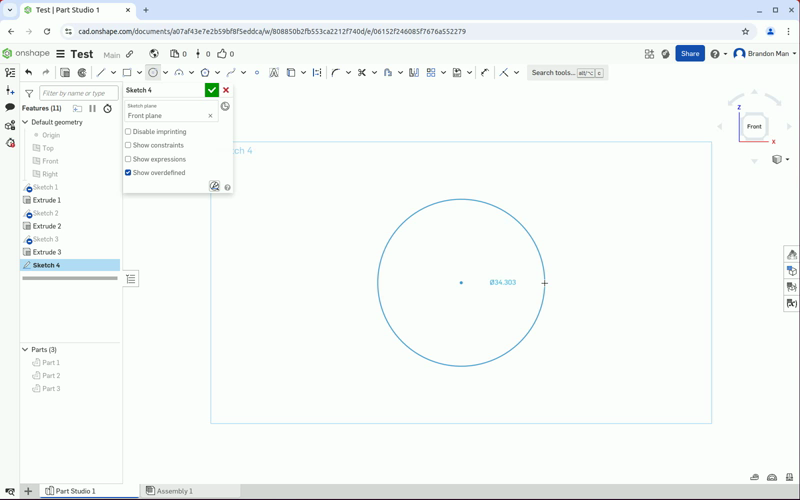
click(544, 282)
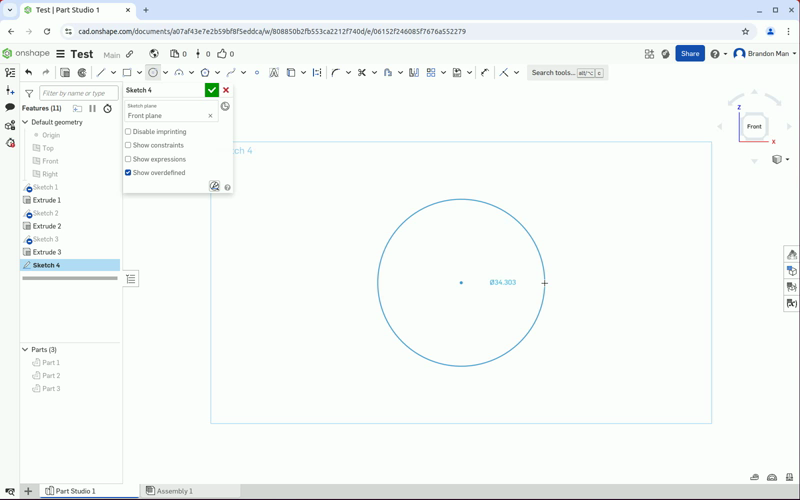
key(esc)
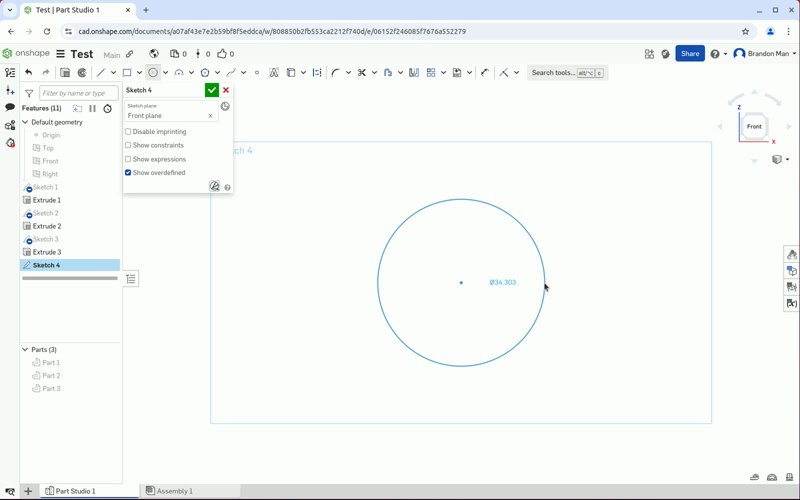
key(c)
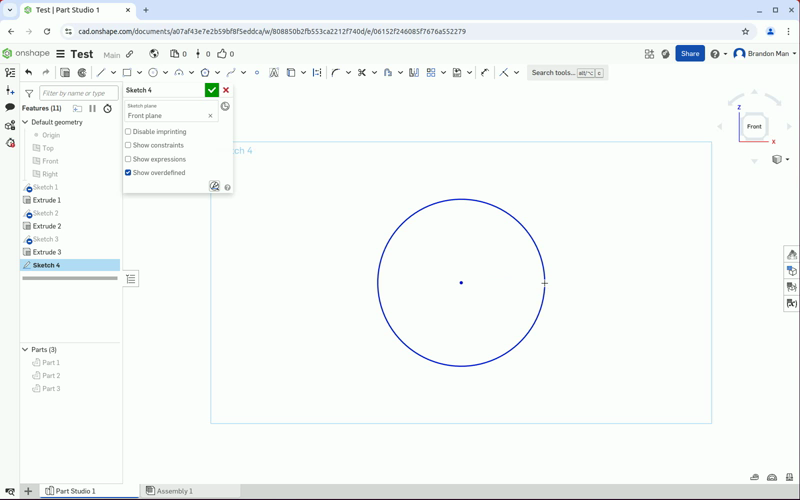
key_down(shift)
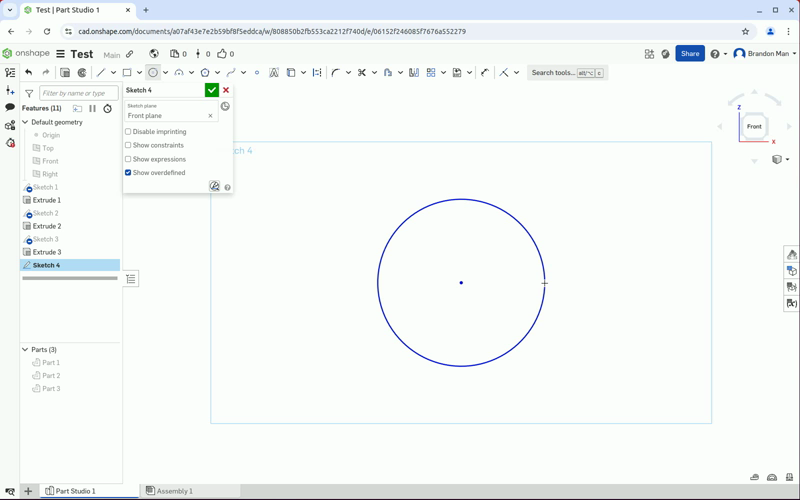
mouse_move(461, 282)
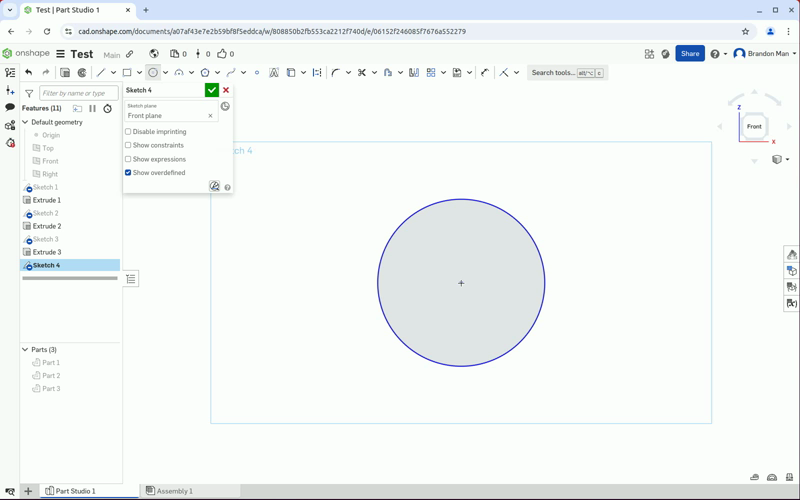
click(461, 282)
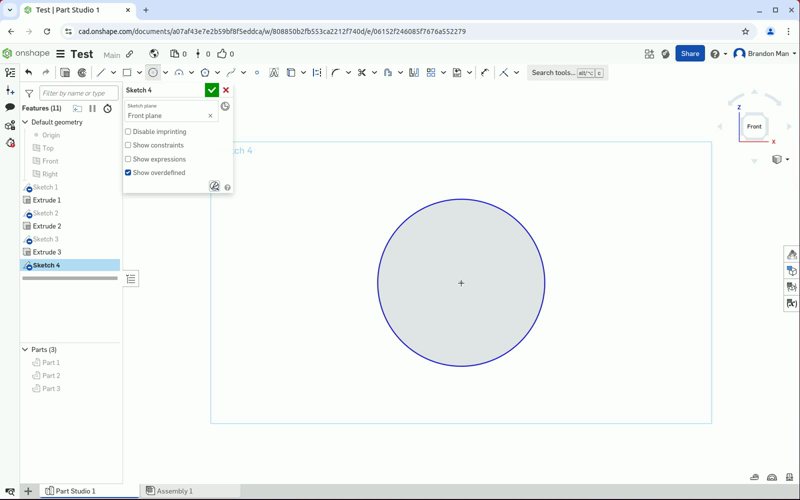
key_up(shift)
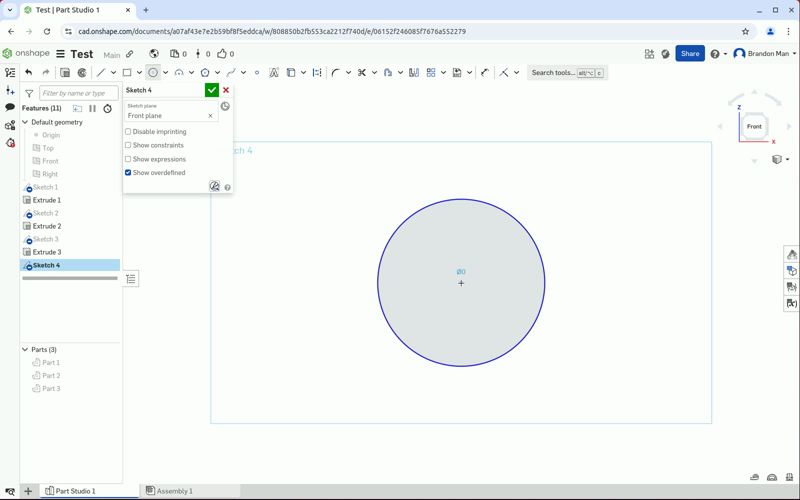
mouse_move(489, 282)
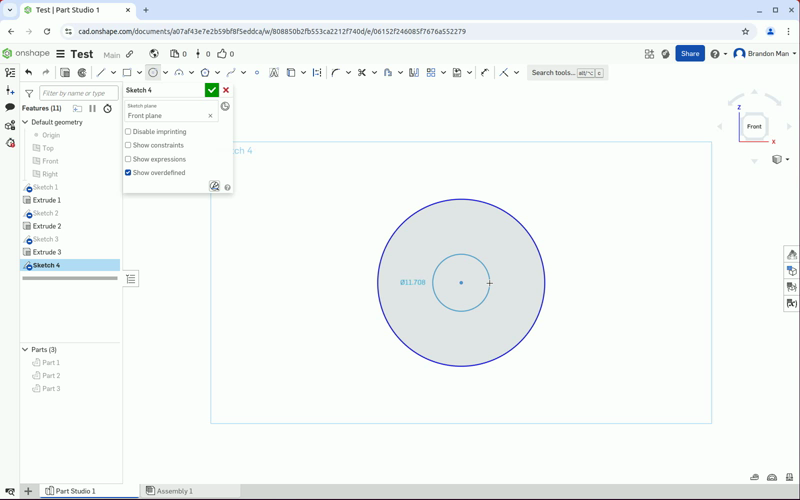
click(489, 282)
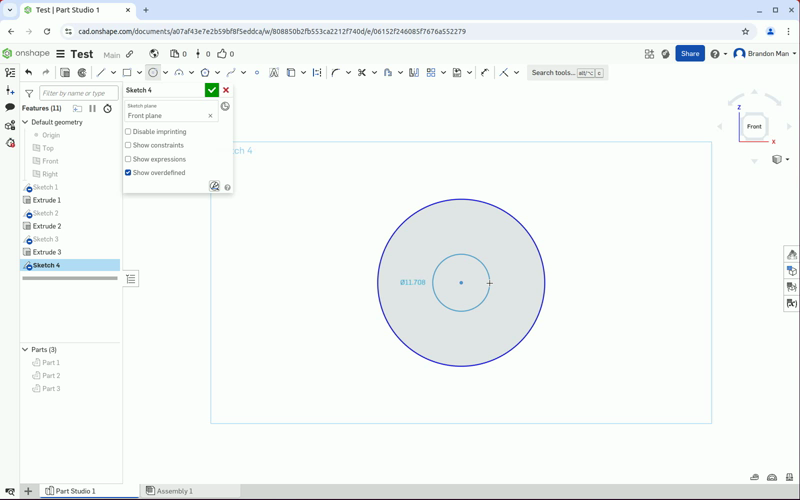
key(esc)
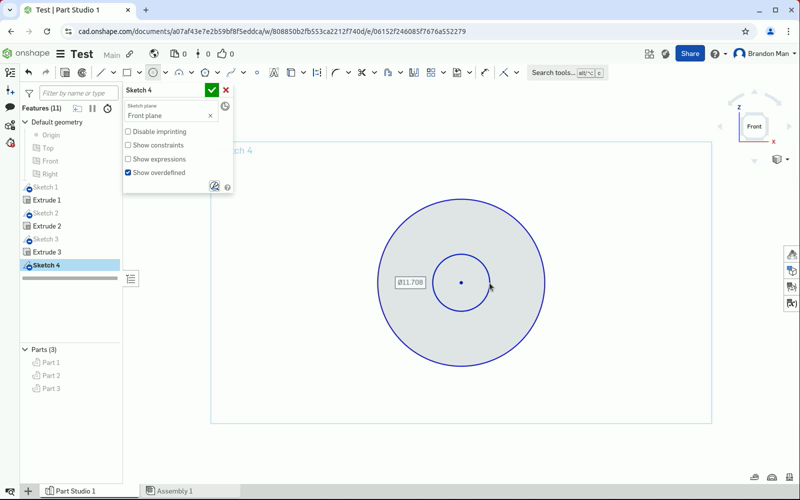
mouse_move(506, 292)
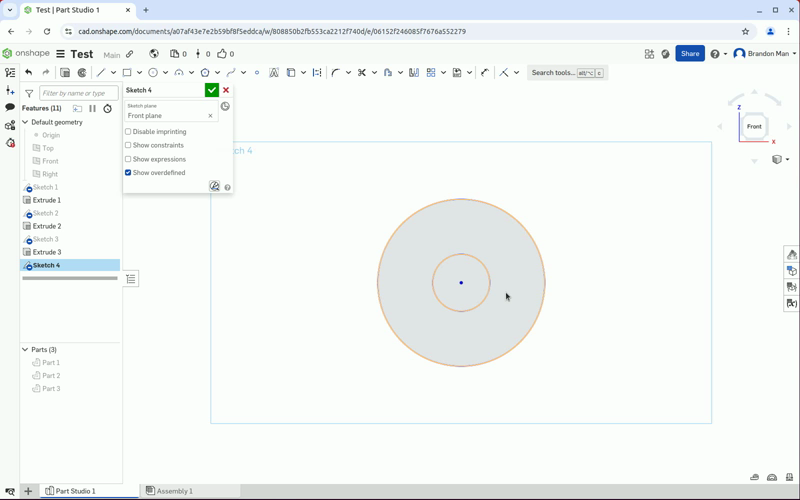
click(506, 292)
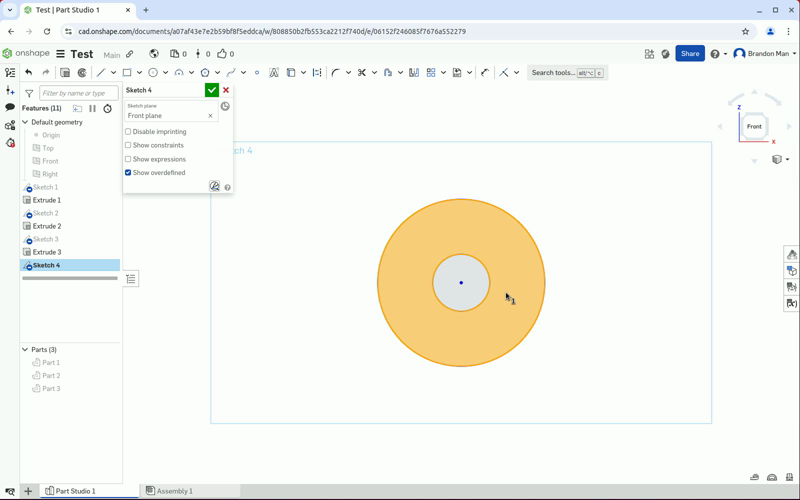
mouse_move(73, 352)
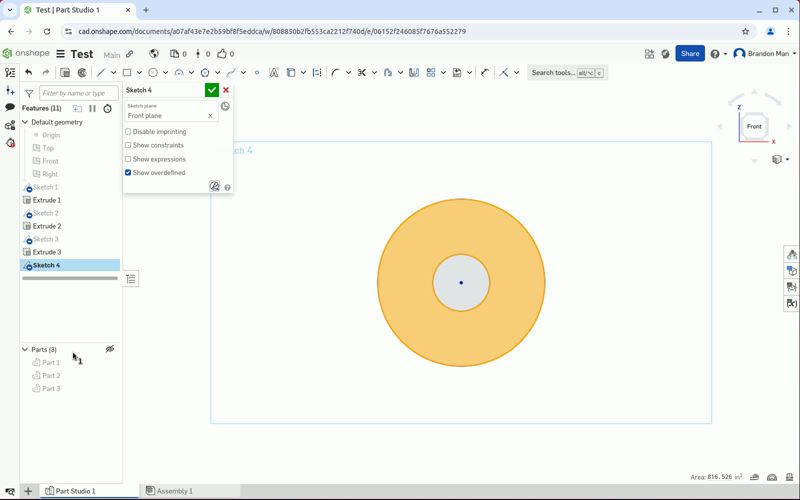
key(shift+y)
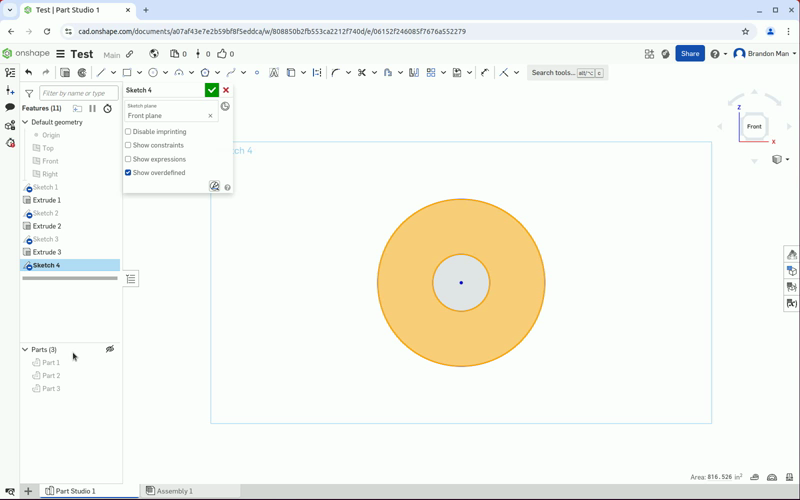
key(shift+e)
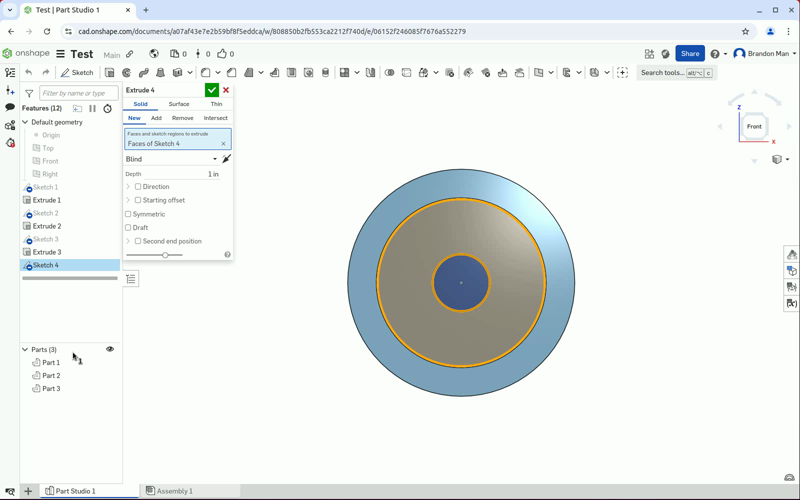
mouse_move(143, 106)
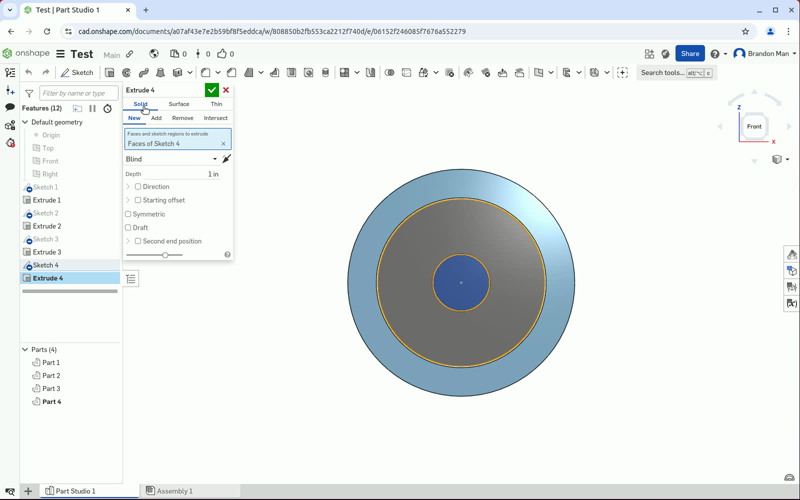
click(143, 106)
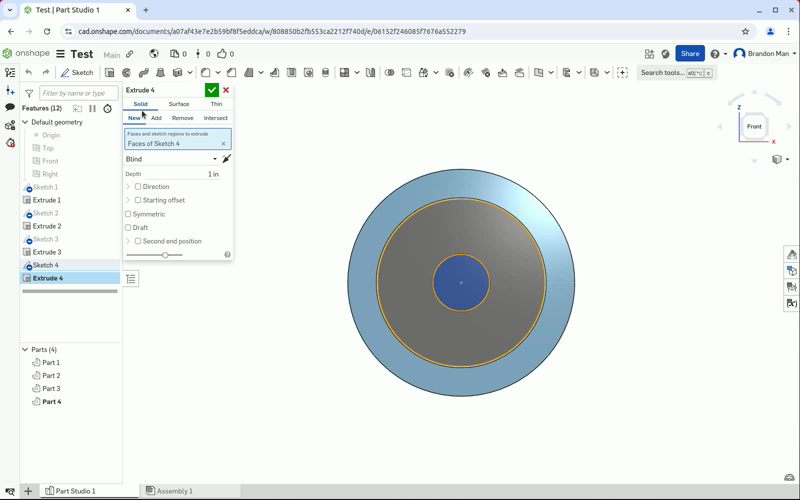
mouse_move(137, 120)
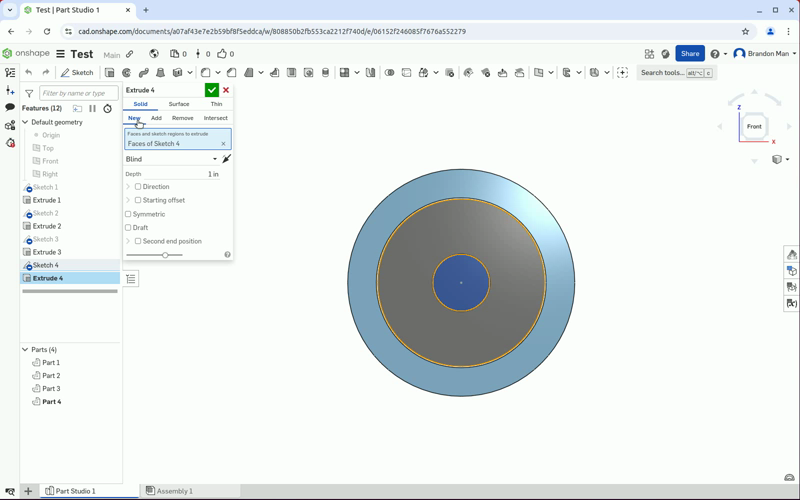
click(137, 120)
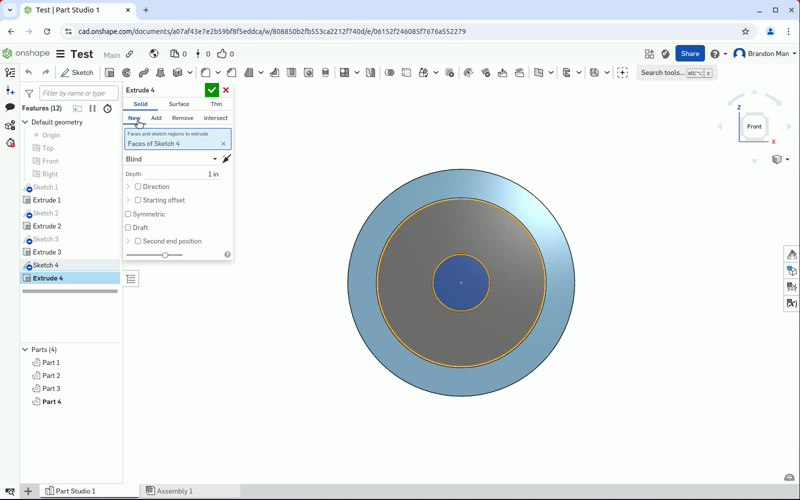
key(tab, 4)
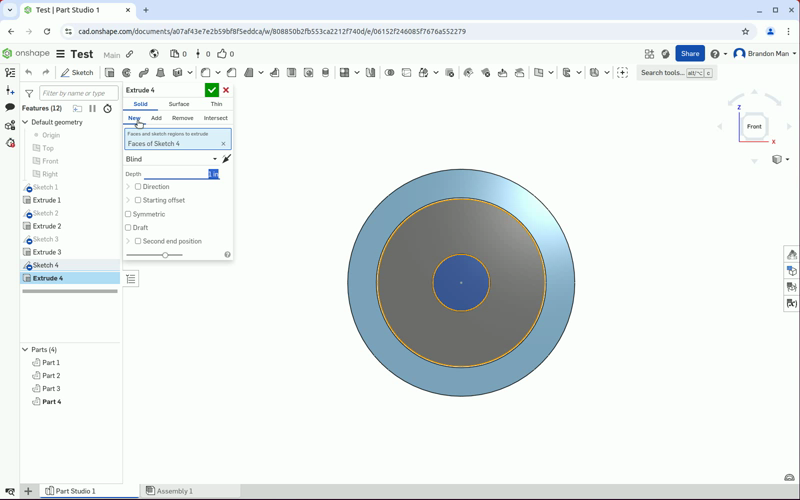
text(0.962)
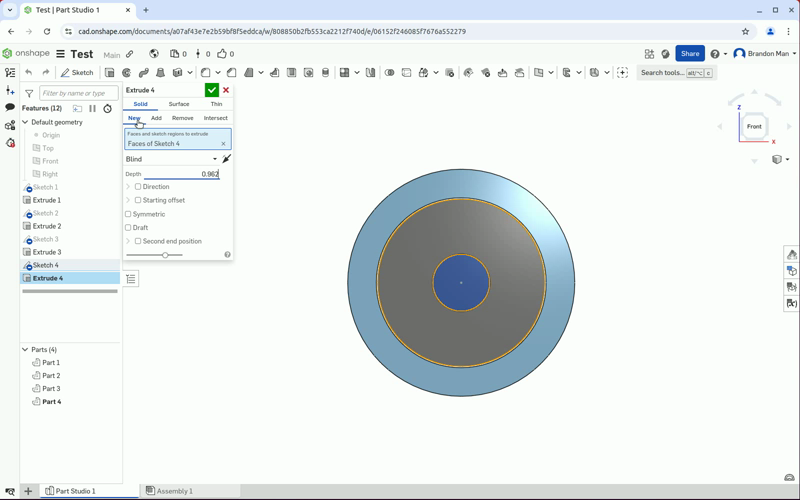
key(tab, 3)
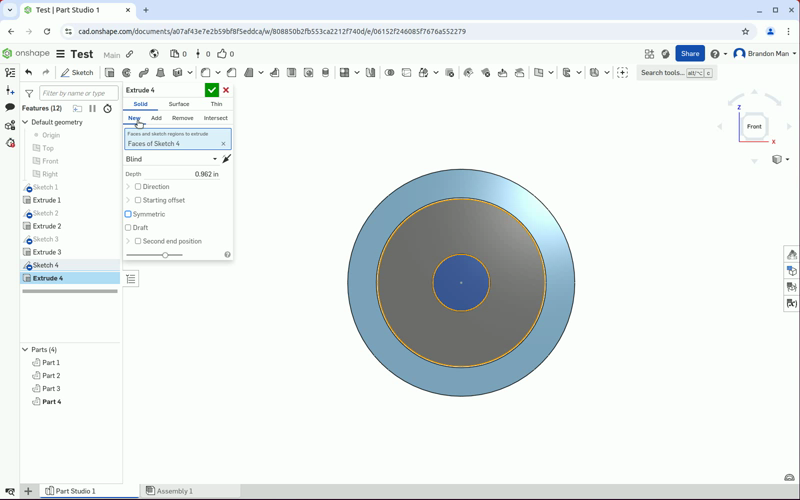
key(space)
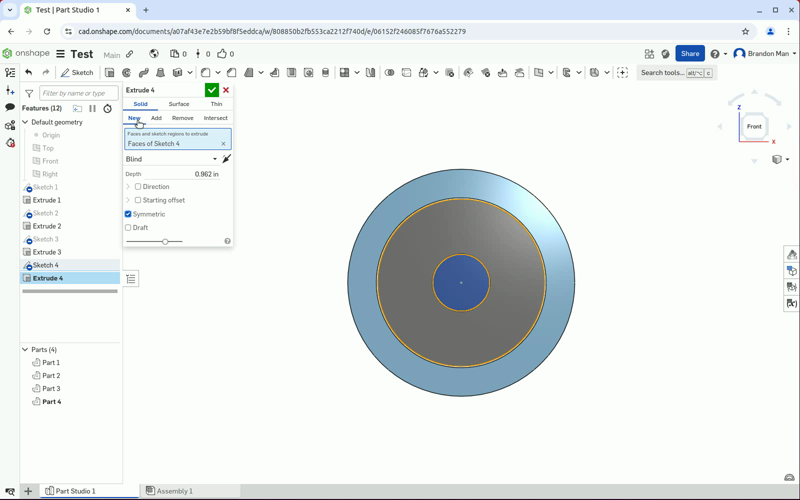
key(enter)
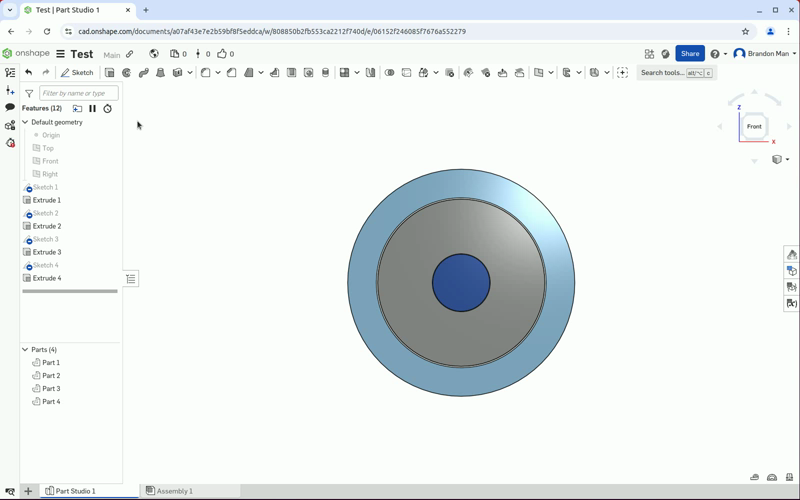
key(shift+h)
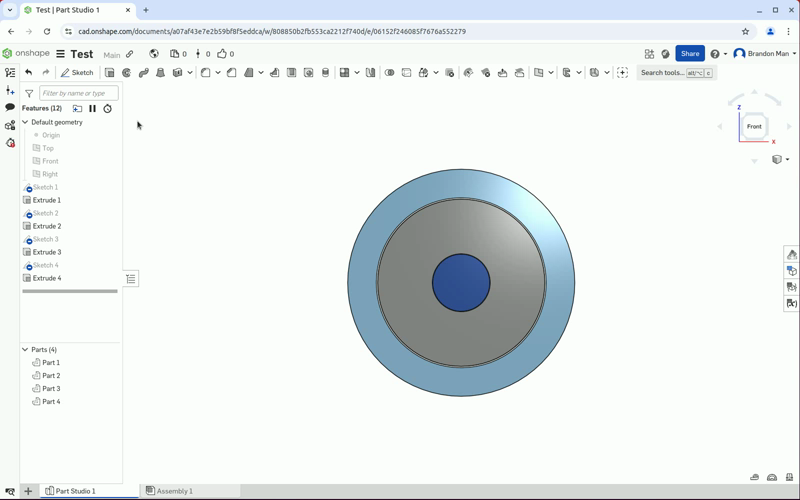
key(shift+h)
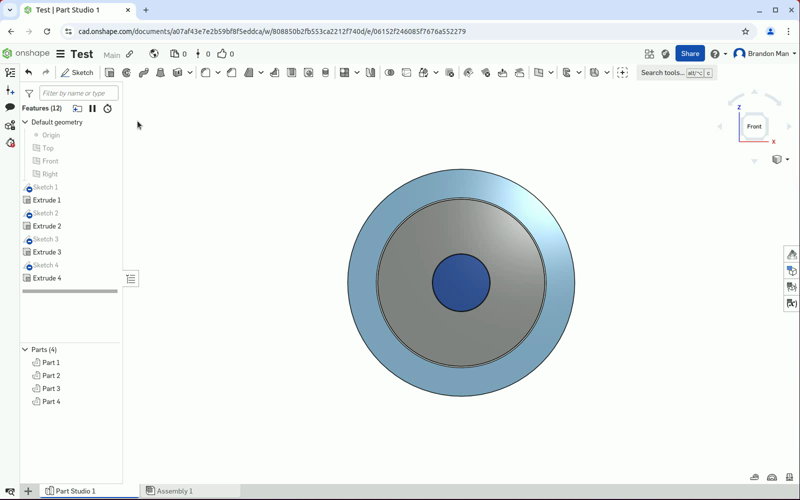
mouse_move(73, 189)
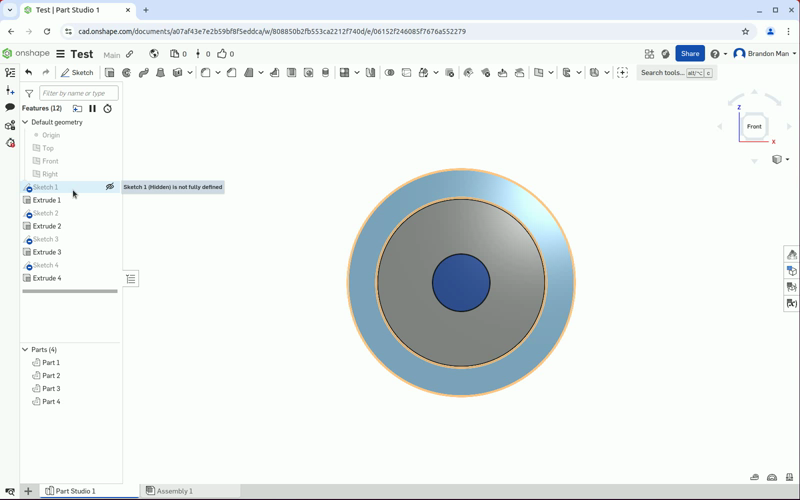
click(73, 189)
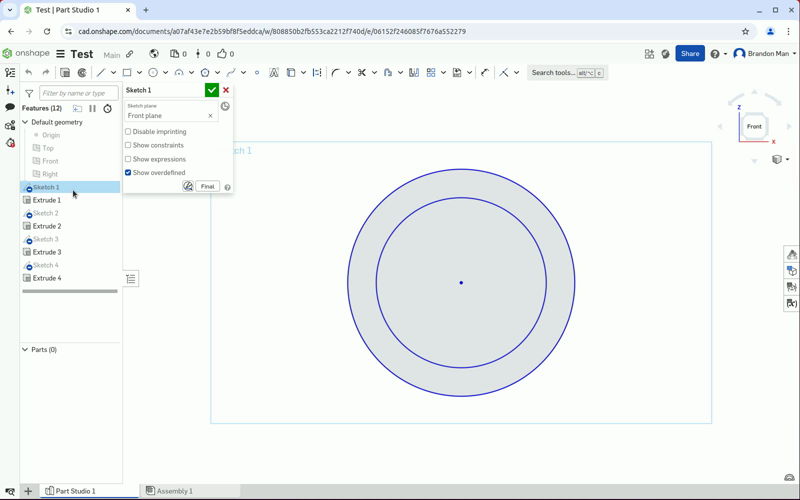
mouse_move(229, 92)
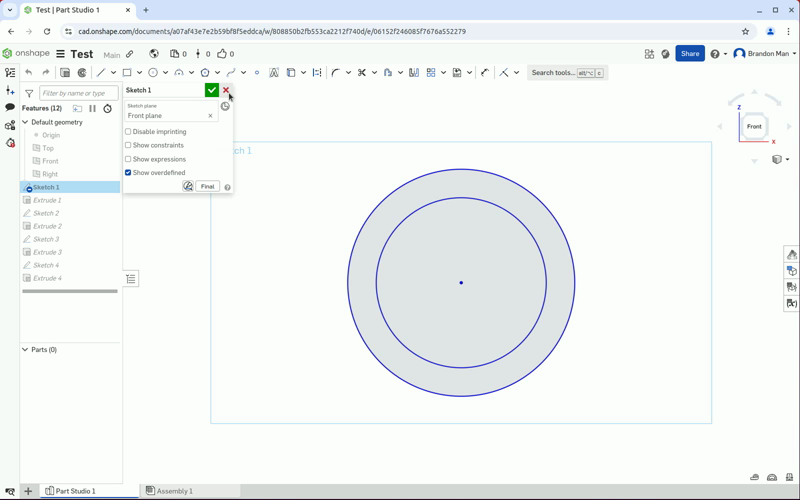
click(229, 92)
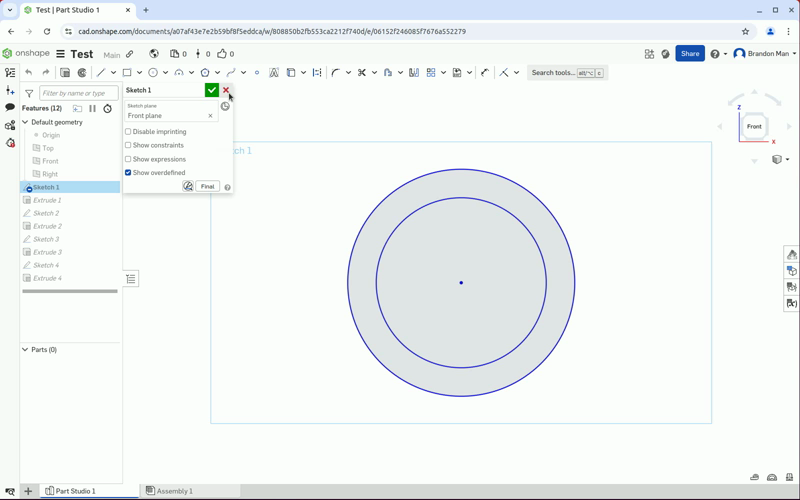
key(shift+s)
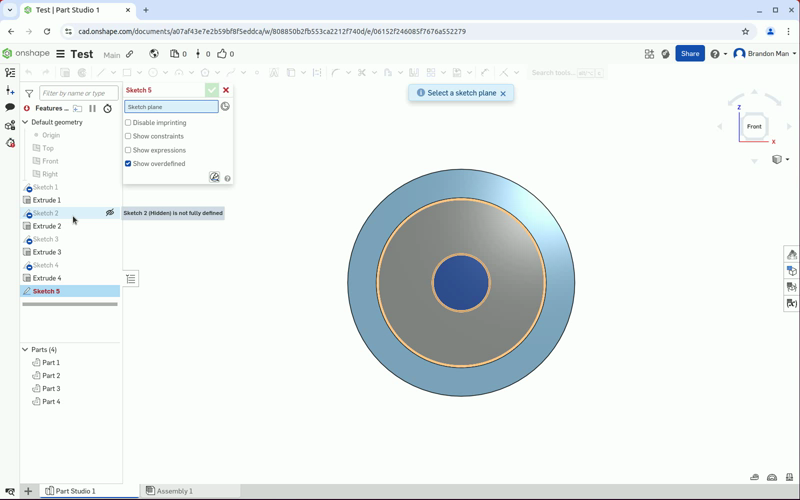
scroll(3)
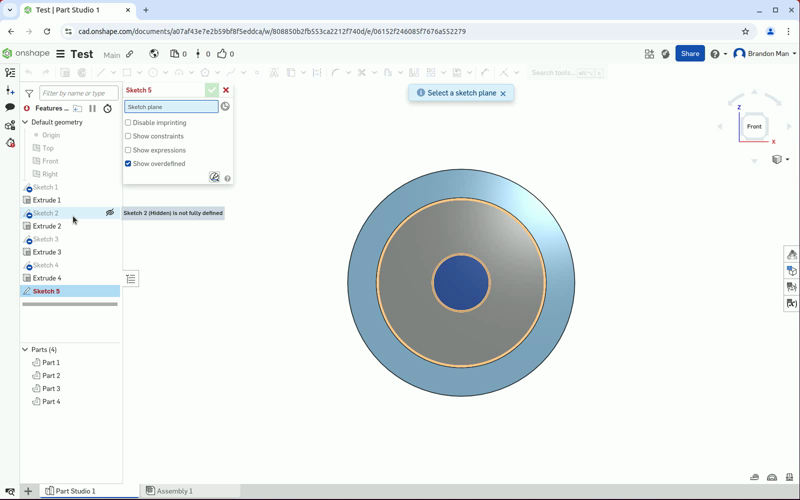
mouse_move(73, 163)
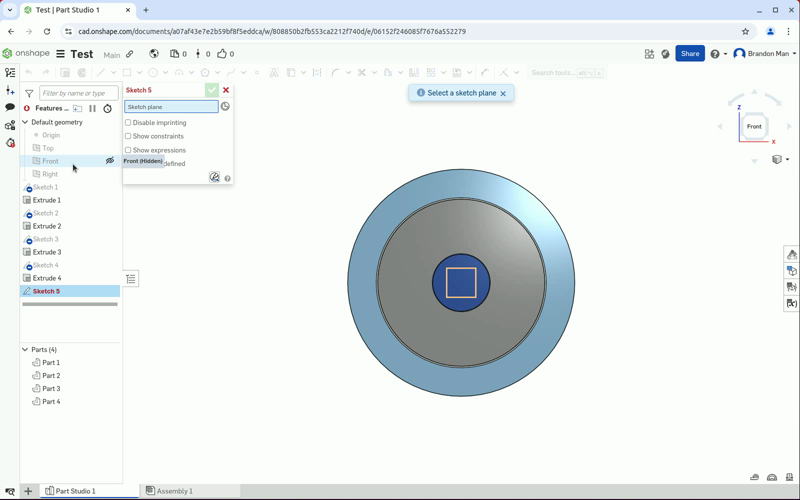
click(73, 163)
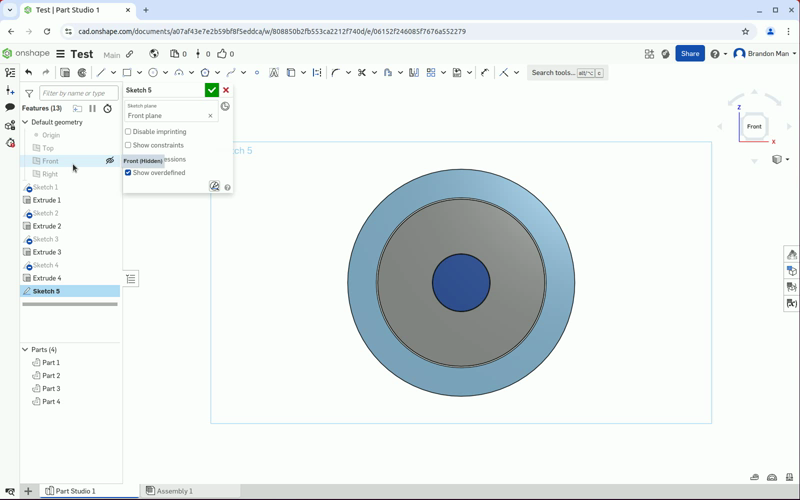
mouse_move(73, 352)
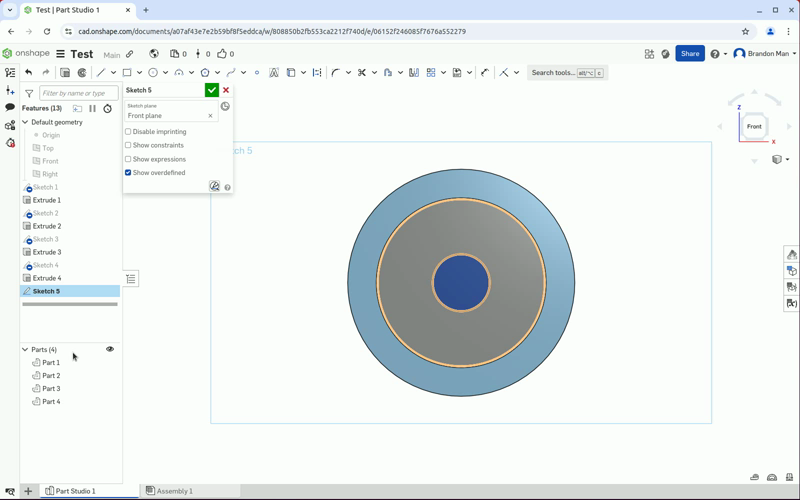
key(y)
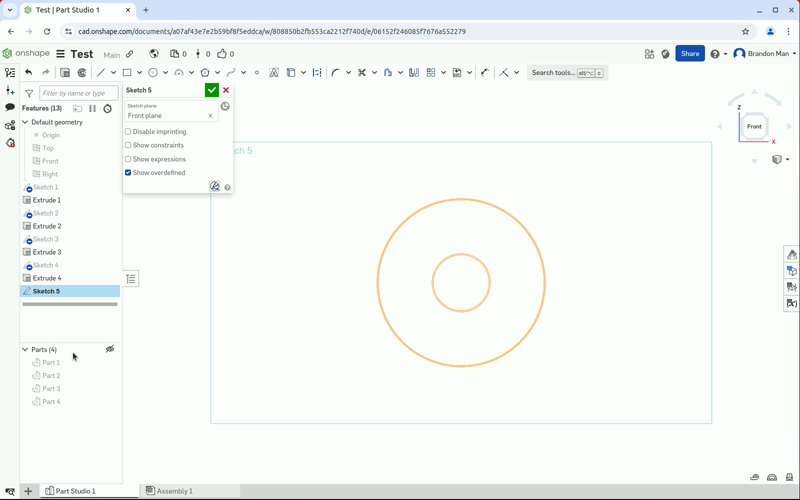
key(c)
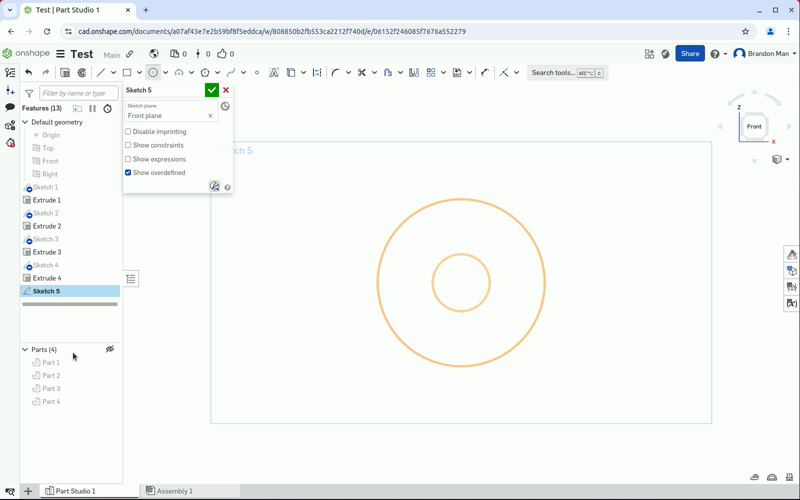
key_down(shift)
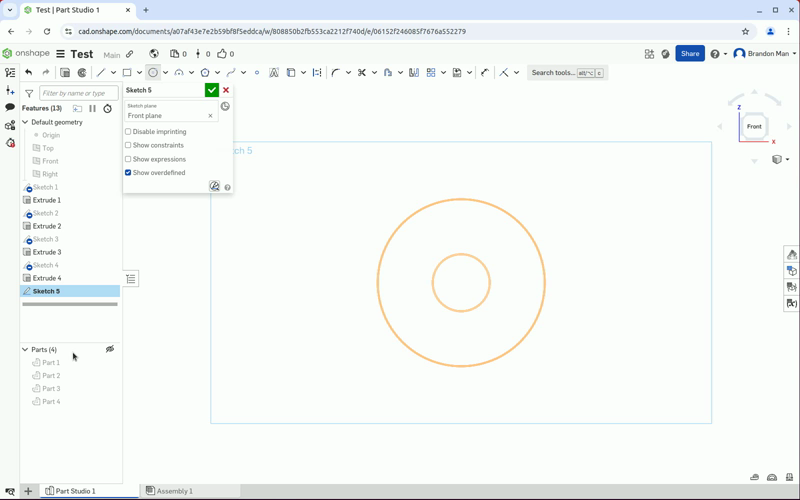
mouse_move(461, 282)
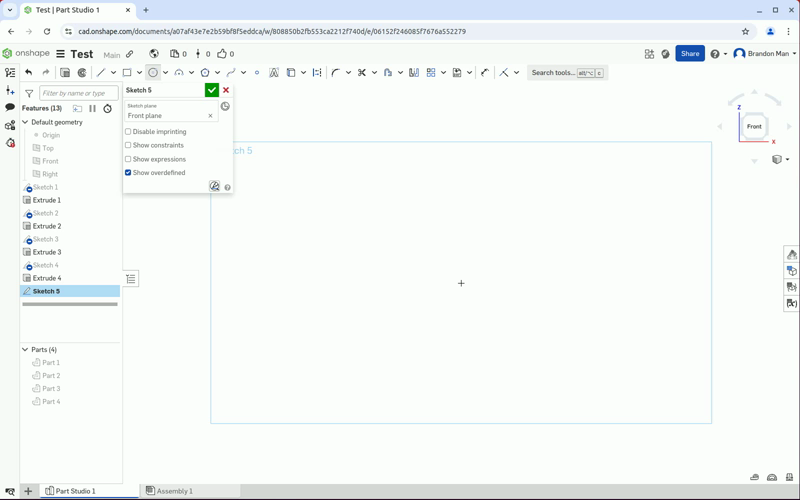
click(461, 282)
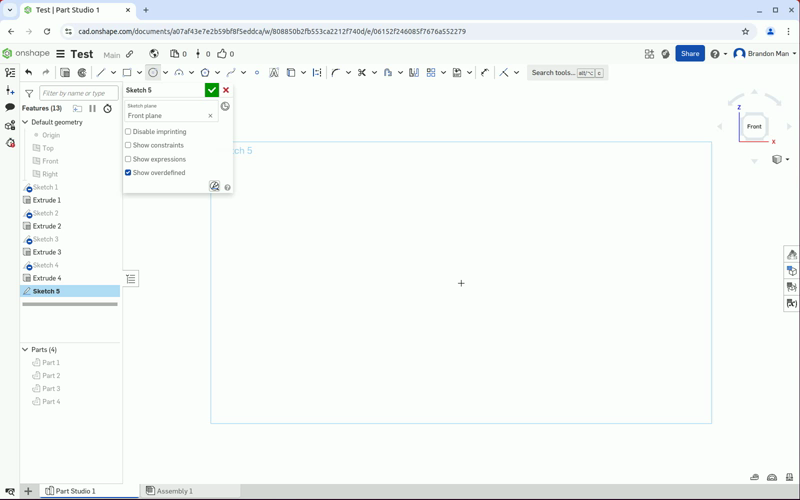
key_up(shift)
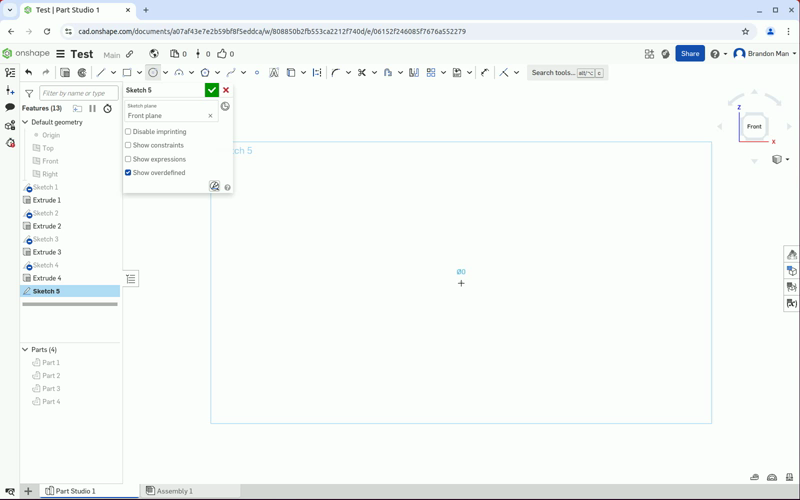
mouse_move(490, 282)
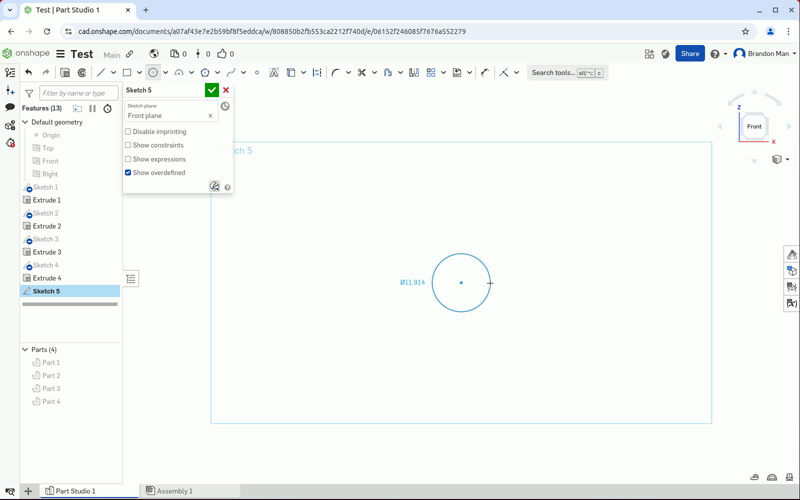
click(490, 282)
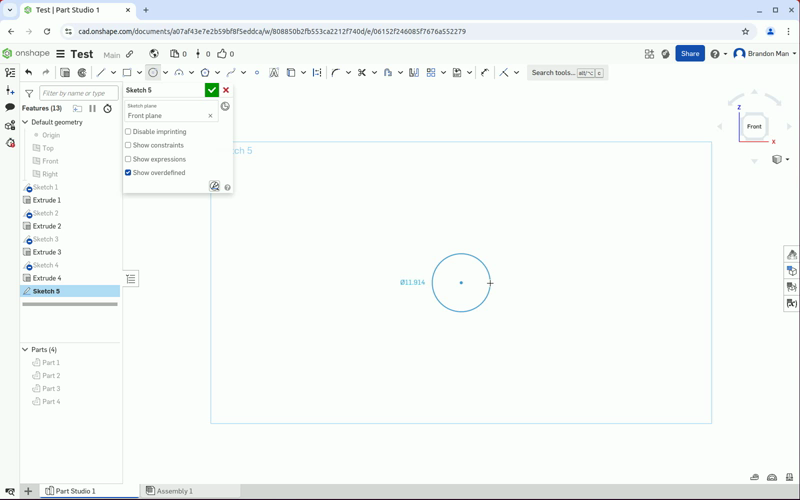
key(esc)
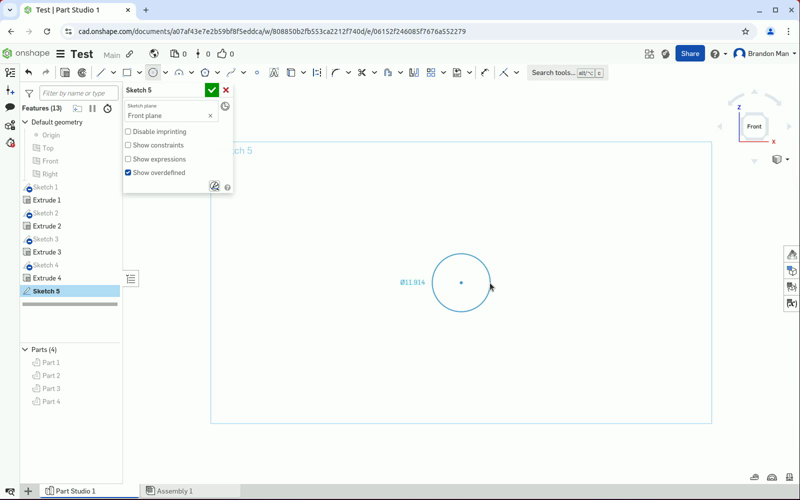
mouse_move(458, 289)
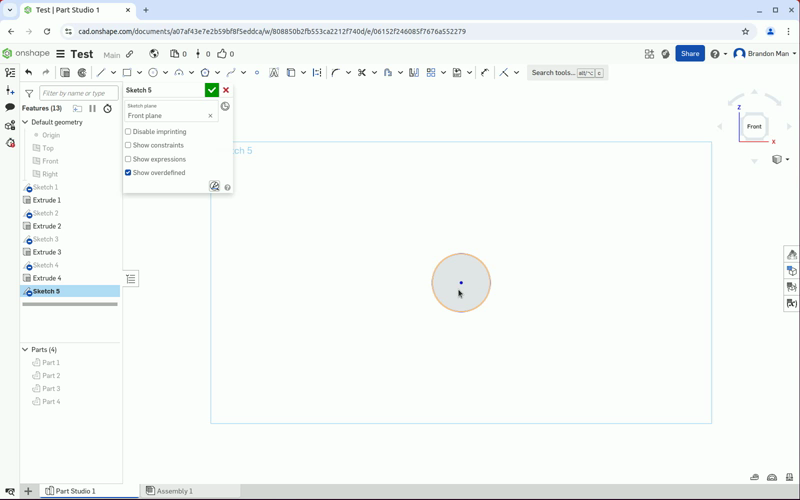
click(458, 289)
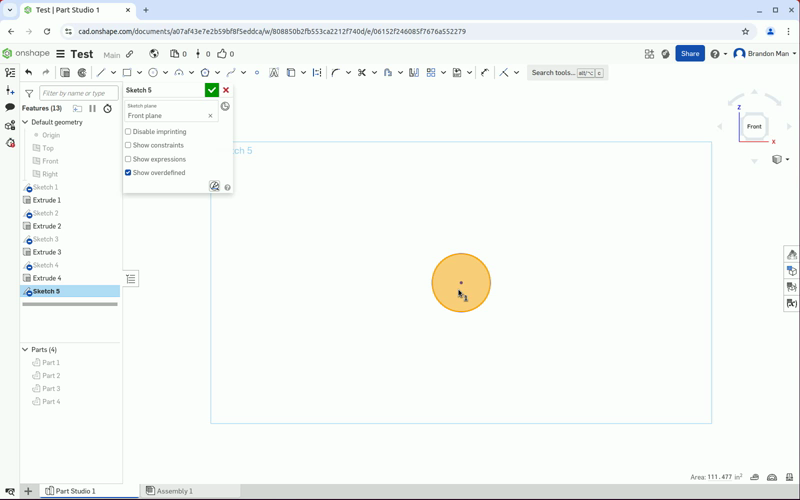
mouse_move(73, 352)
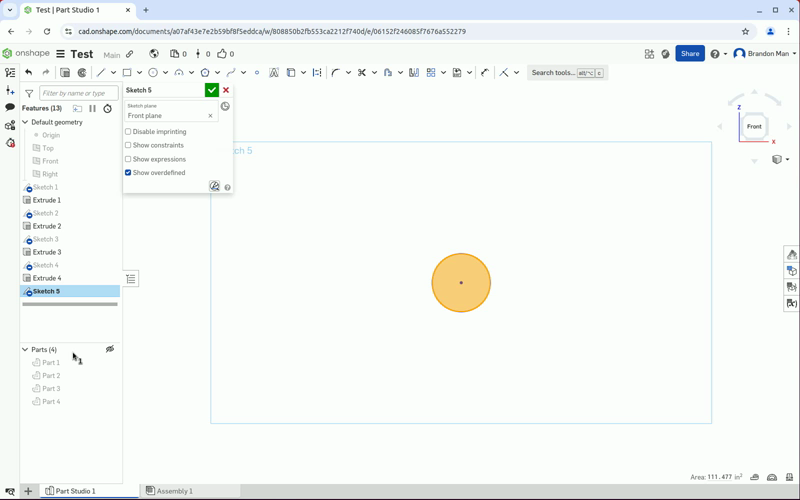
key(shift+y)
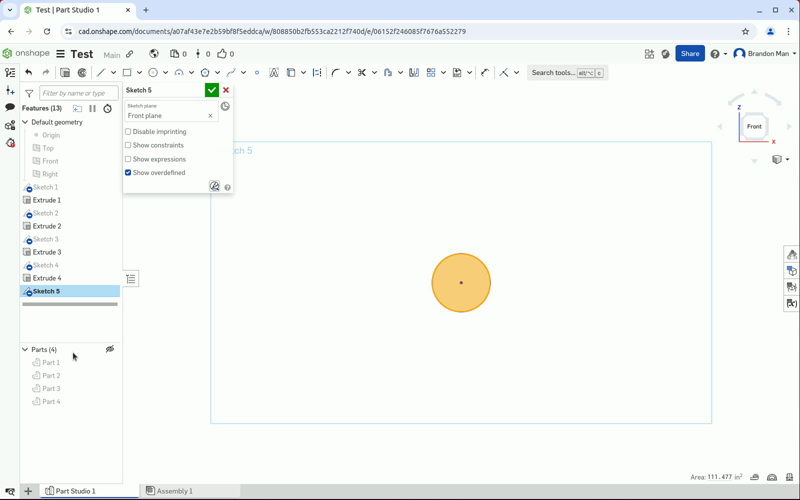
key(shift+e)
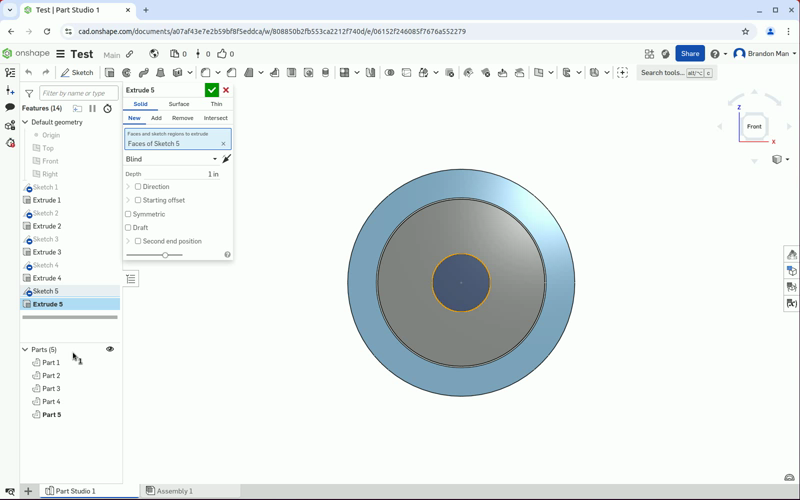
mouse_move(143, 106)
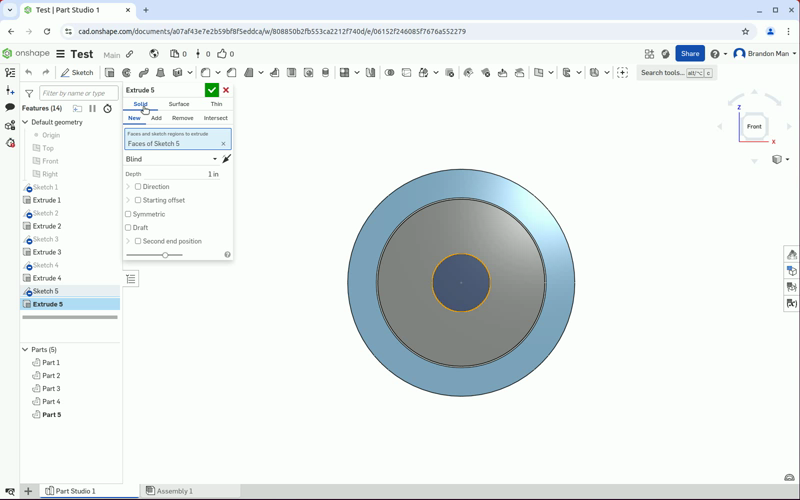
click(143, 106)
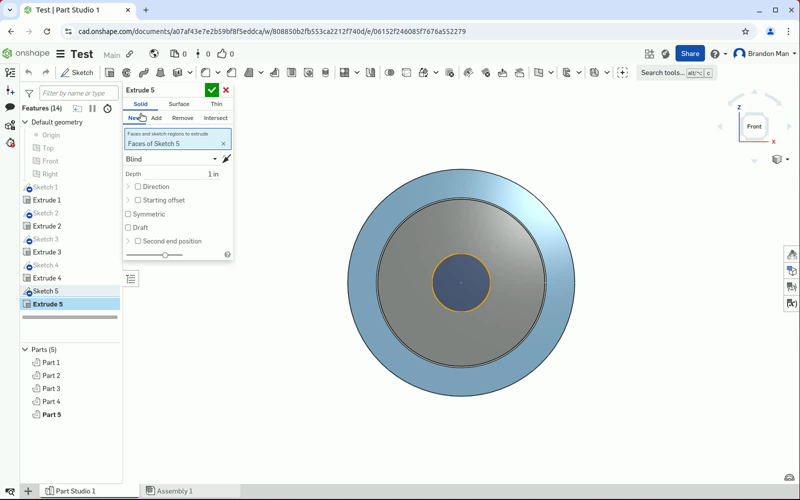
mouse_move(137, 120)
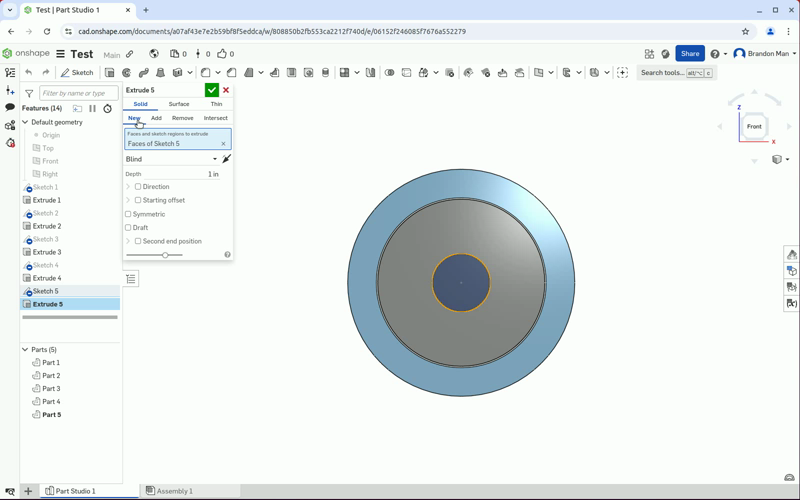
click(137, 120)
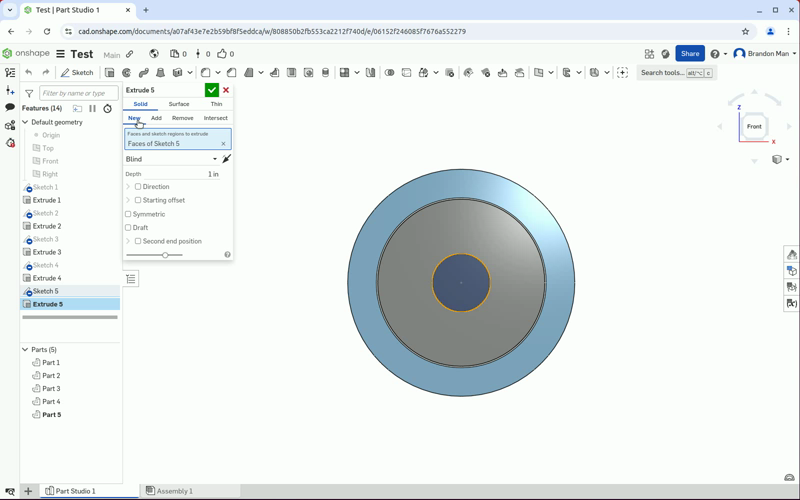
key(tab, 4)
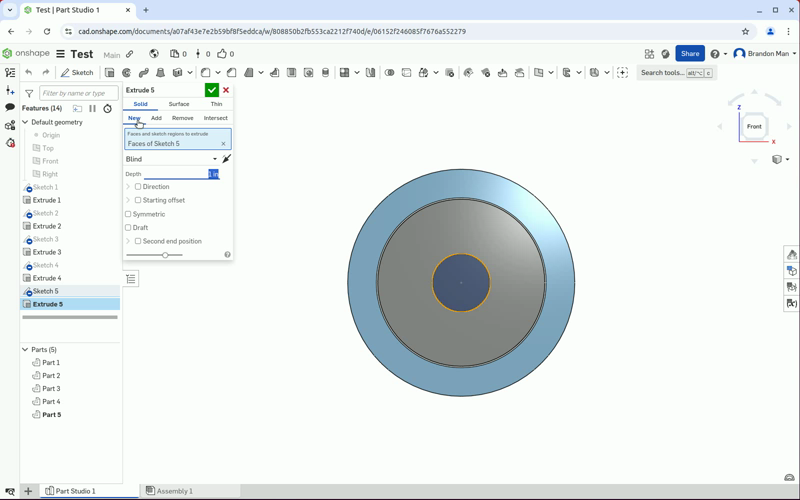
text(5.778)
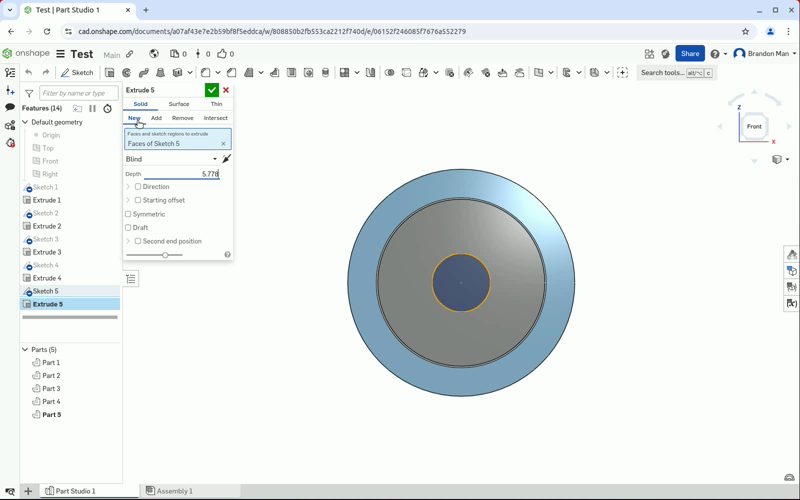
key(tab, 3)
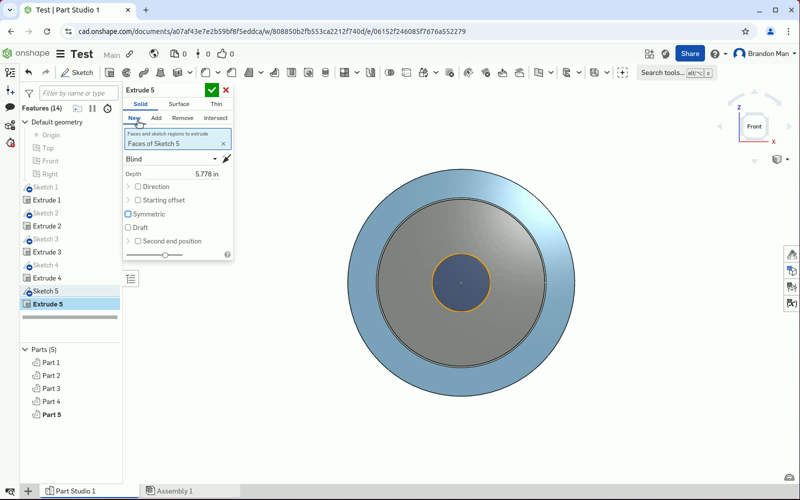
key(space)
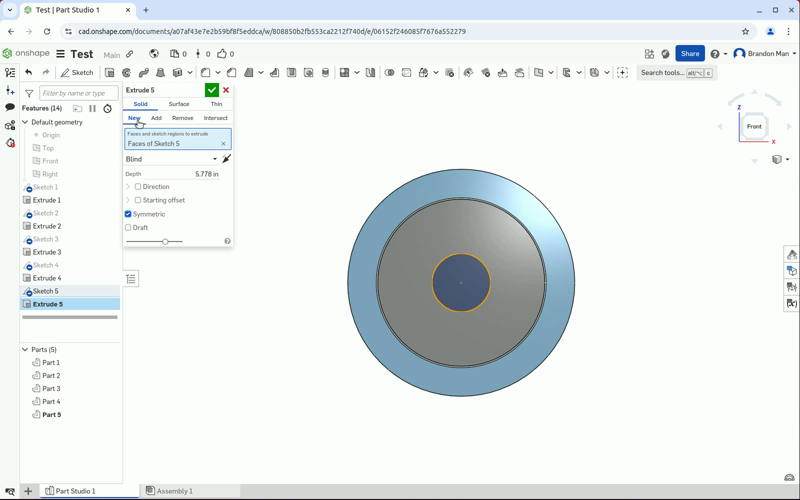
key(enter)
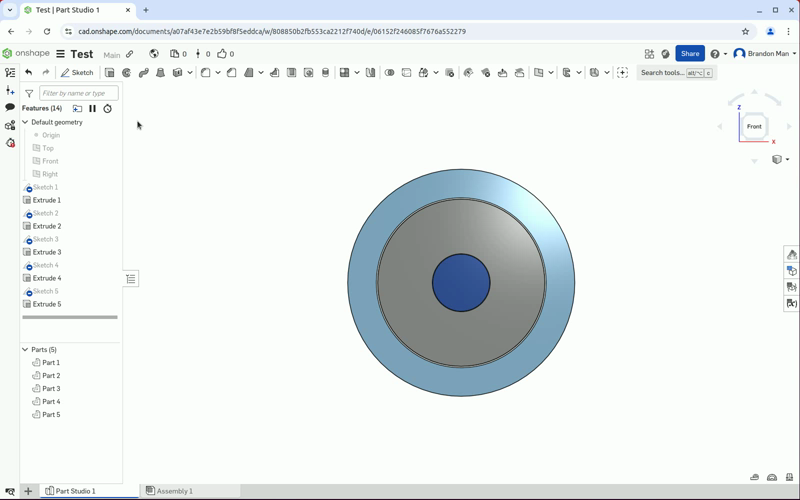
key(shift+h)
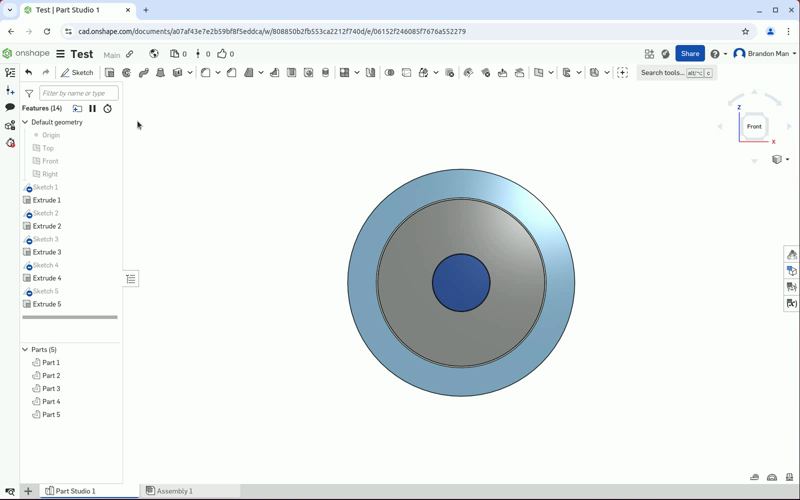
key(shift+h)
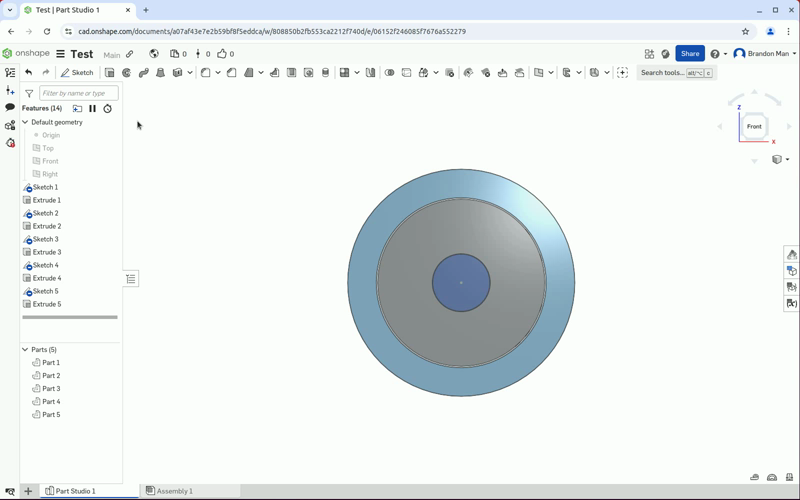
key(shift+7)
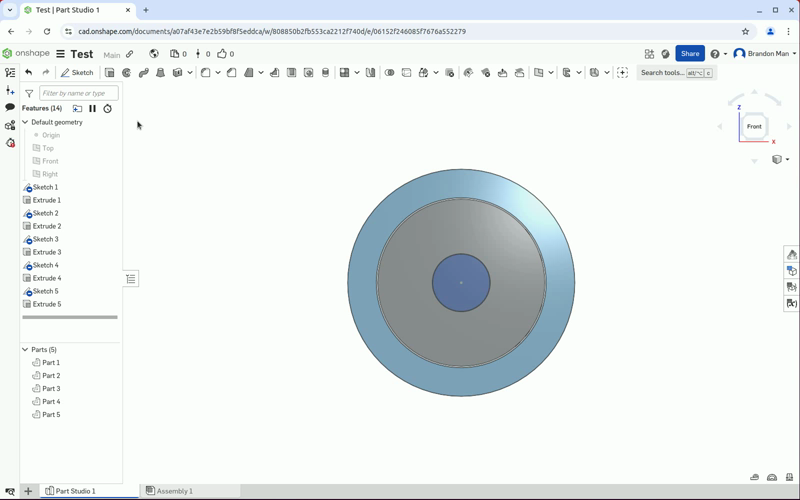
key(left, 2)
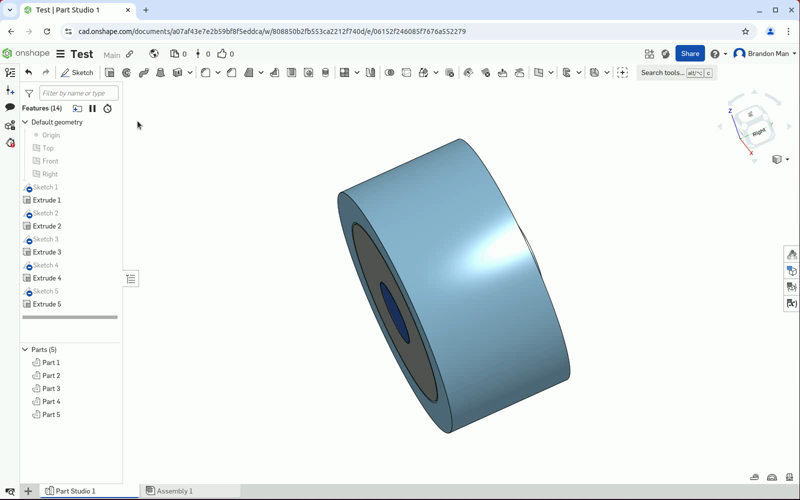
key(down, 2)
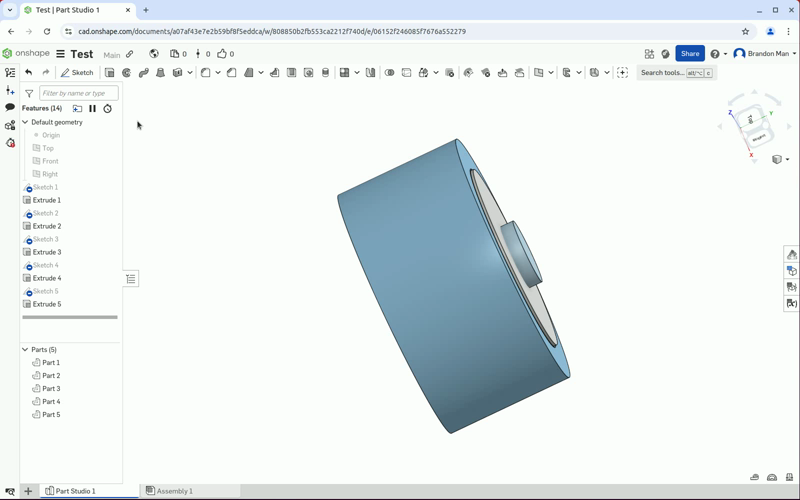
key(up, 2)
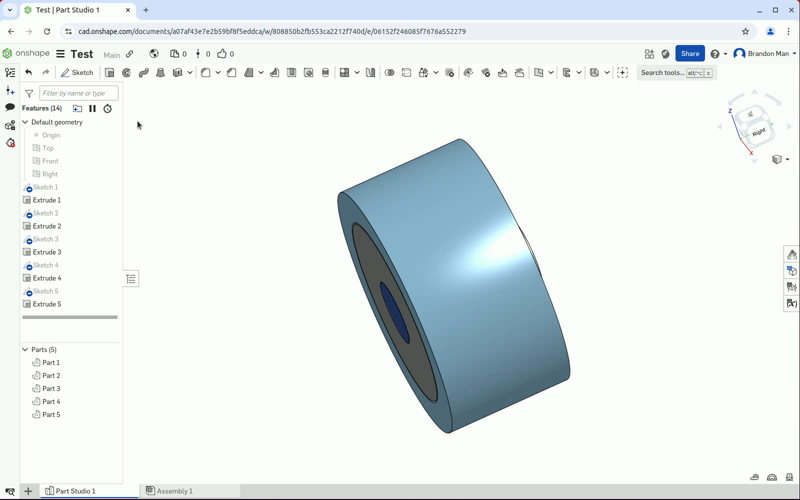
key(right, 2)
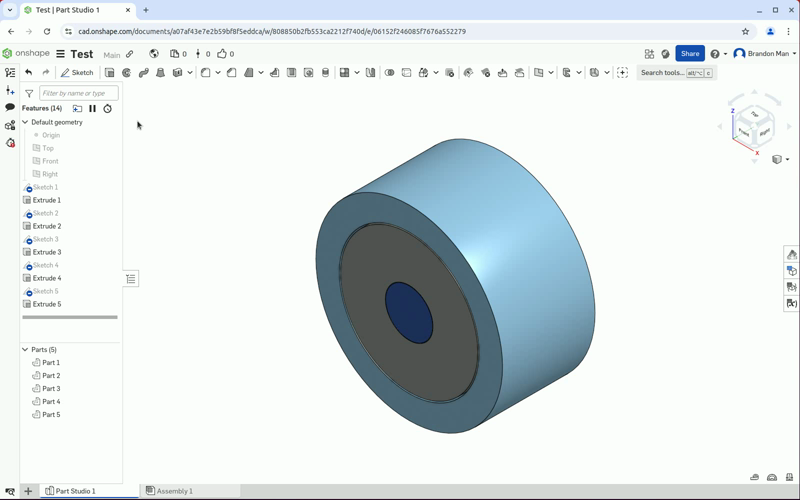
mouse_move(73, 189)
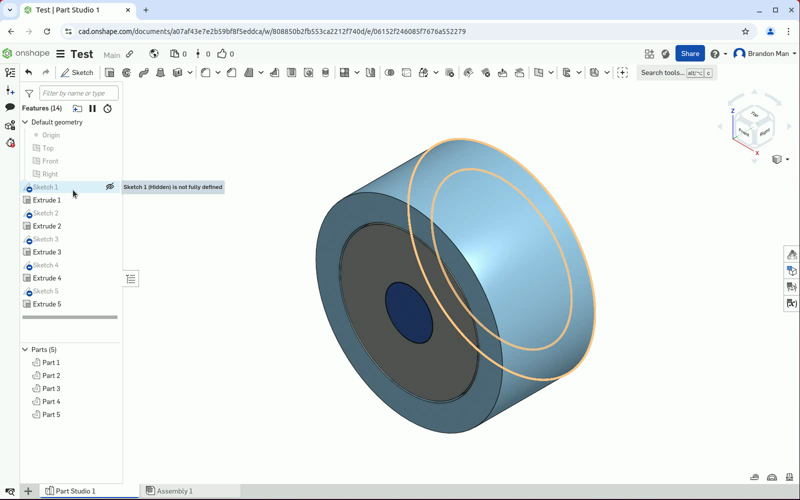
click(73, 189)